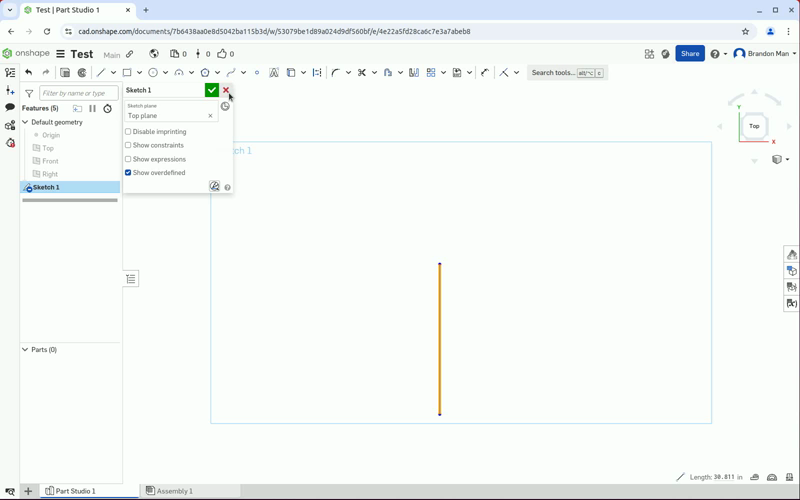
key(shift+h)
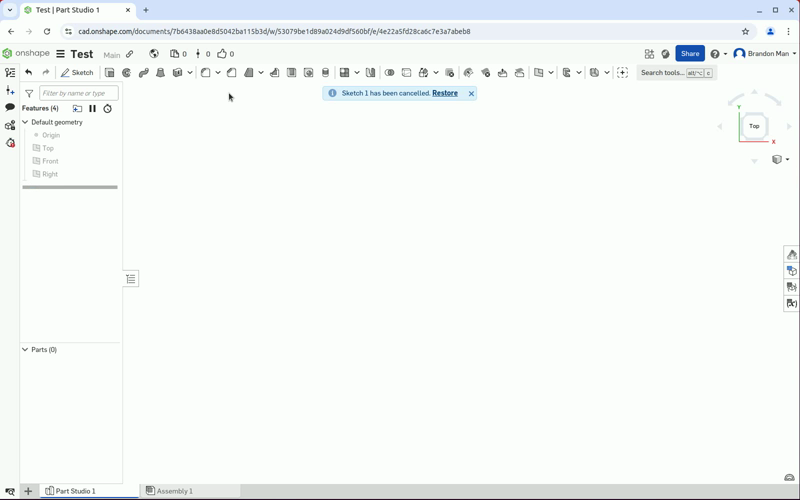
mouse_move(73, 352)
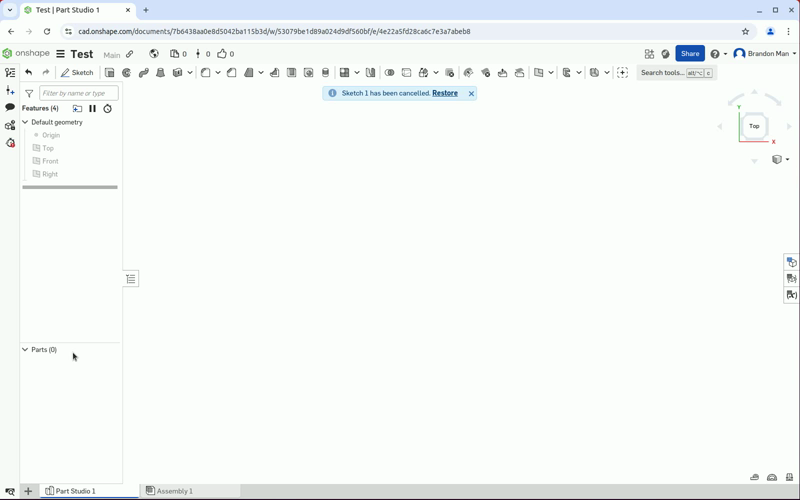
key(y)
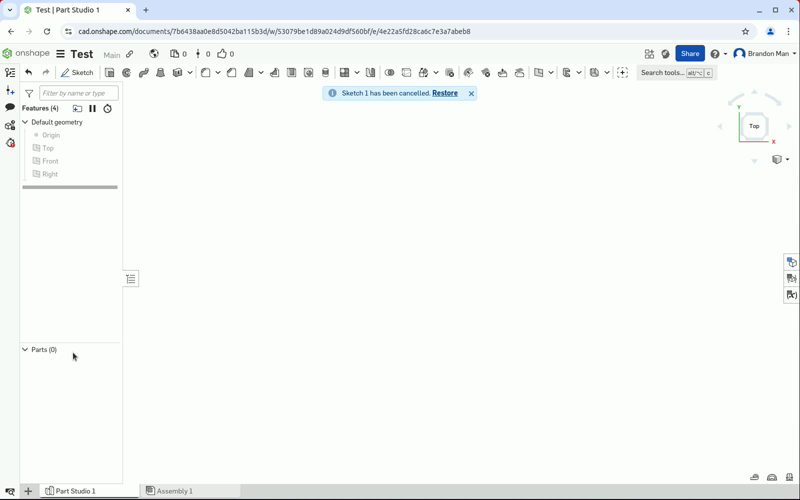
key(shift+p)
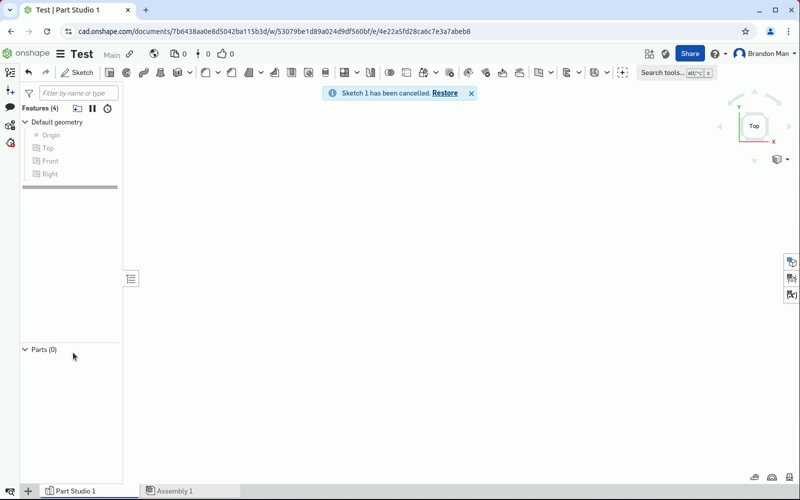
key(space)
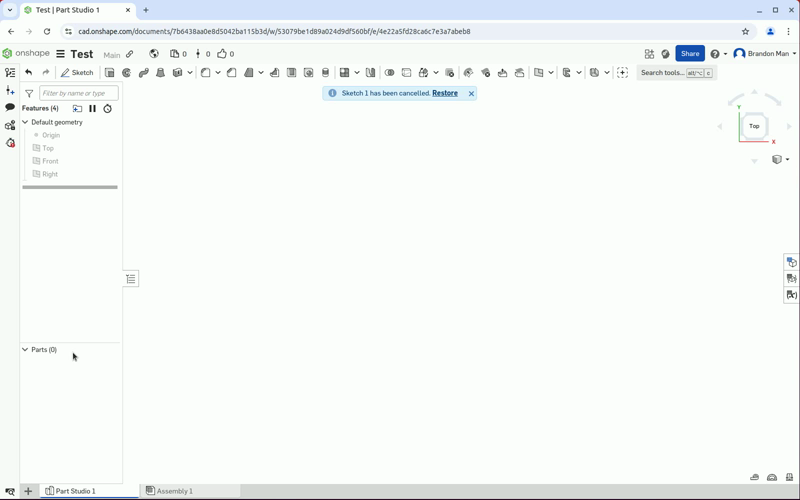
key_down(shift)
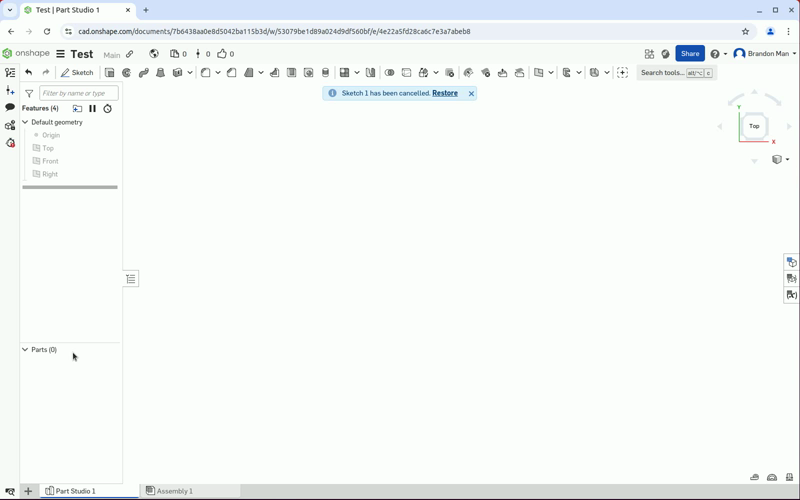
key(up)
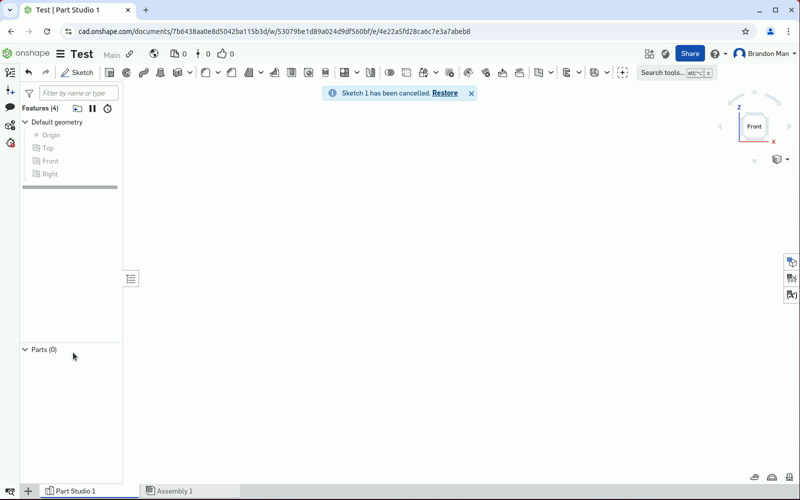
key_up(shift)
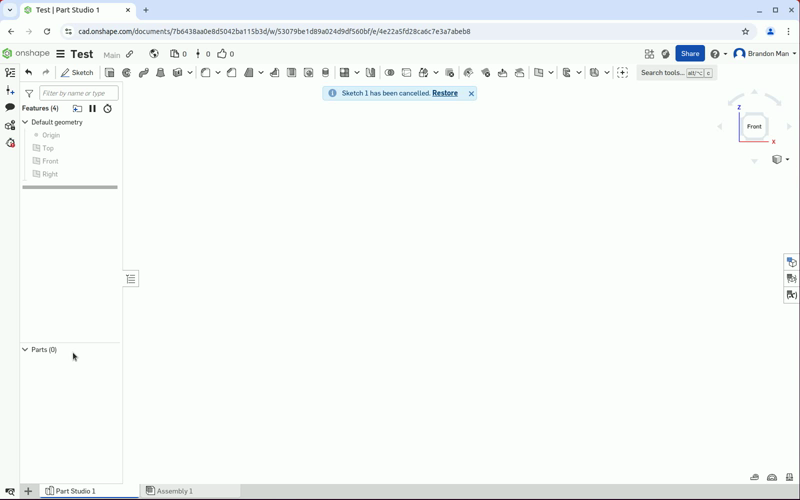
mouse_move(73, 352)
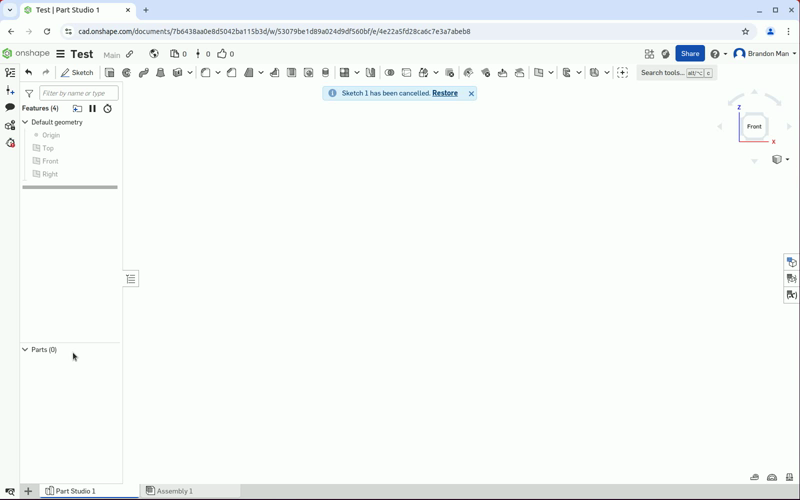
key(shift+y)
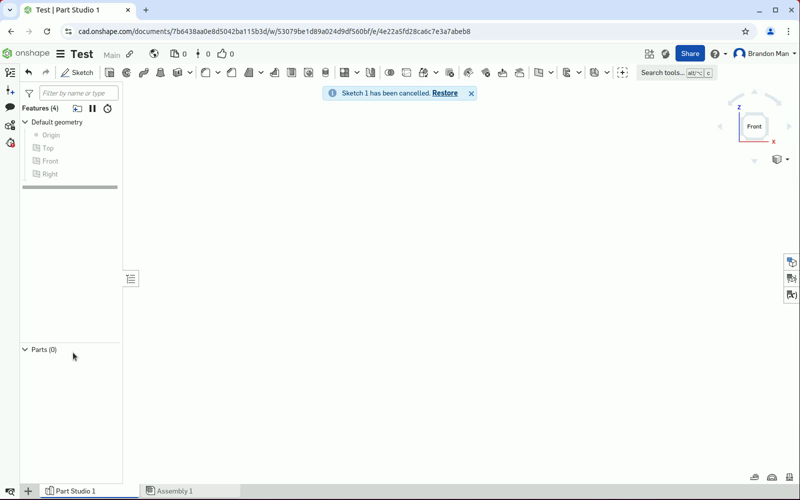
key(shift+s)
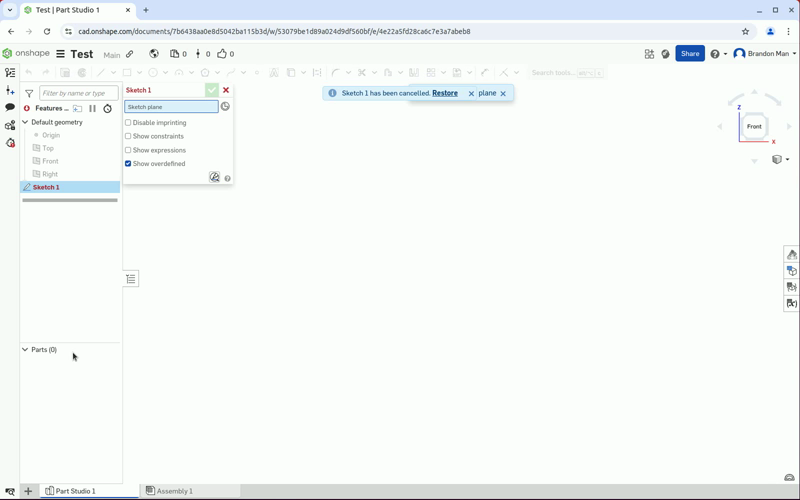
mouse_move(73, 163)
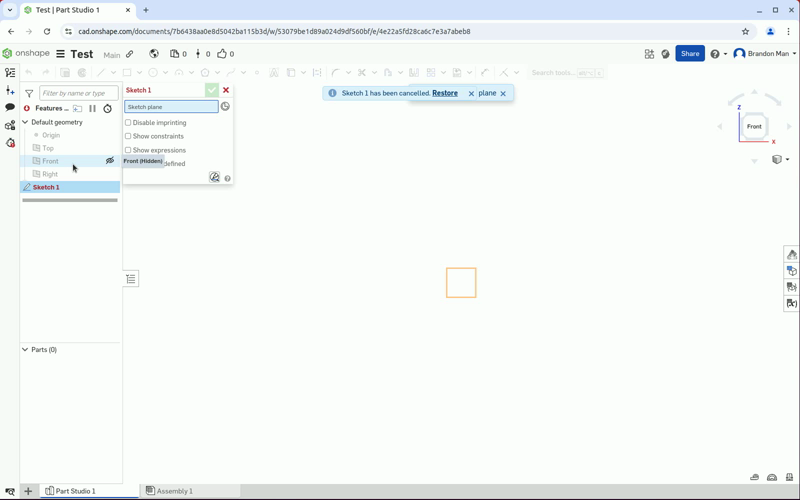
click(73, 163)
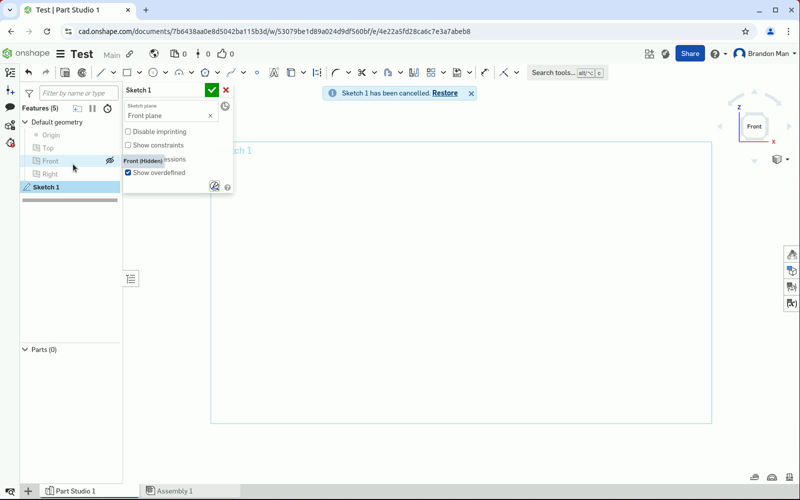
mouse_move(73, 352)
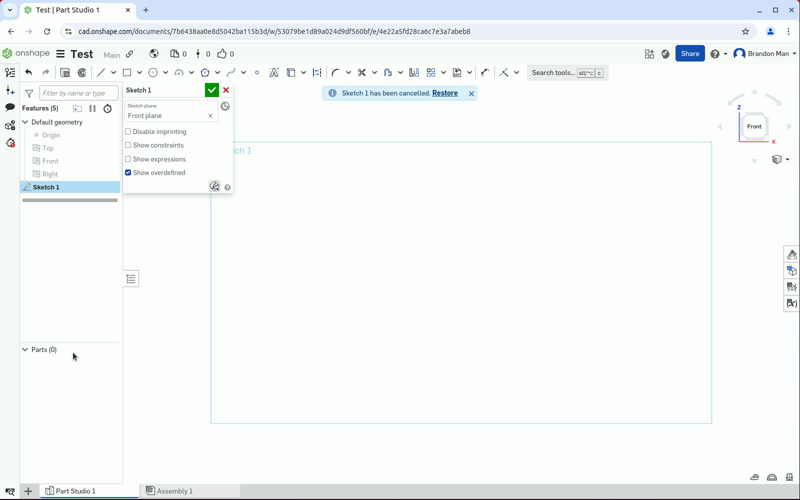
key(y)
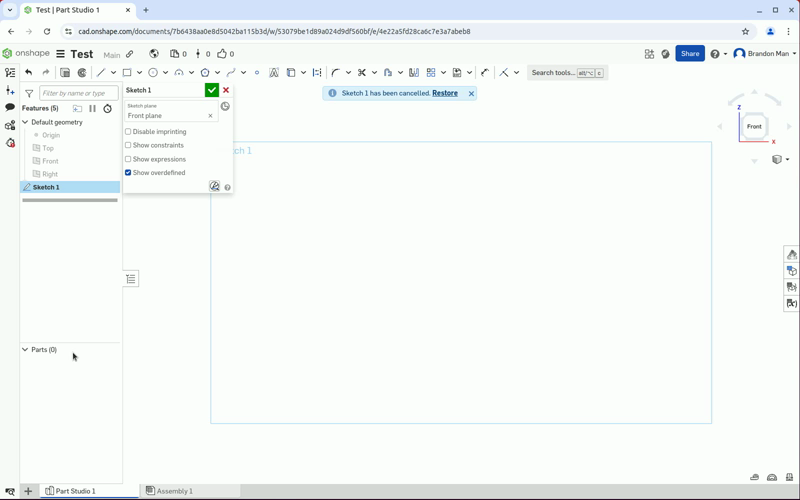
key(l)
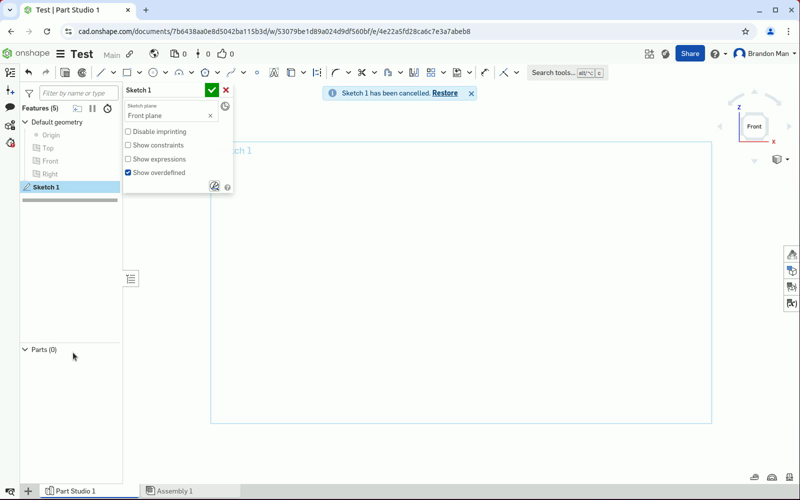
key_down(shift)
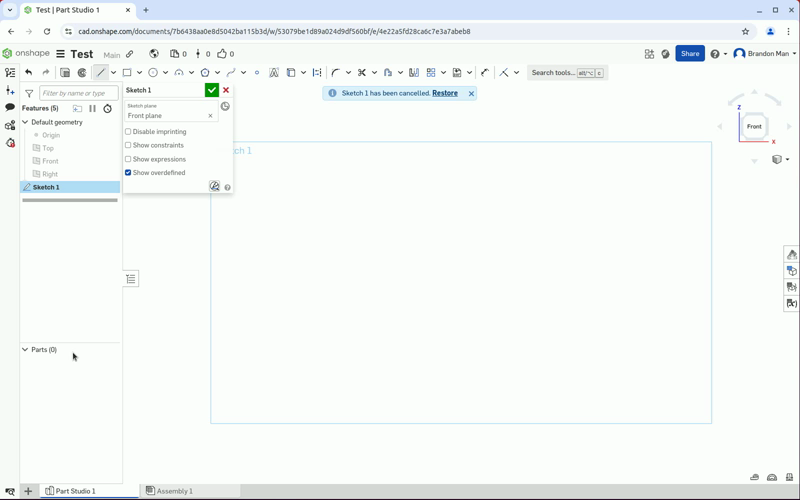
mouse_move(348, 250)
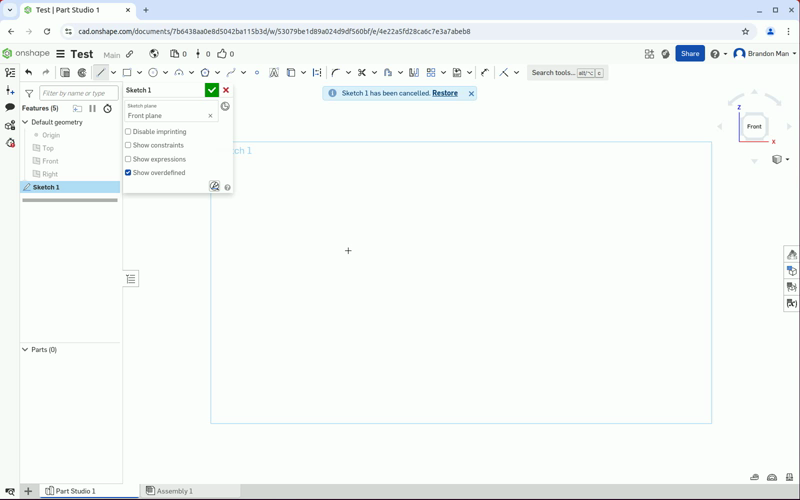
click(348, 250)
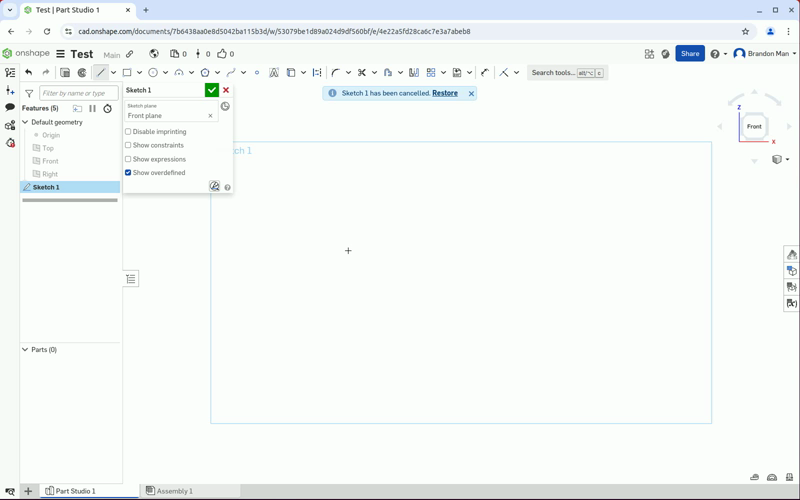
key_up(shift)
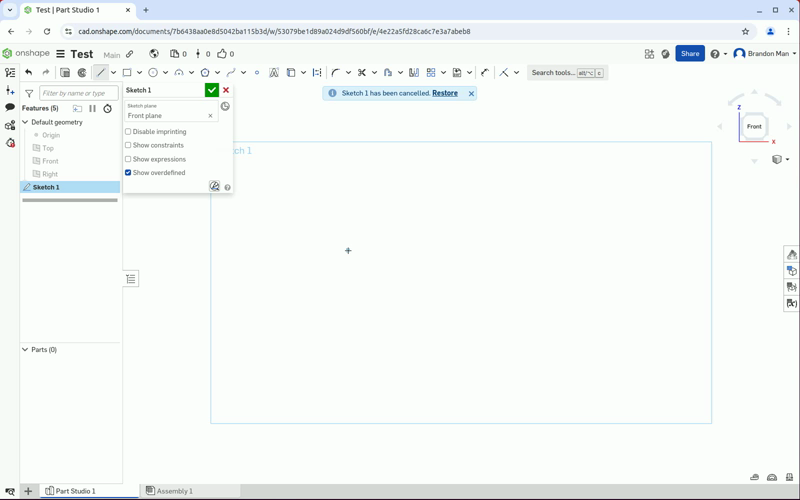
key_down(shift)
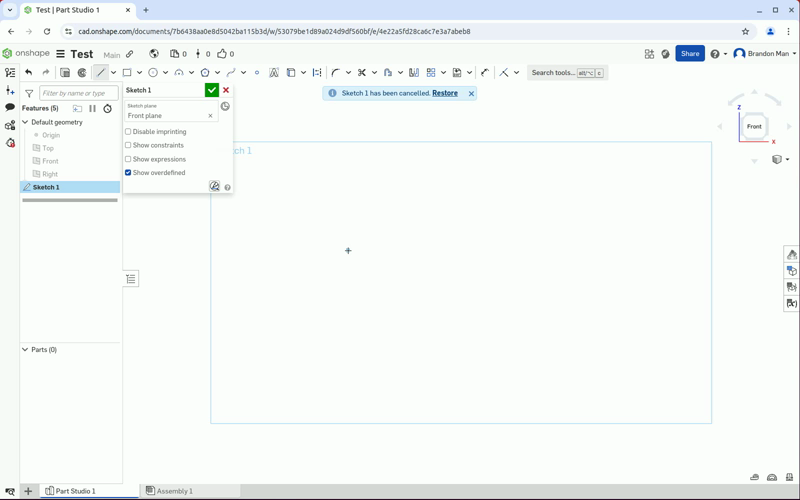
mouse_move(378, 250)
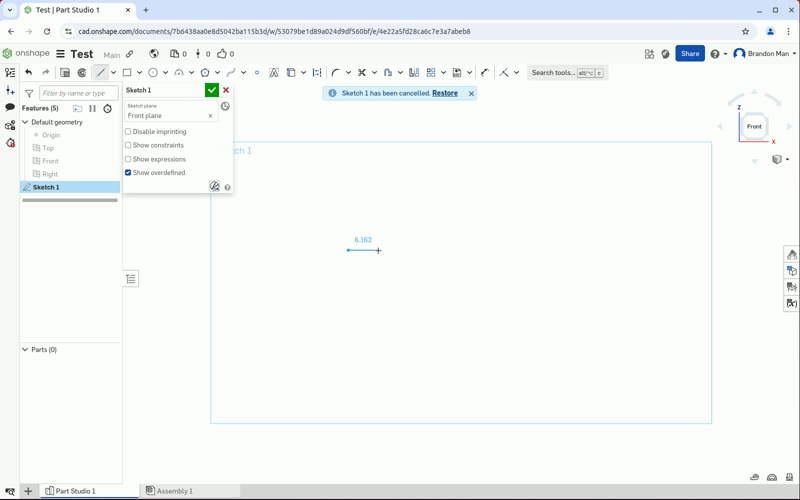
mouse_move(359, 250)
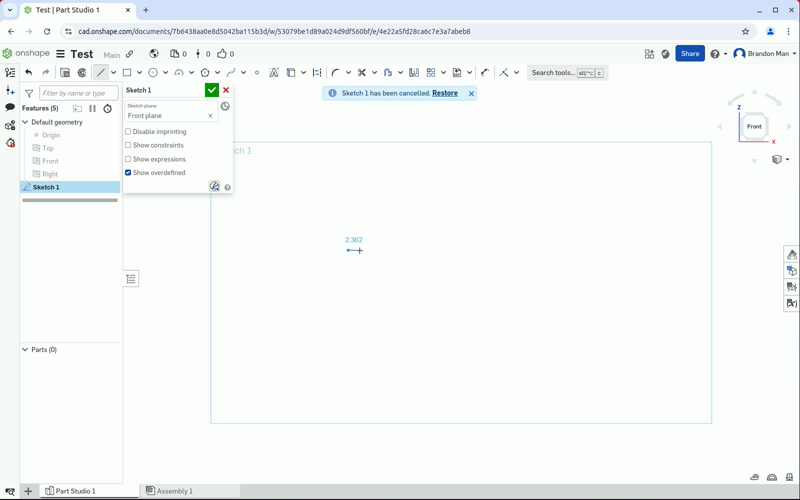
click(359, 250)
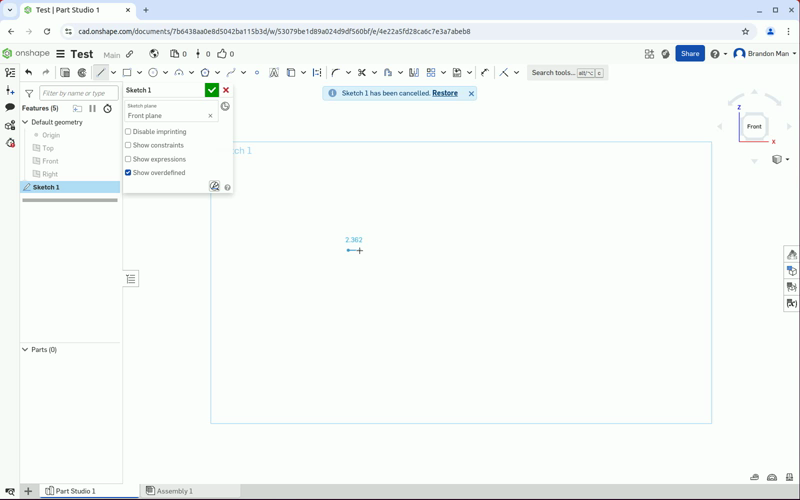
key_up(shift)
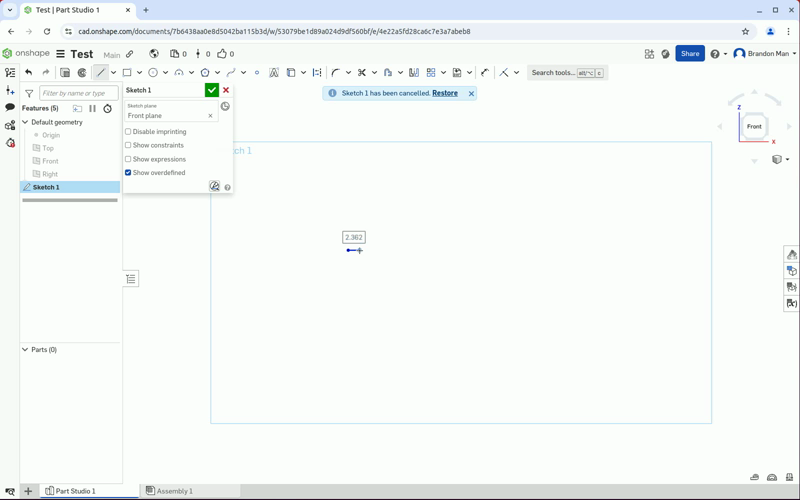
key_down(shift)
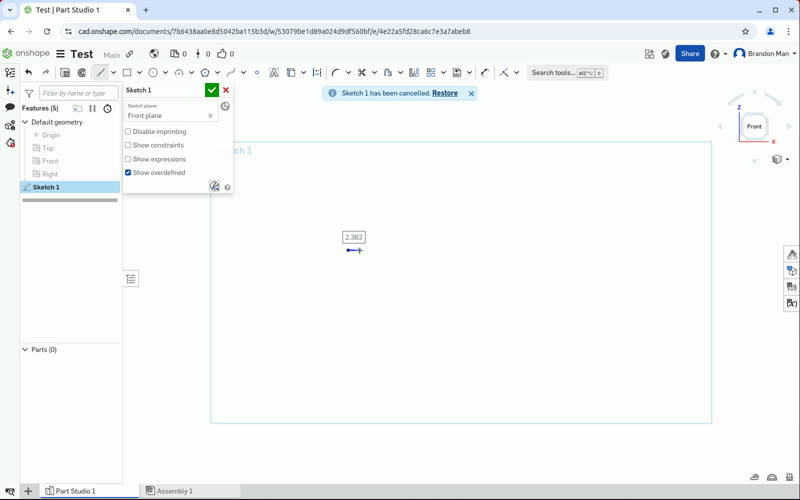
mouse_move(389, 250)
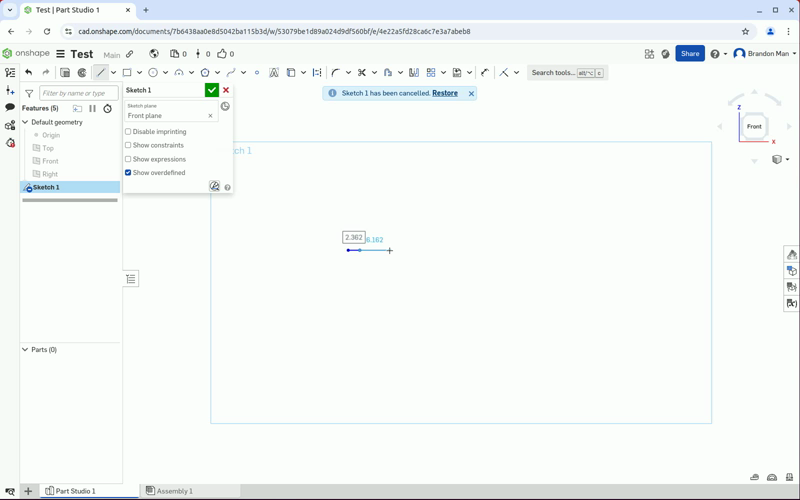
mouse_move(359, 243)
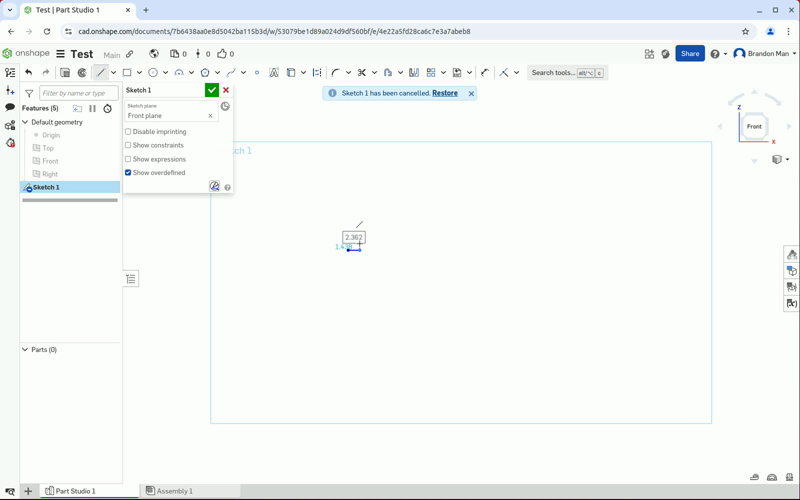
scroll(6)
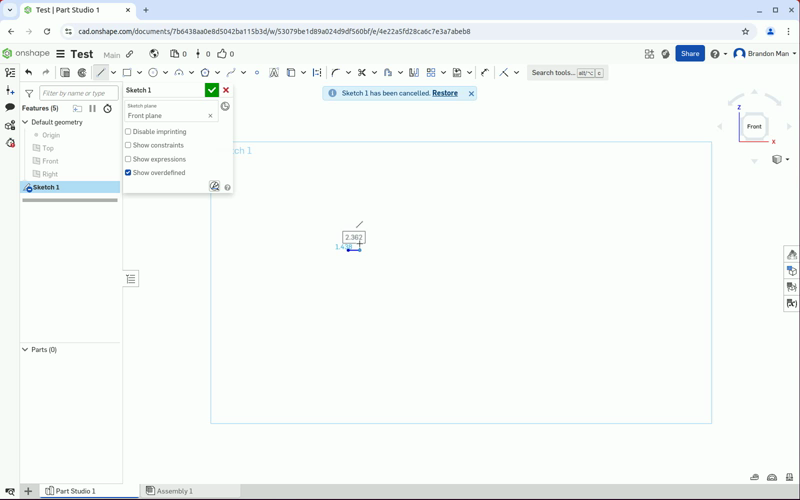
scroll(6)
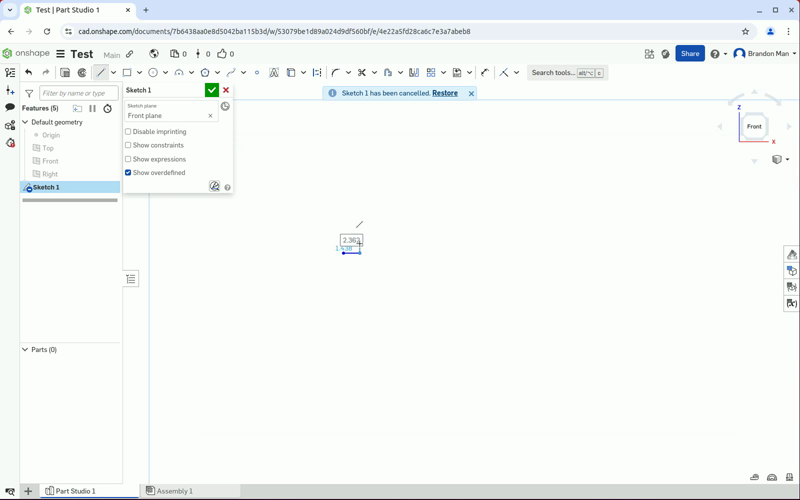
scroll(6)
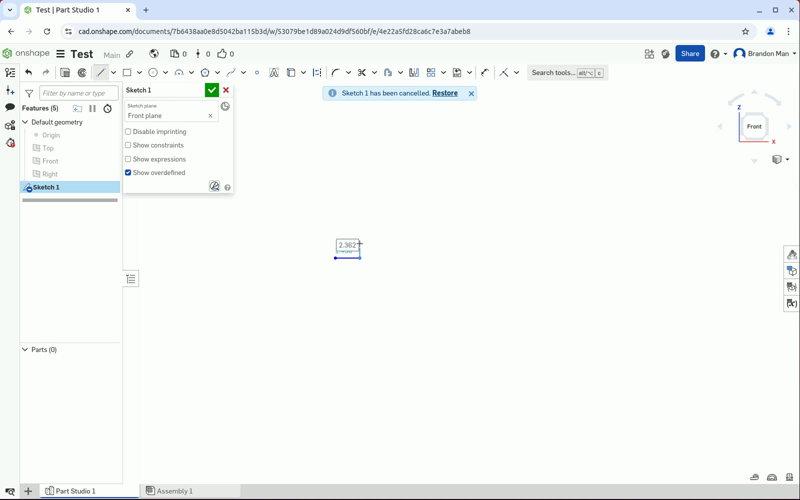
scroll(6)
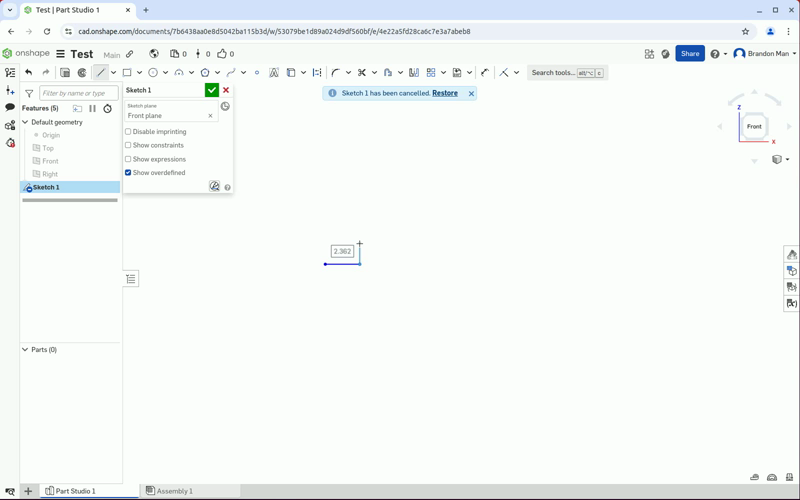
scroll(6)
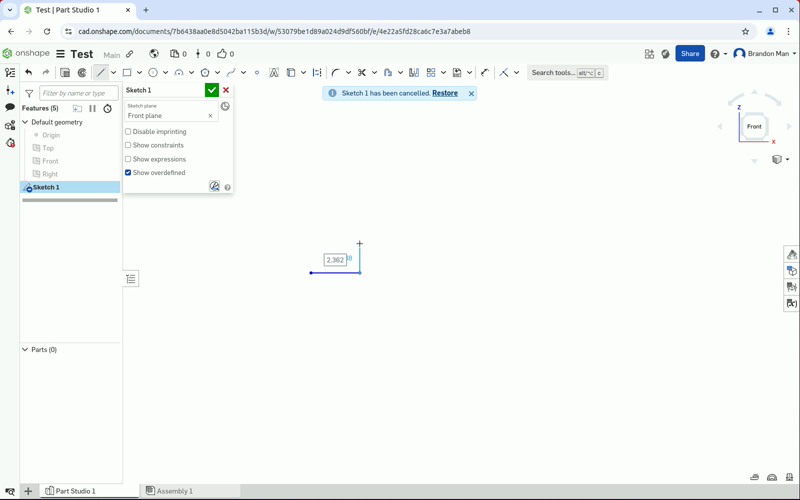
scroll(6)
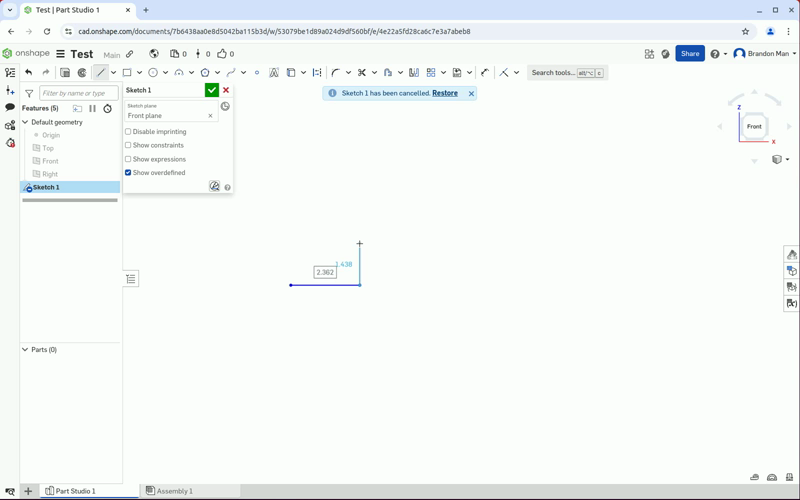
scroll(6)
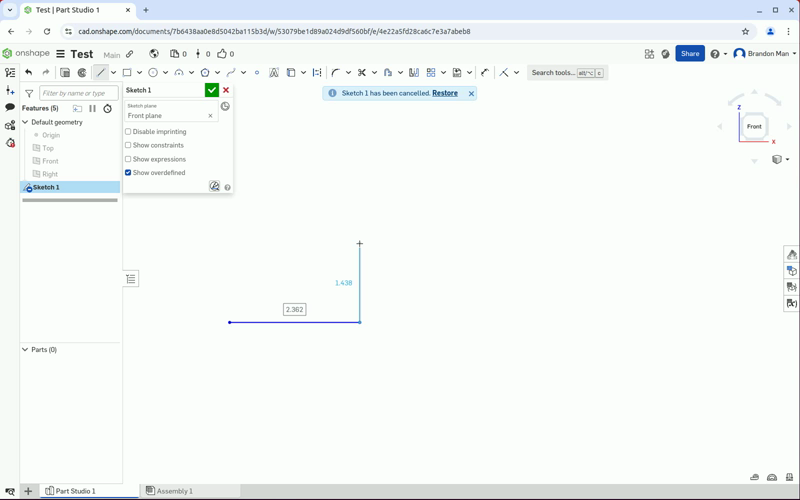
click(359, 243)
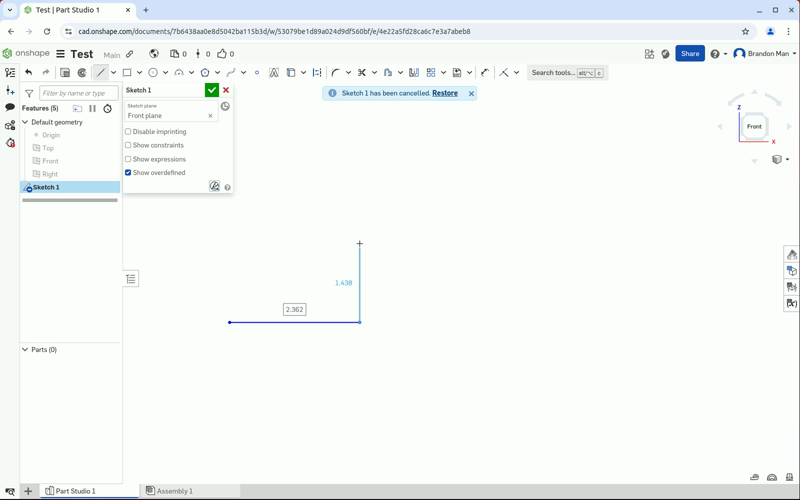
scroll(-6)
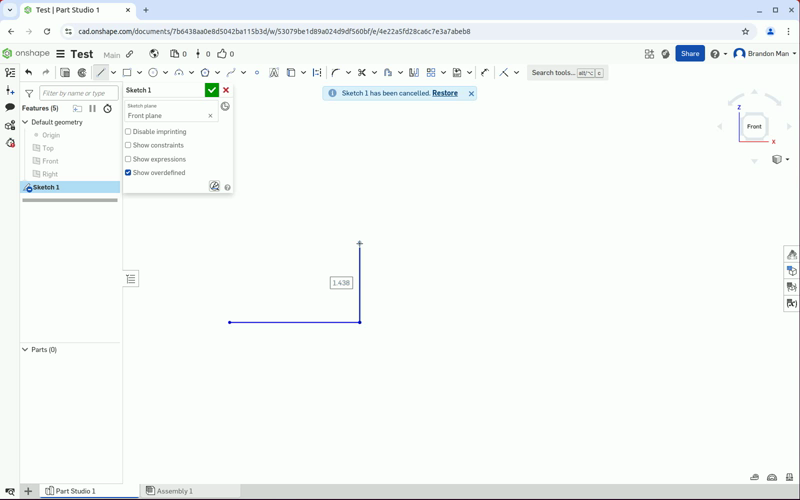
scroll(-6)
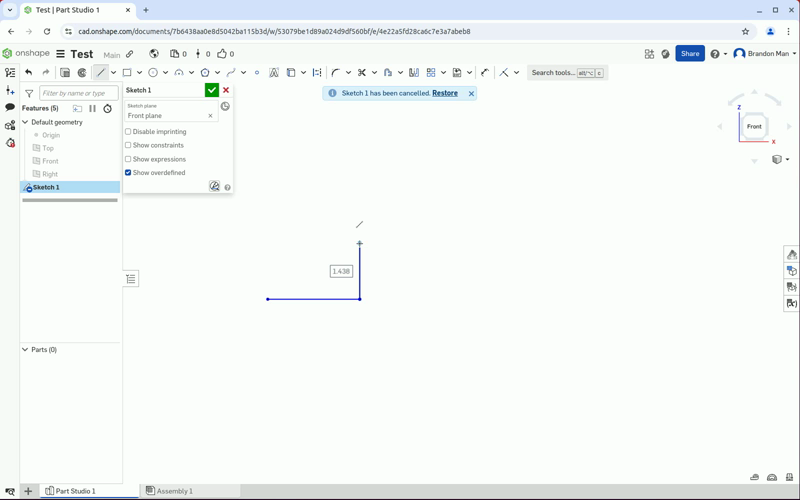
scroll(-6)
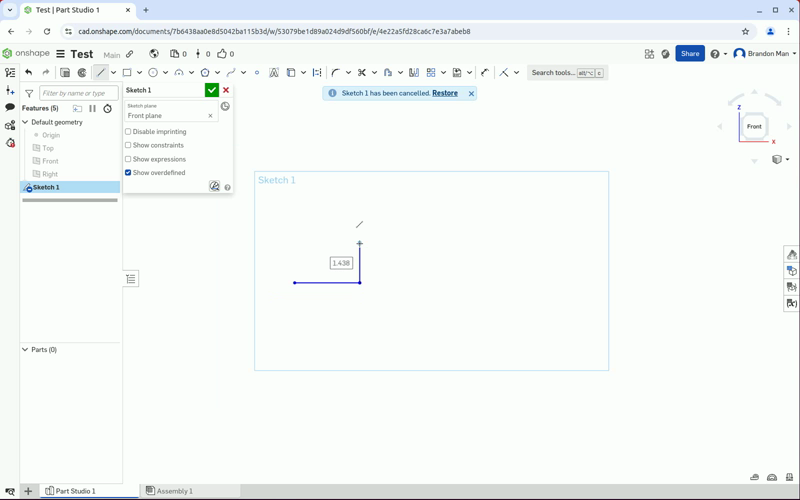
scroll(-6)
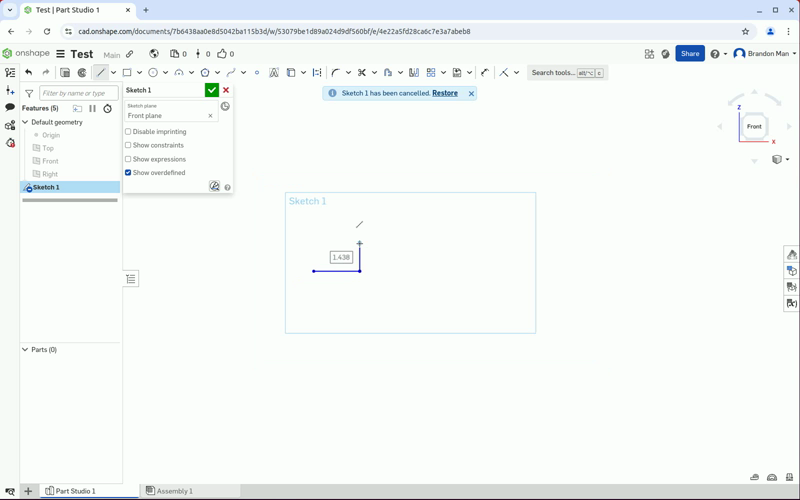
scroll(-6)
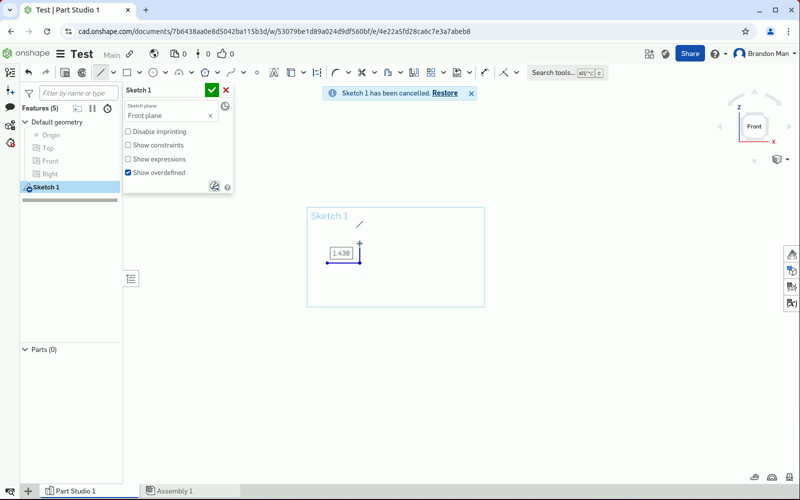
scroll(-6)
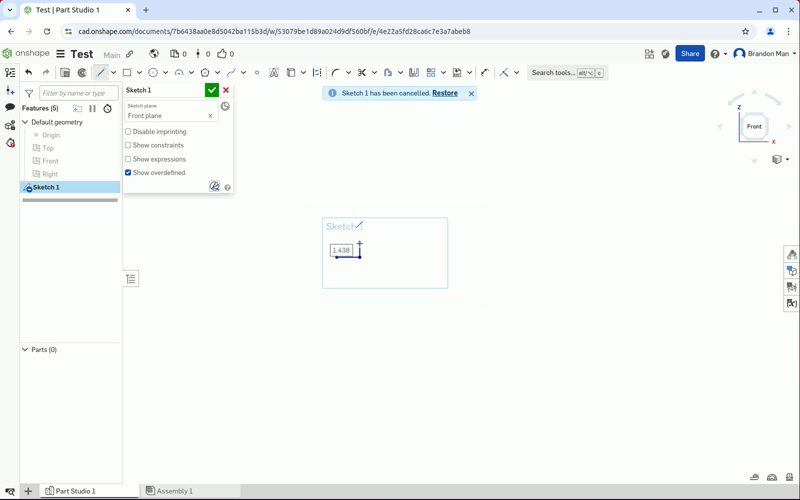
scroll(-6)
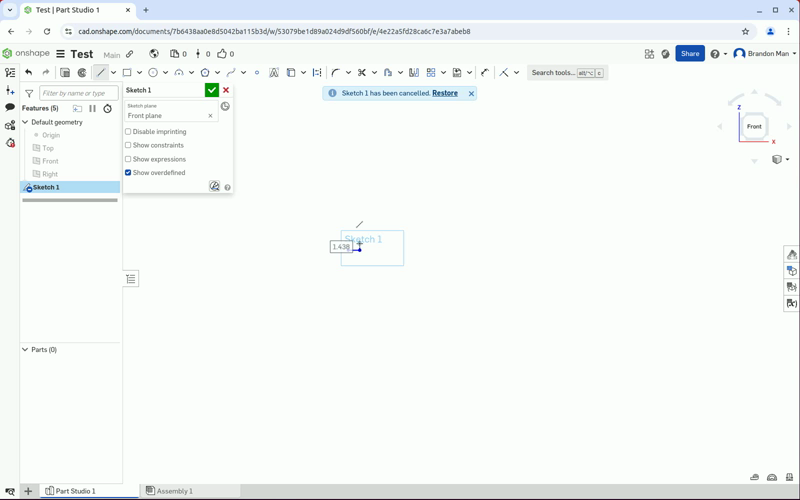
key_up(shift)
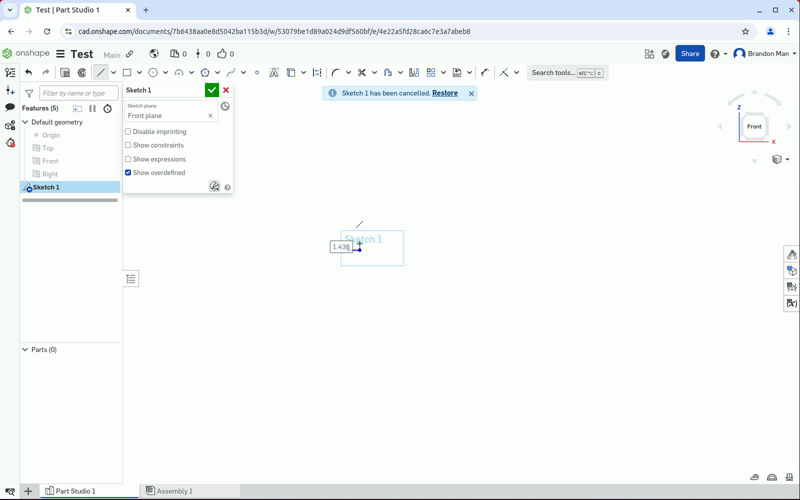
key_down(shift)
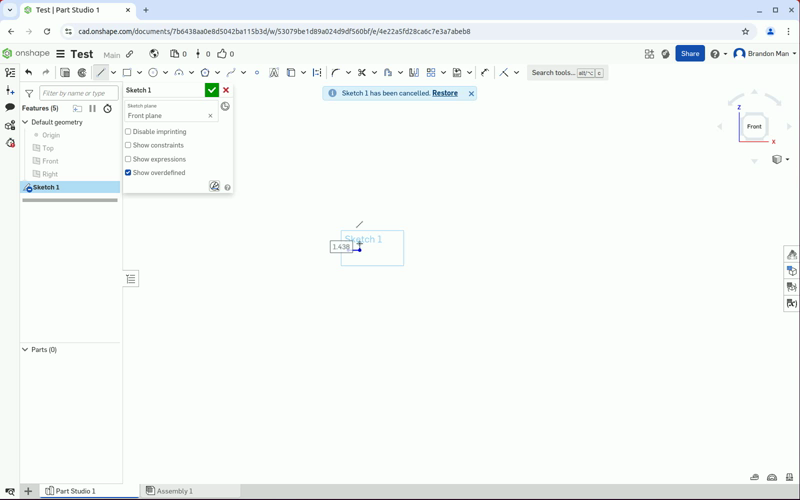
mouse_move(389, 243)
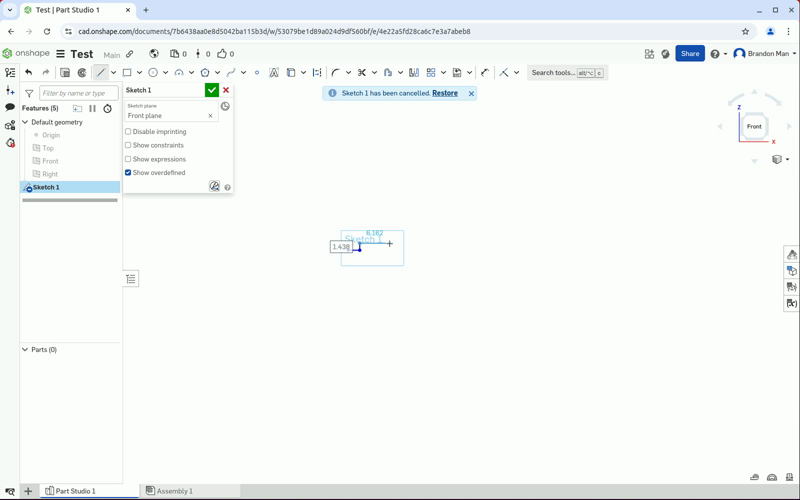
mouse_move(382, 243)
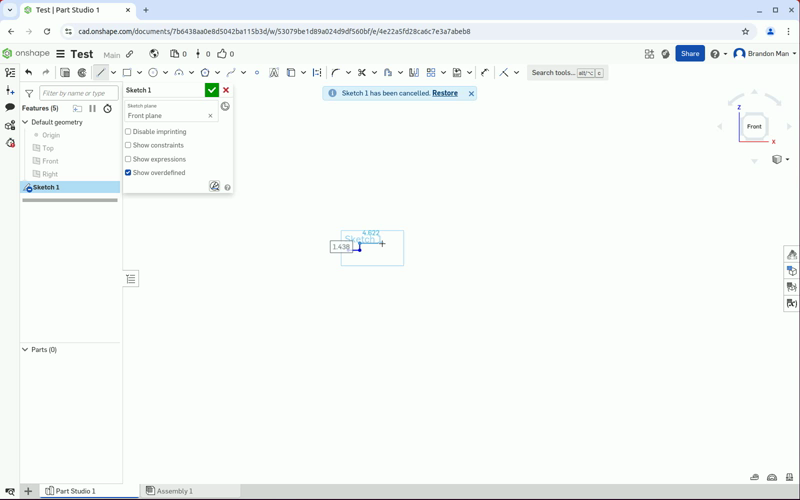
click(382, 243)
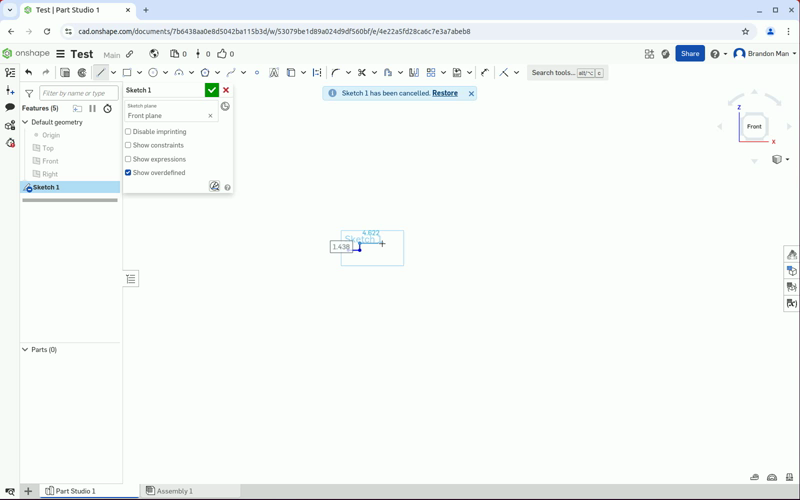
key_up(shift)
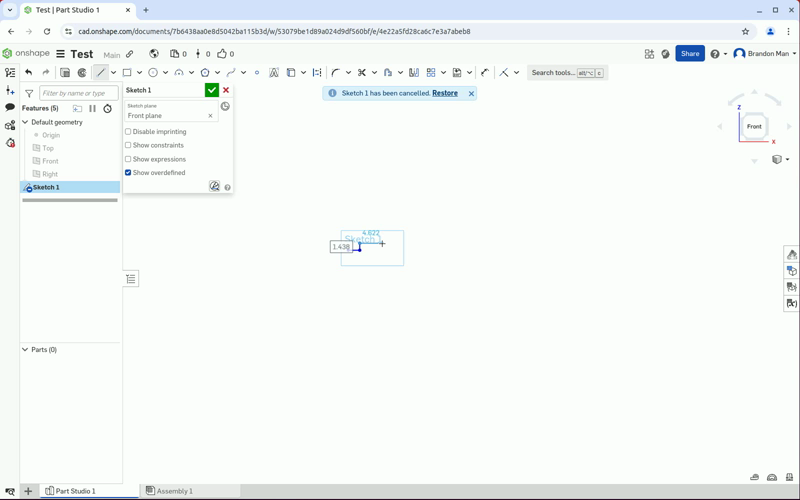
key_down(shift)
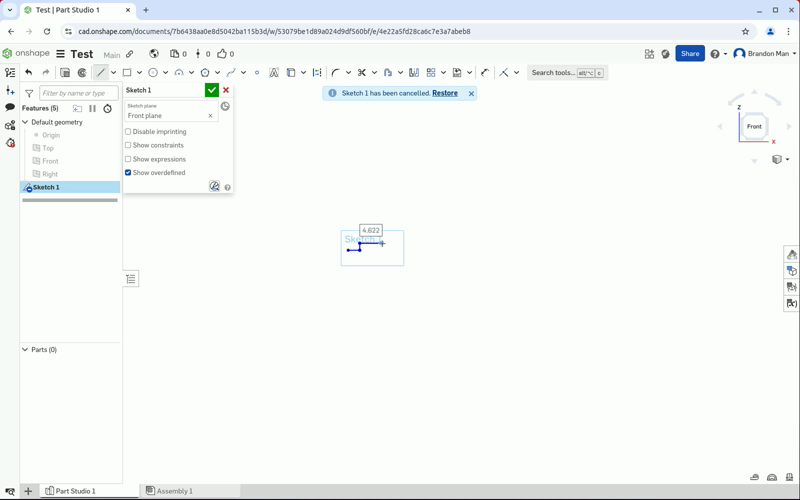
mouse_move(412, 243)
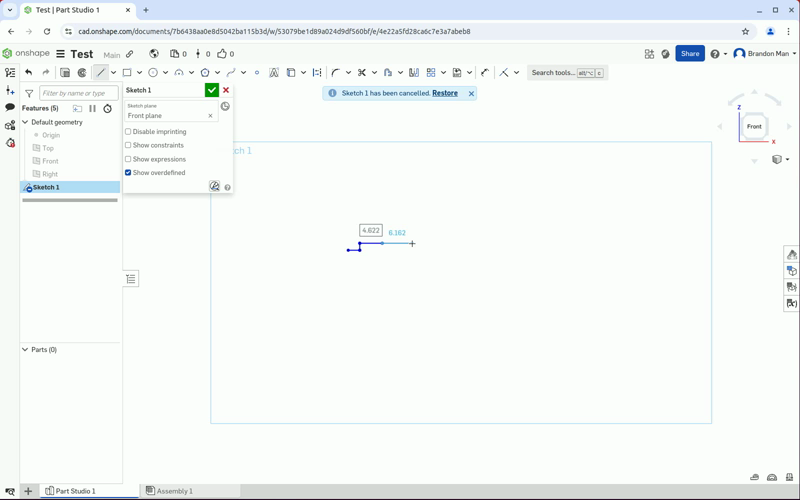
mouse_move(382, 250)
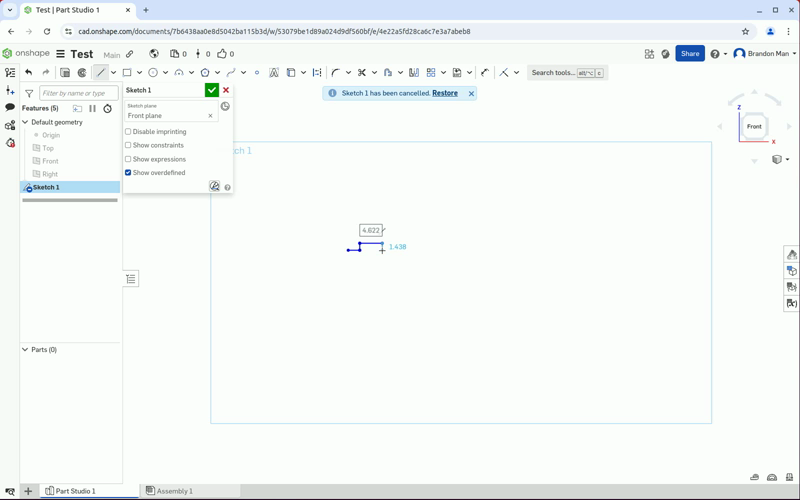
scroll(6)
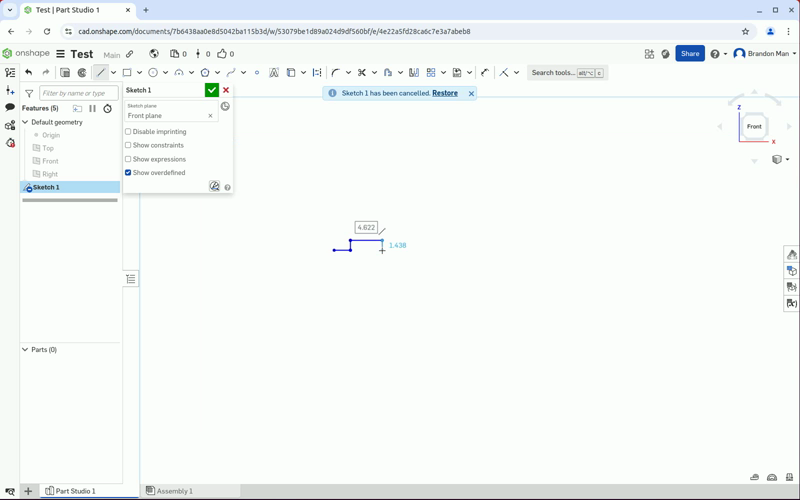
scroll(6)
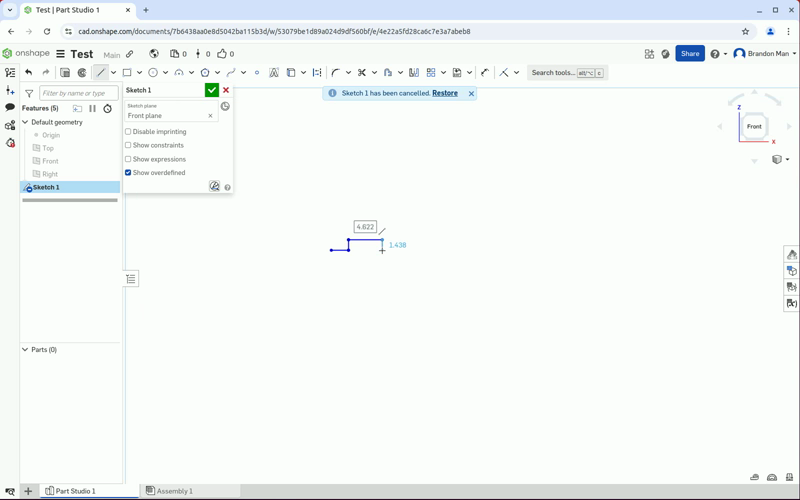
scroll(6)
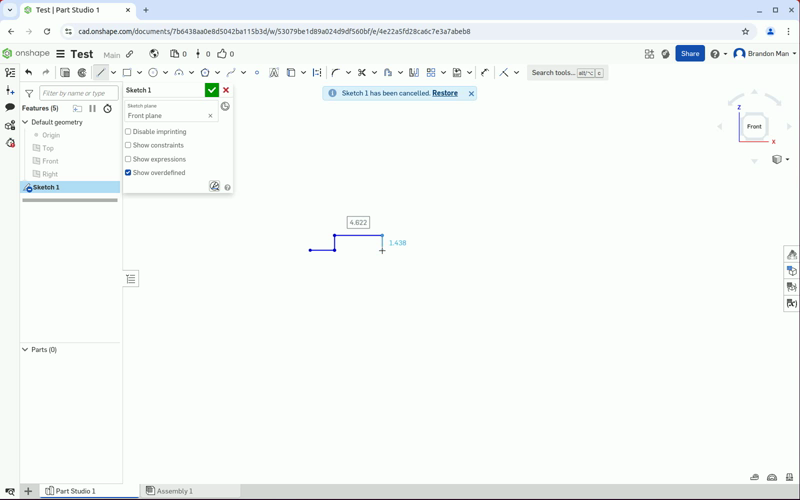
scroll(6)
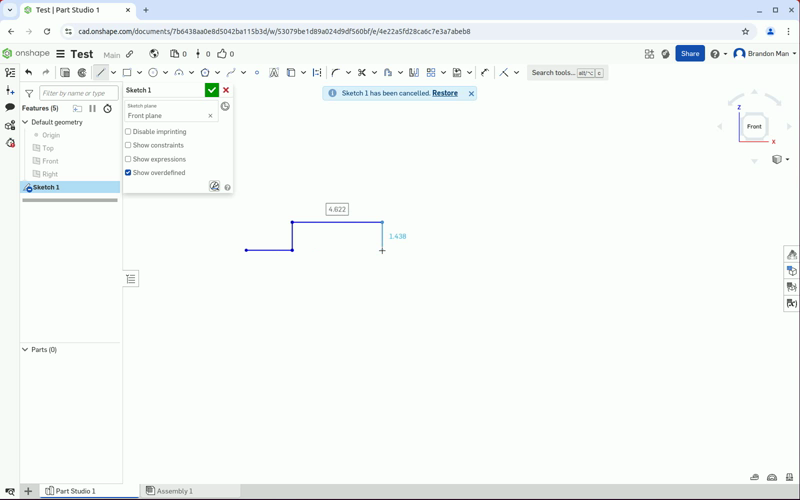
scroll(6)
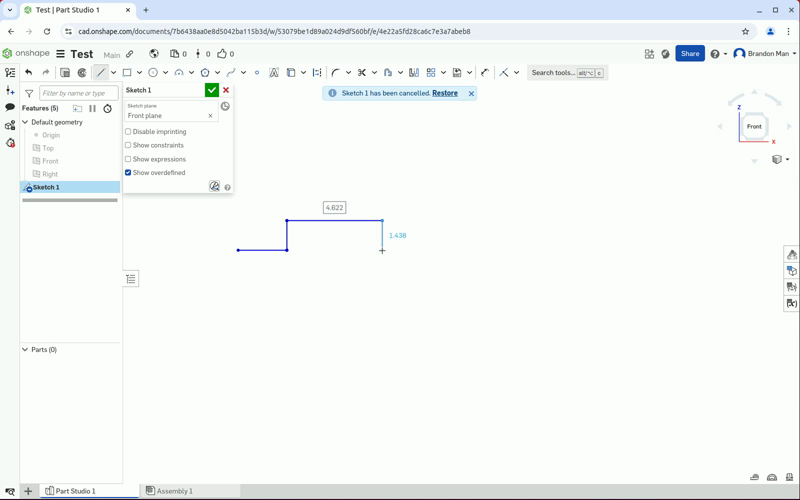
scroll(6)
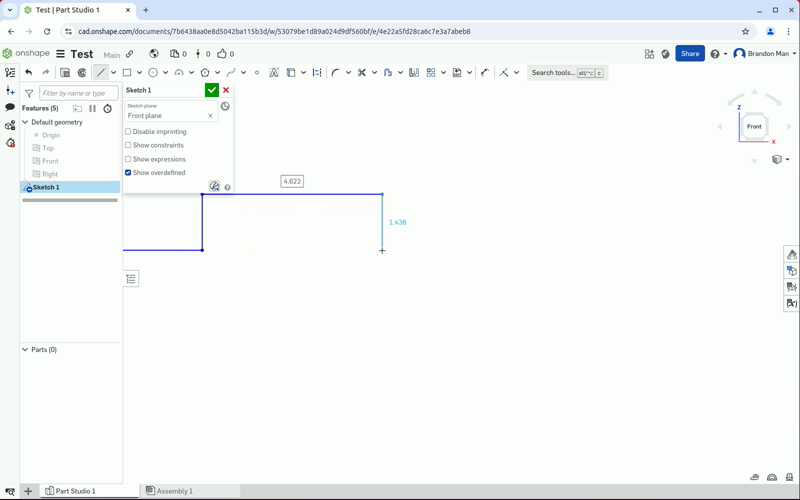
scroll(6)
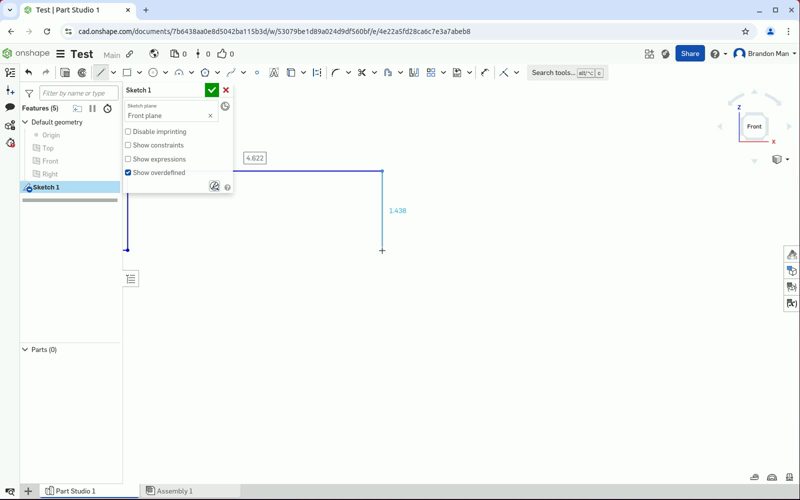
click(382, 250)
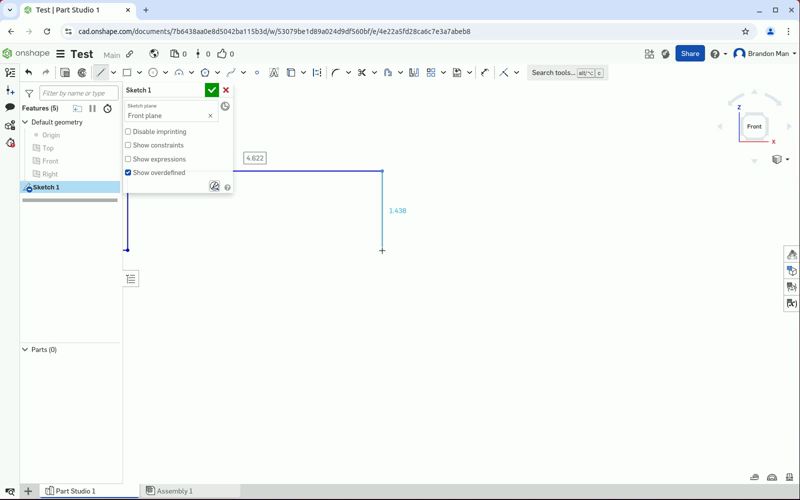
scroll(-6)
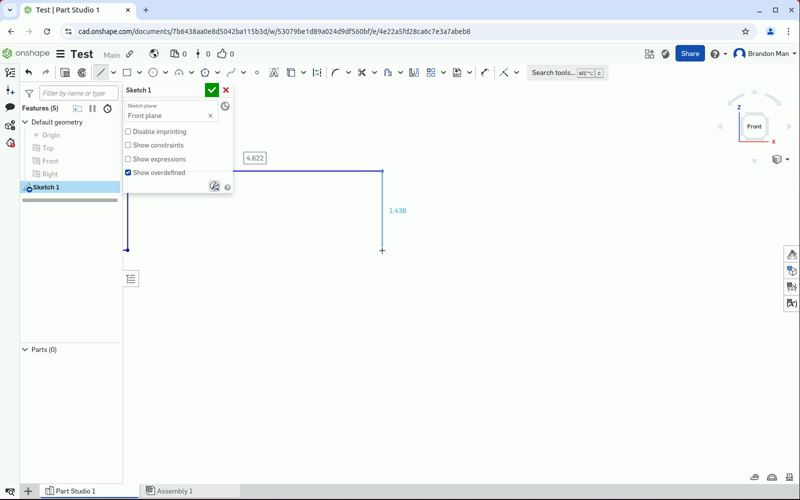
scroll(-6)
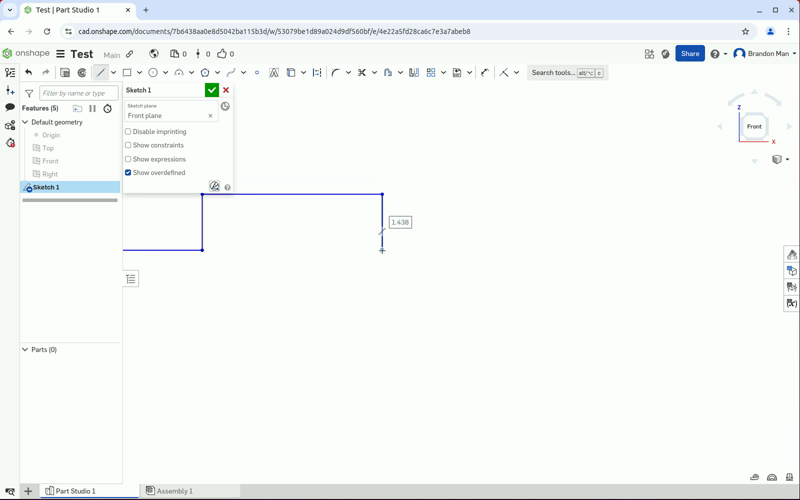
scroll(-6)
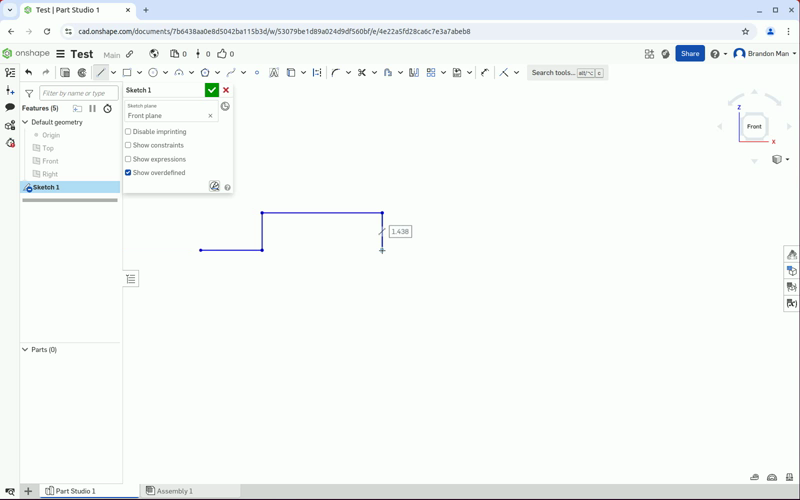
scroll(-6)
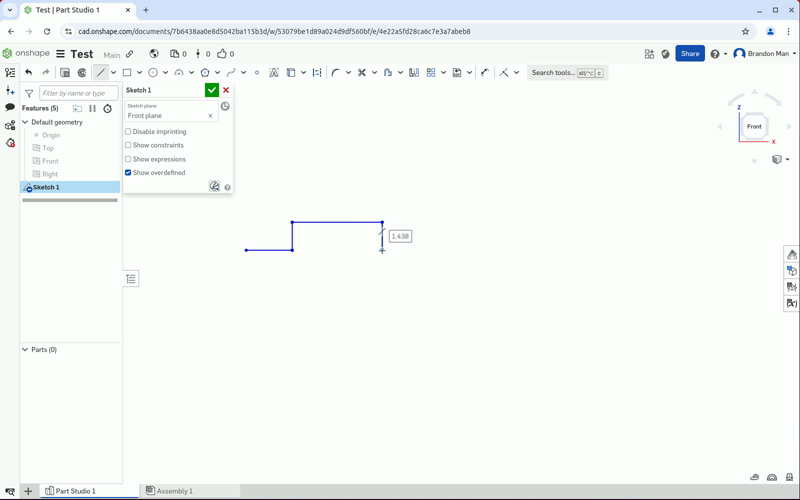
scroll(-6)
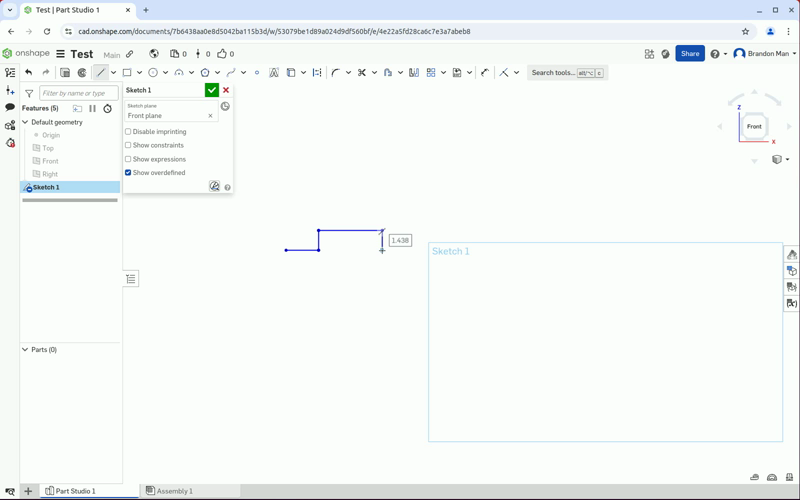
scroll(-6)
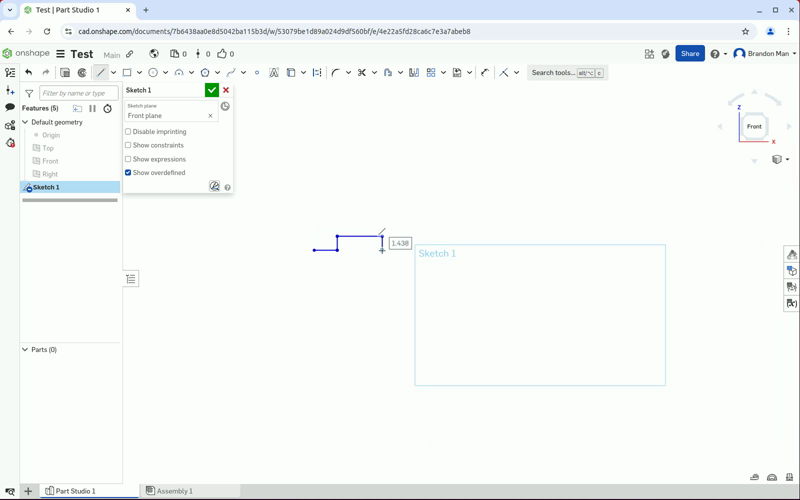
scroll(-6)
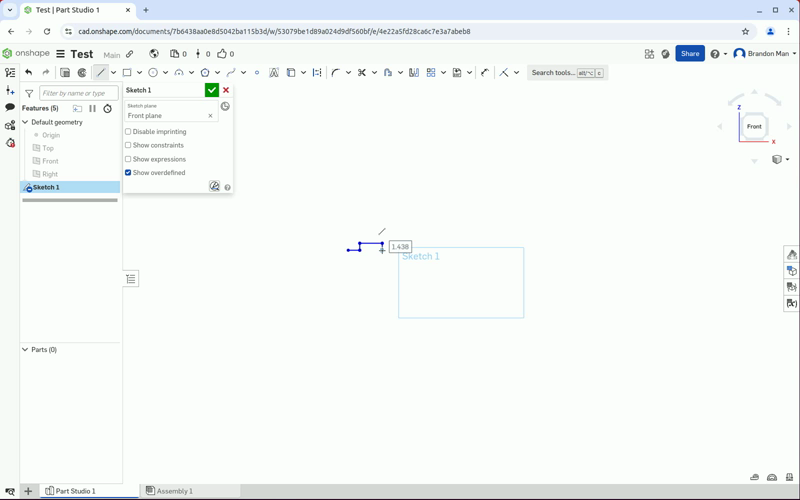
key_up(shift)
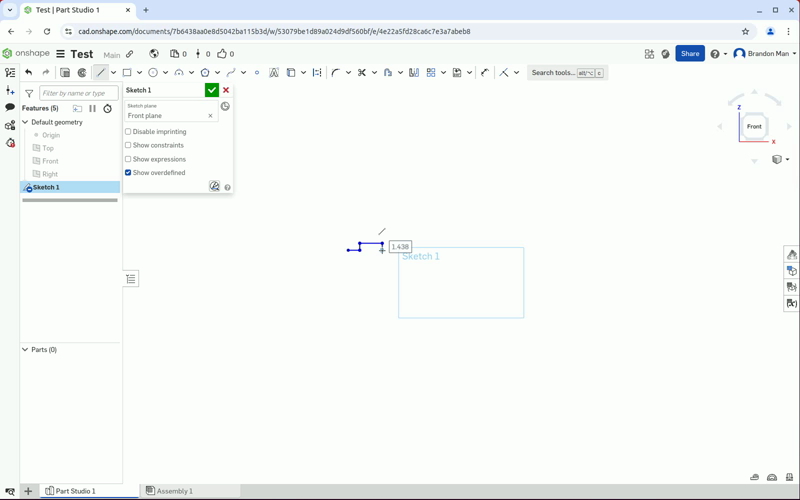
key_down(shift)
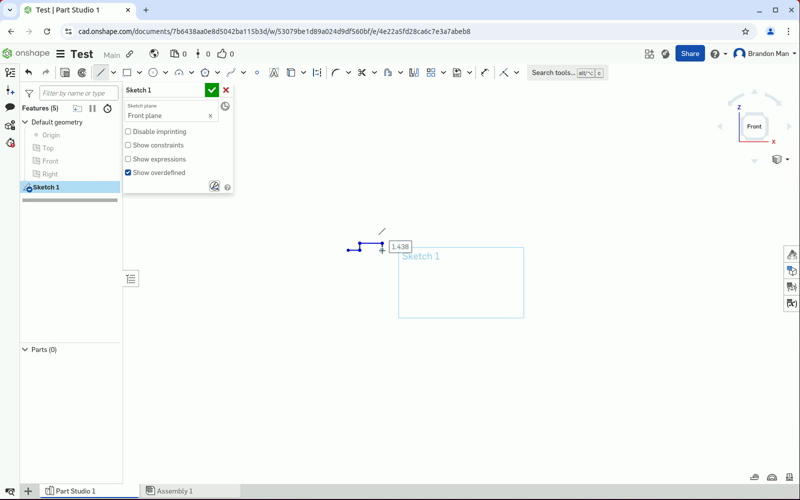
mouse_move(412, 250)
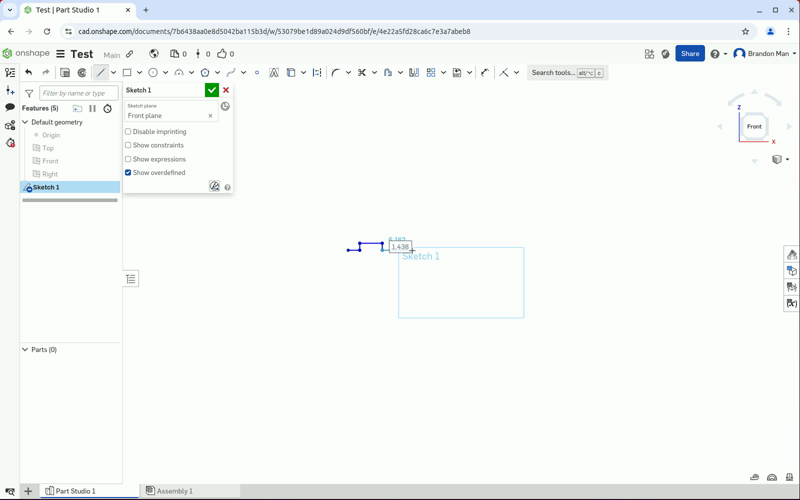
mouse_move(392, 250)
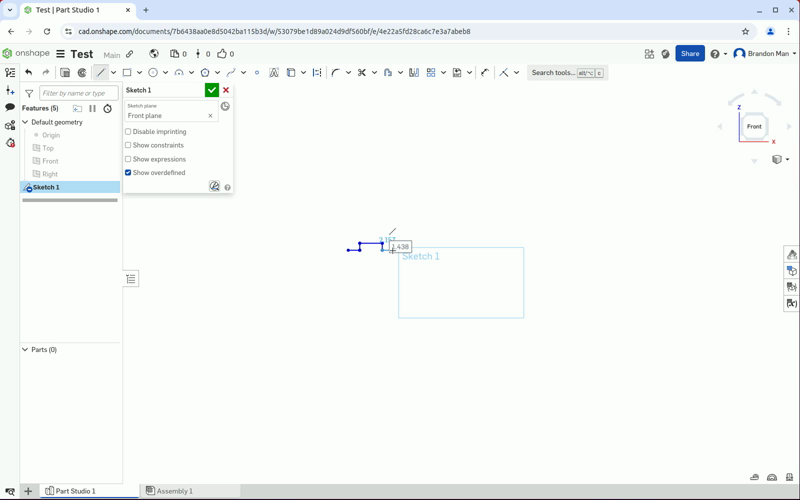
click(392, 250)
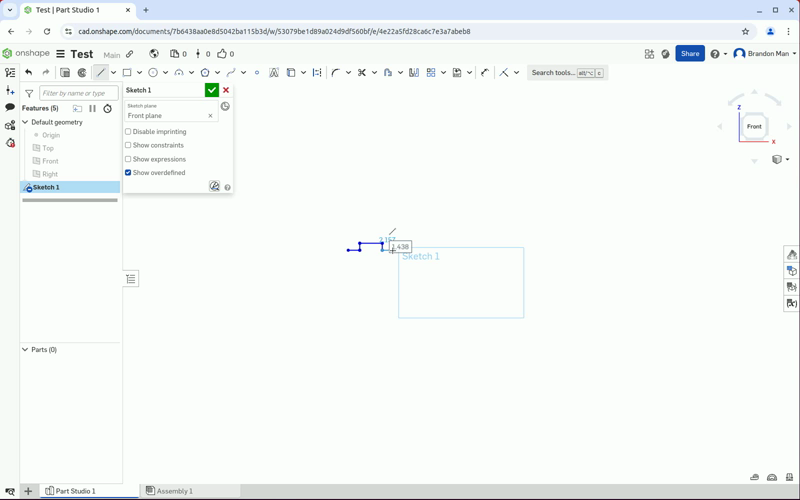
key_up(shift)
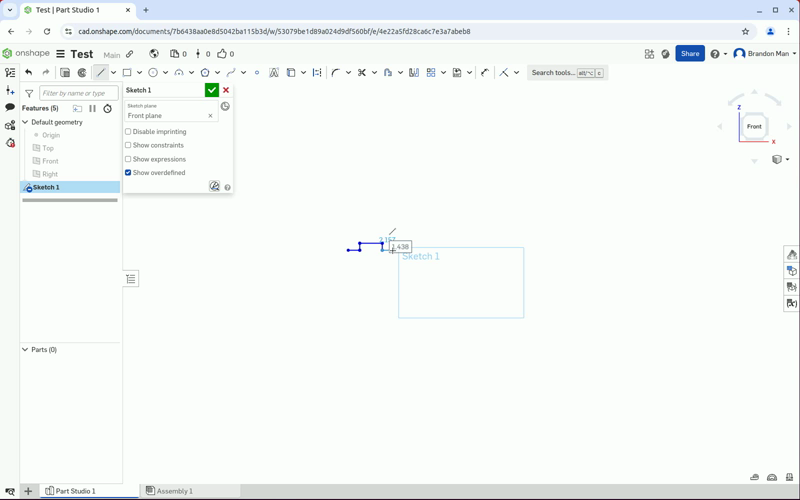
key_down(shift)
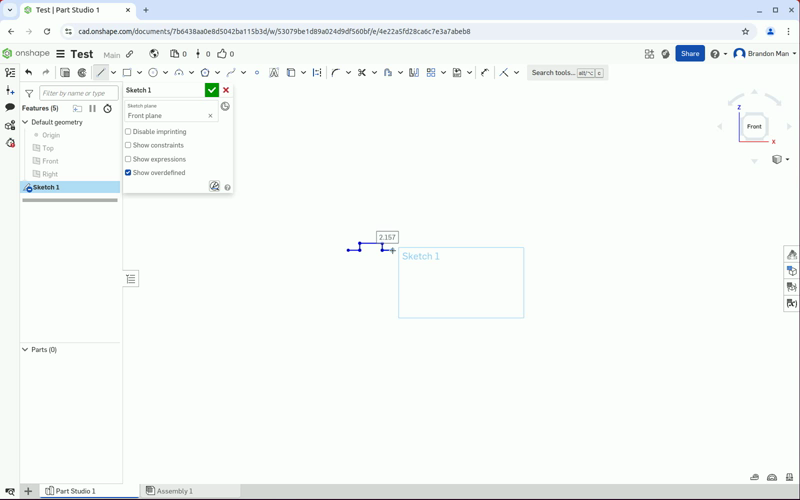
mouse_move(422, 250)
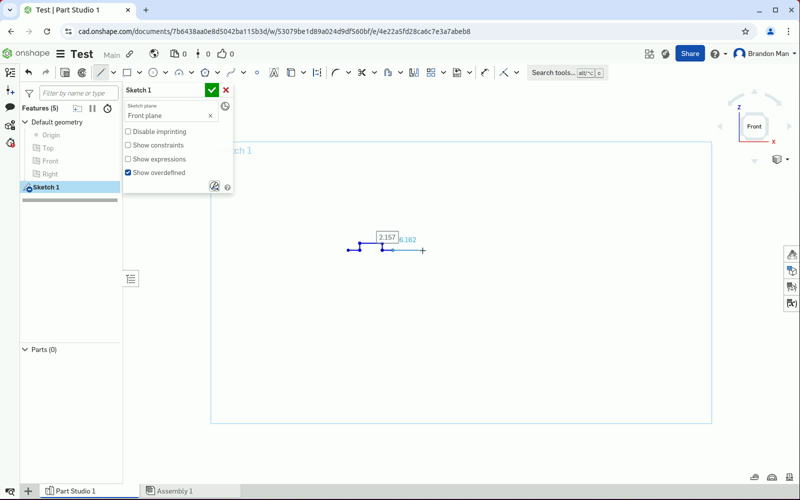
mouse_move(392, 243)
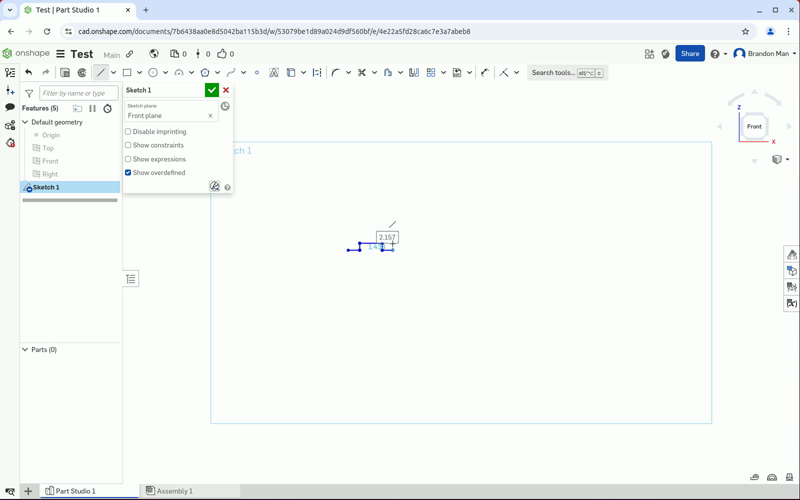
scroll(6)
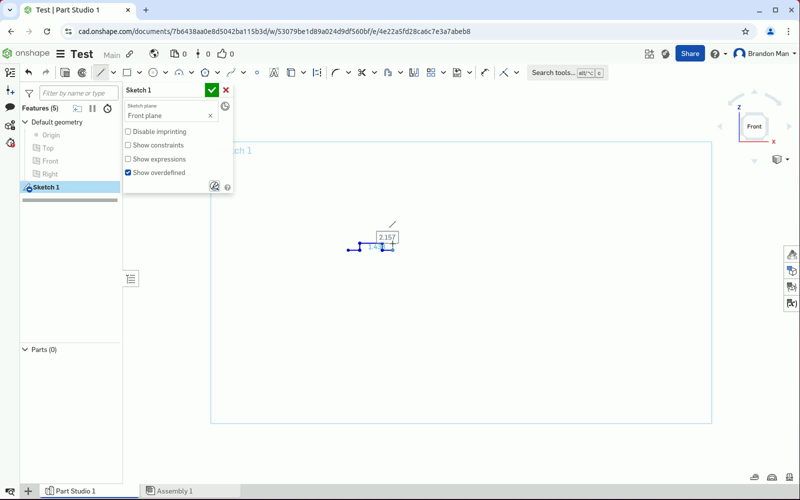
scroll(6)
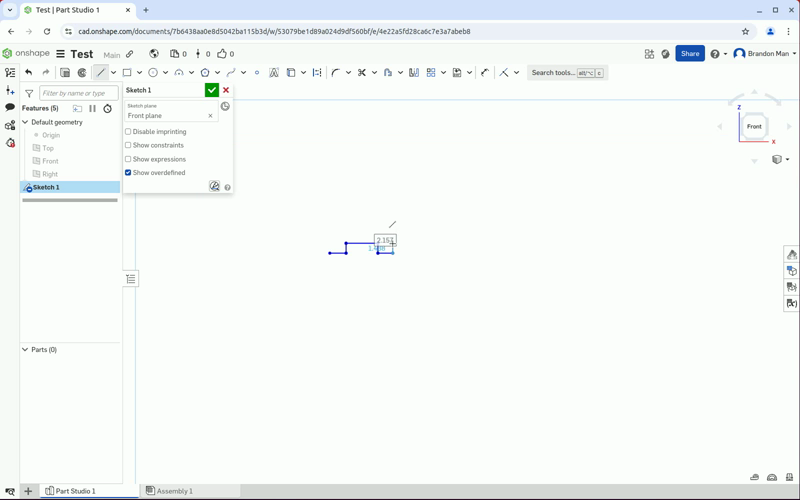
scroll(6)
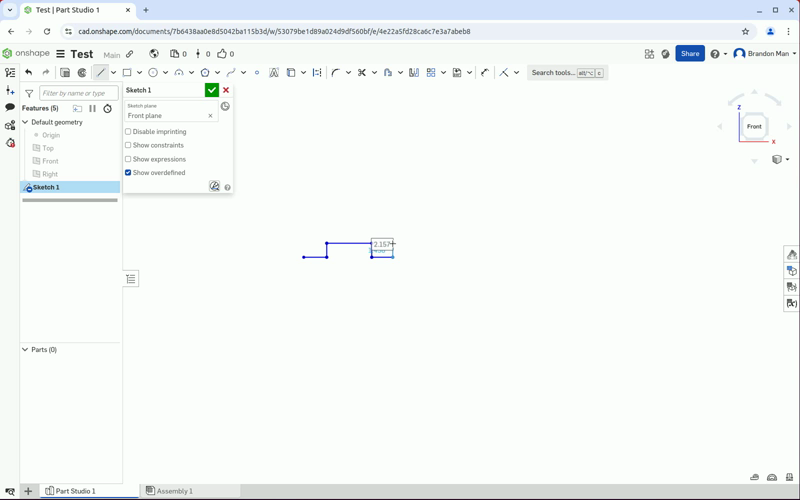
scroll(6)
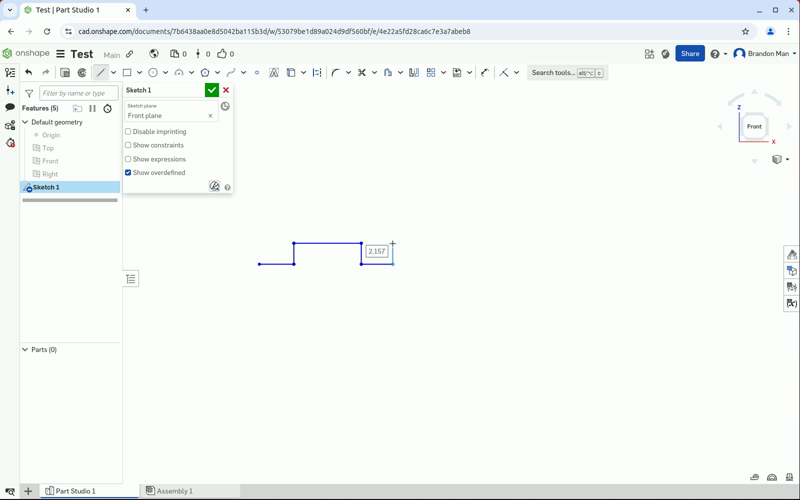
scroll(6)
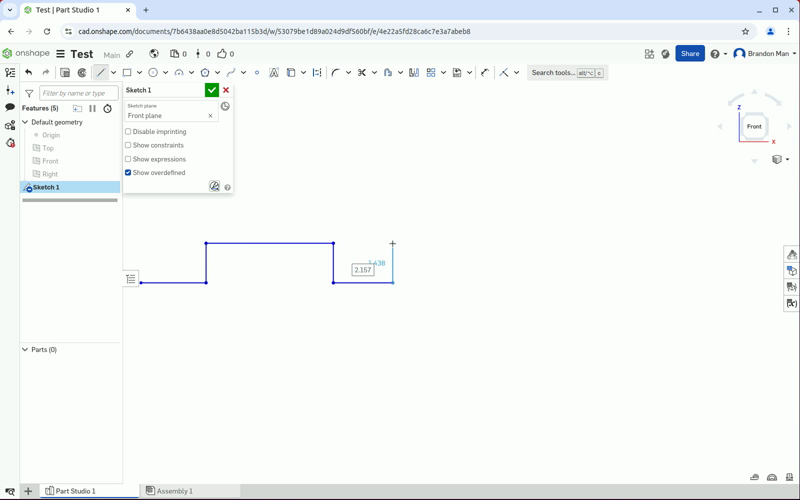
scroll(6)
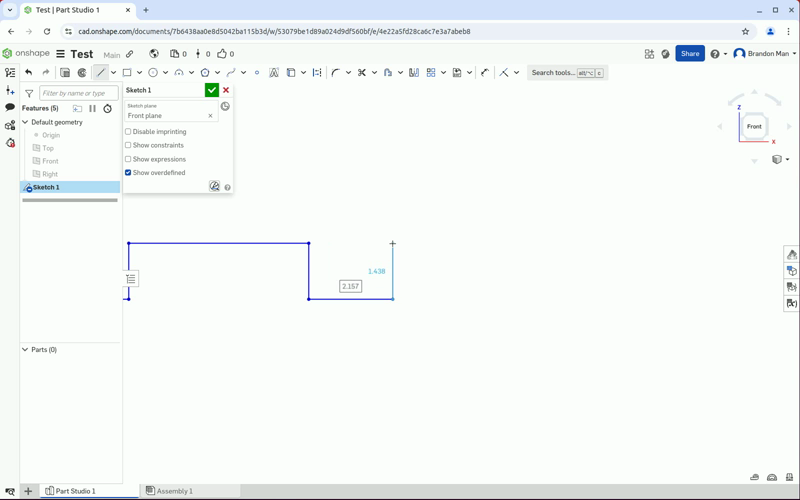
scroll(6)
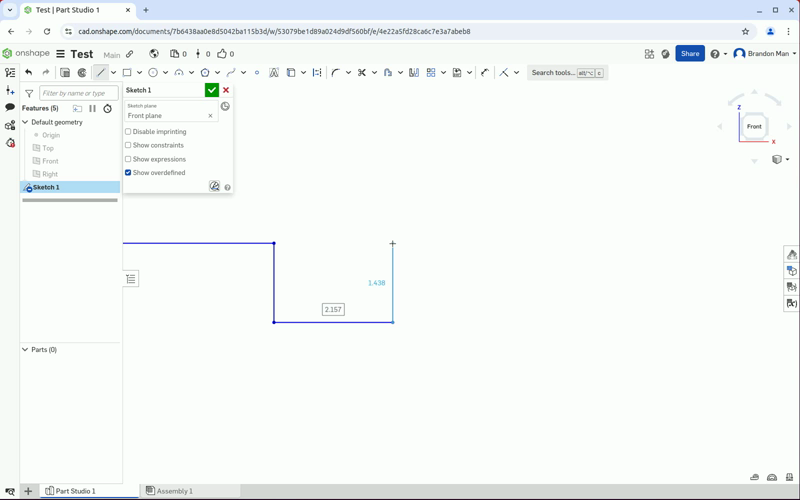
click(392, 243)
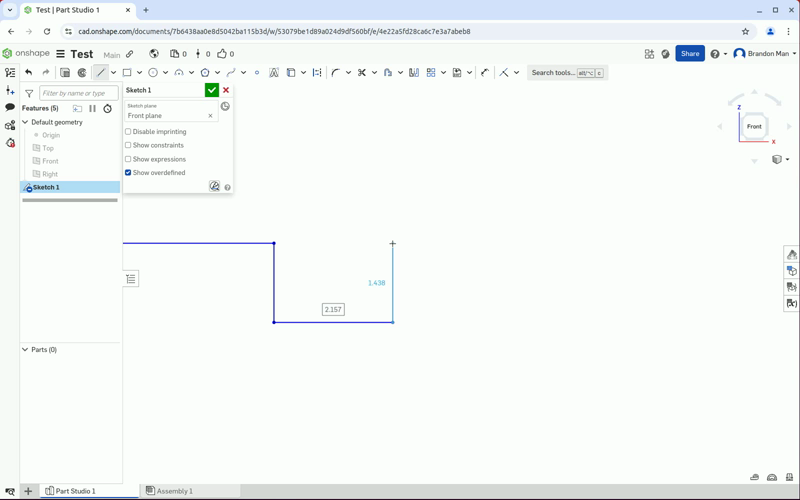
scroll(-6)
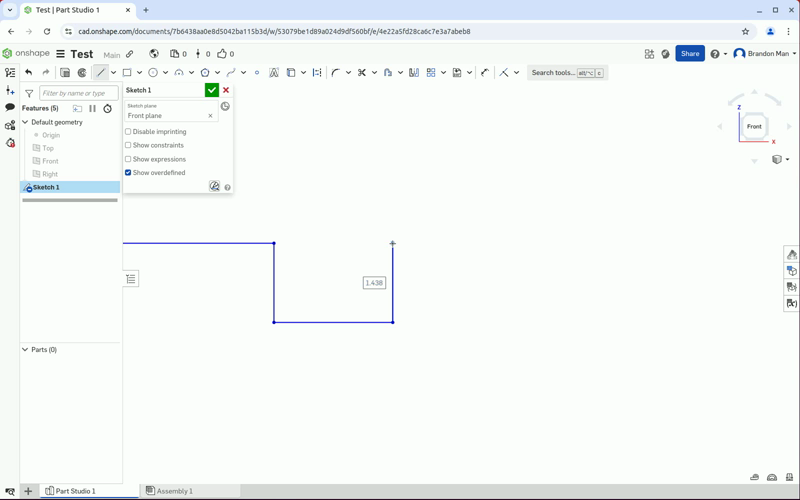
scroll(-6)
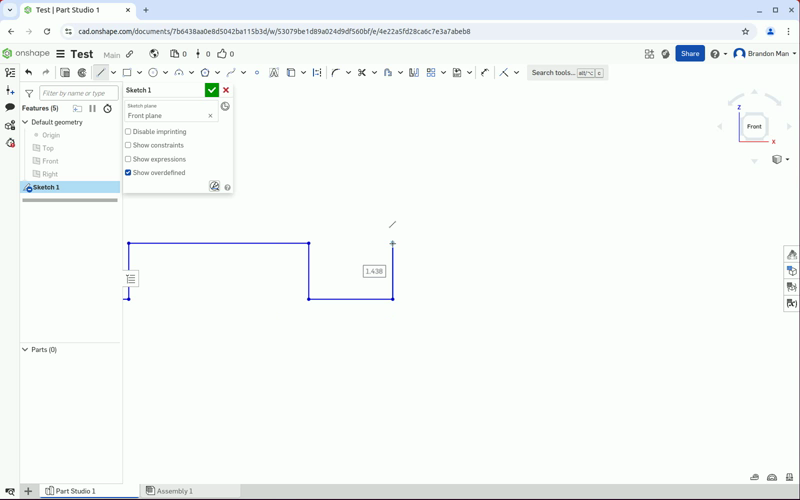
scroll(-6)
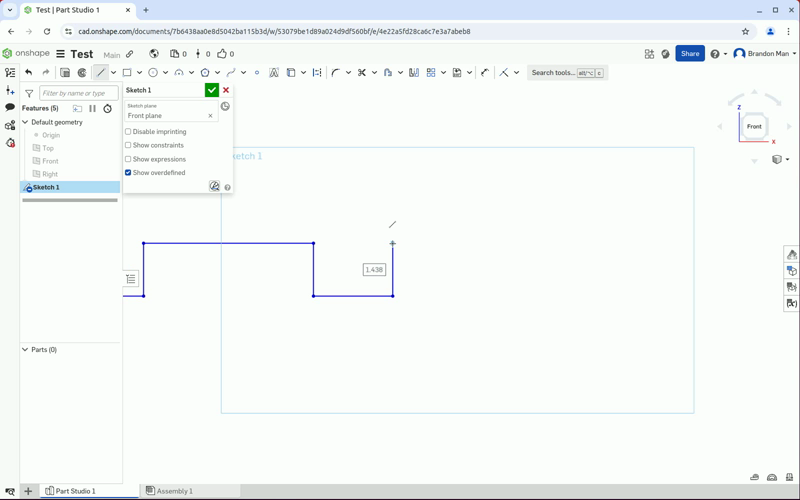
scroll(-6)
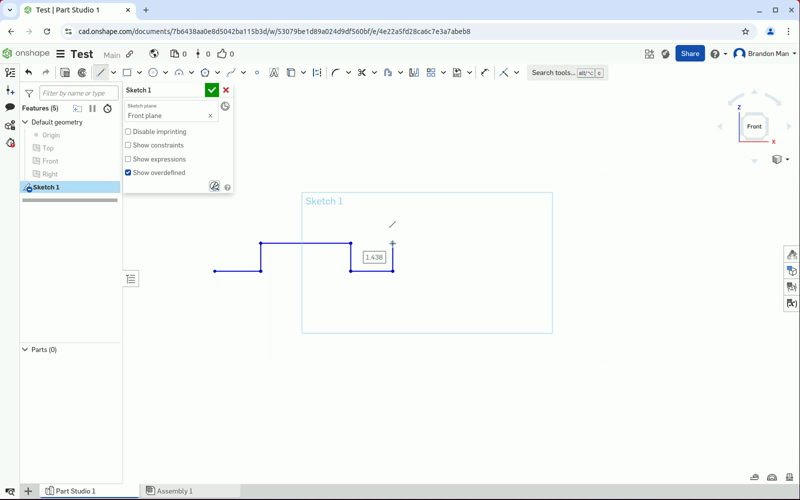
scroll(-6)
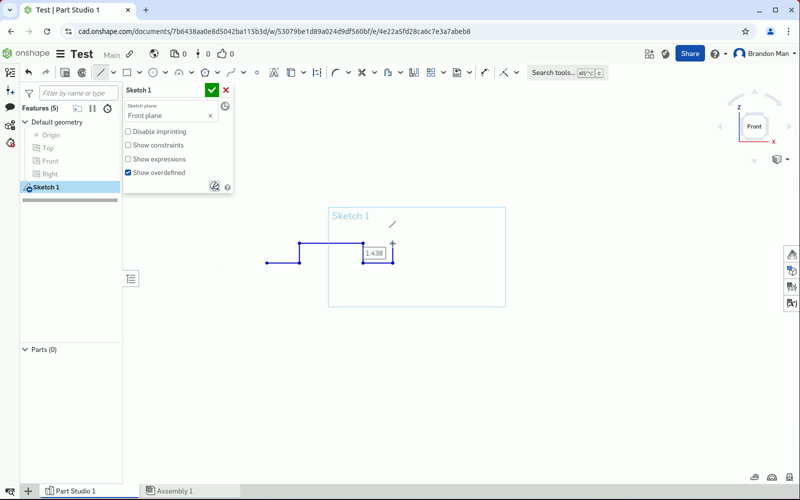
scroll(-6)
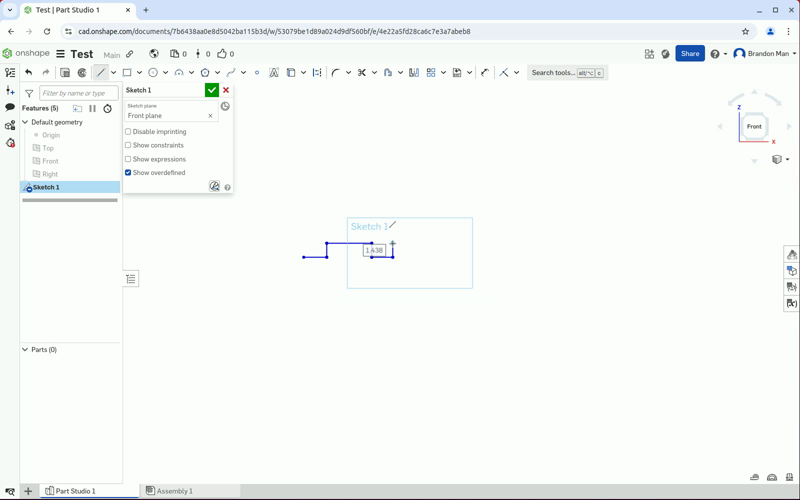
scroll(-6)
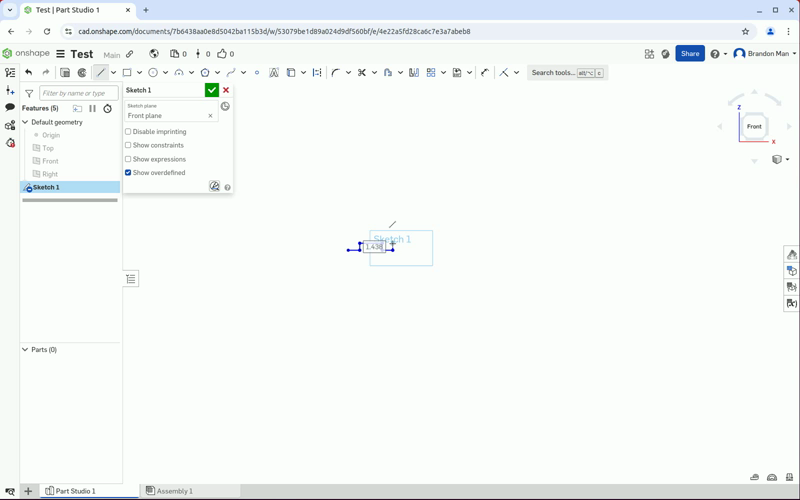
key_up(shift)
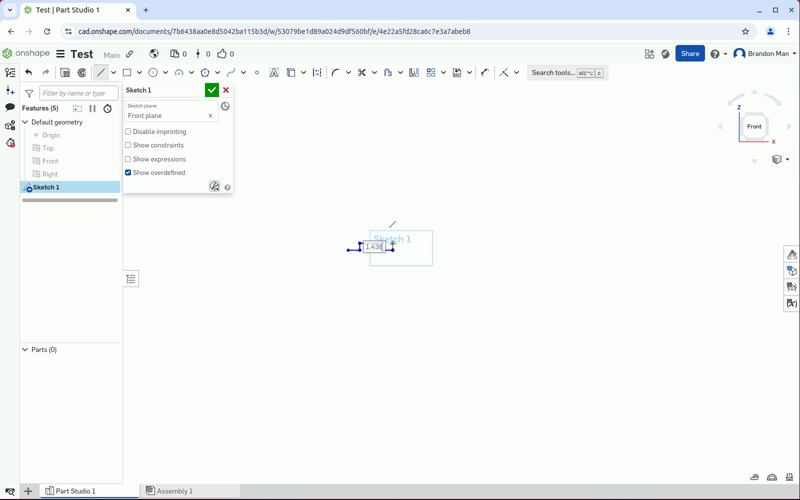
key_down(shift)
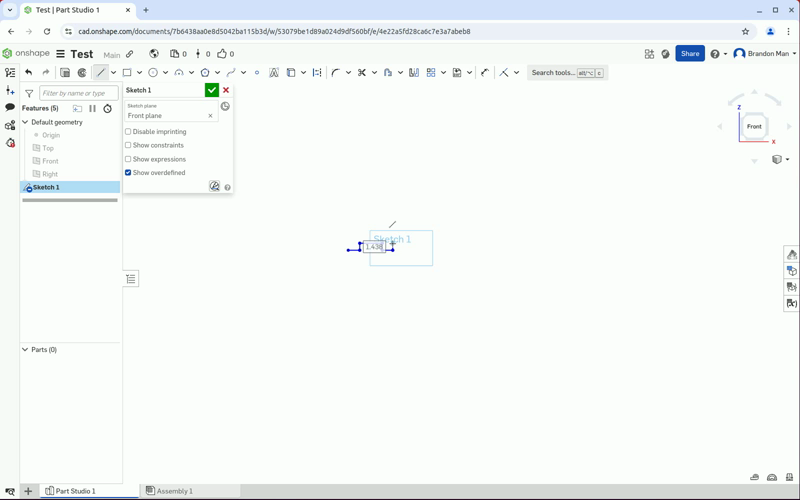
mouse_move(422, 243)
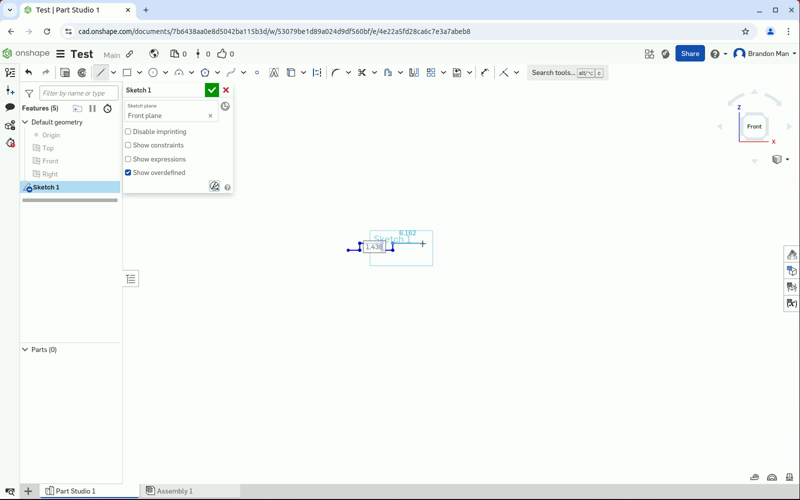
mouse_move(415, 243)
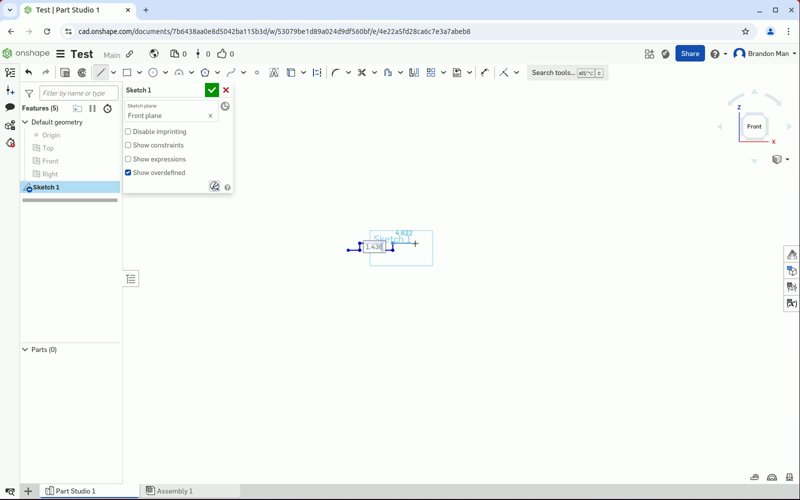
click(415, 243)
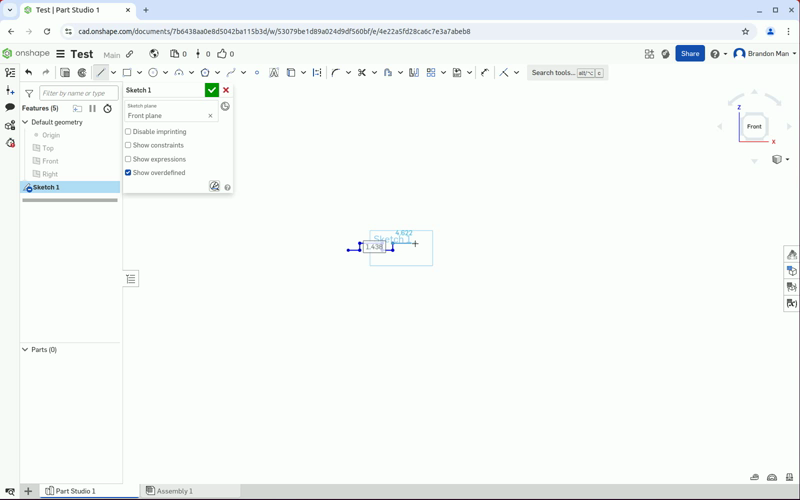
key_up(shift)
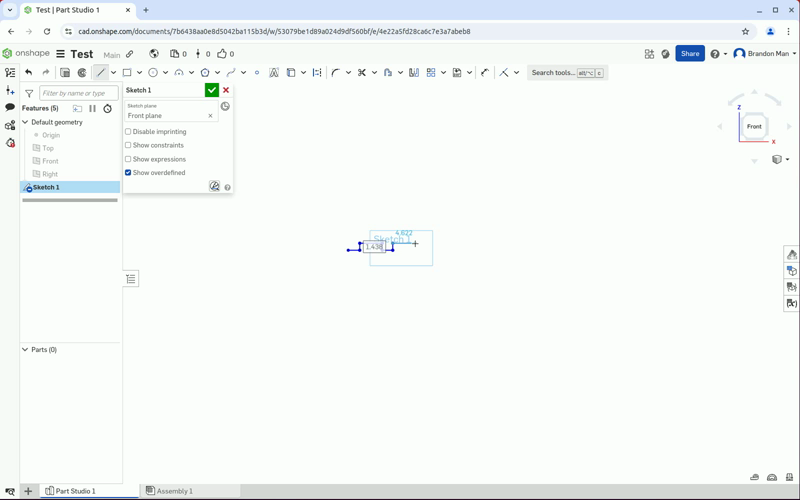
key_down(shift)
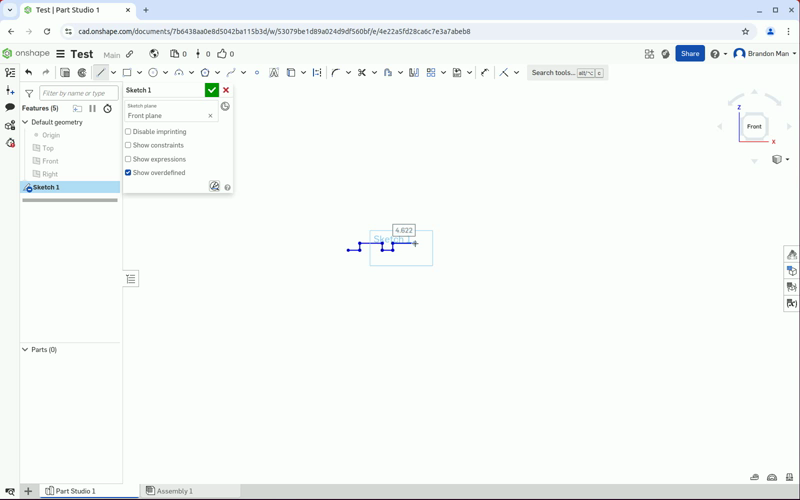
mouse_move(445, 243)
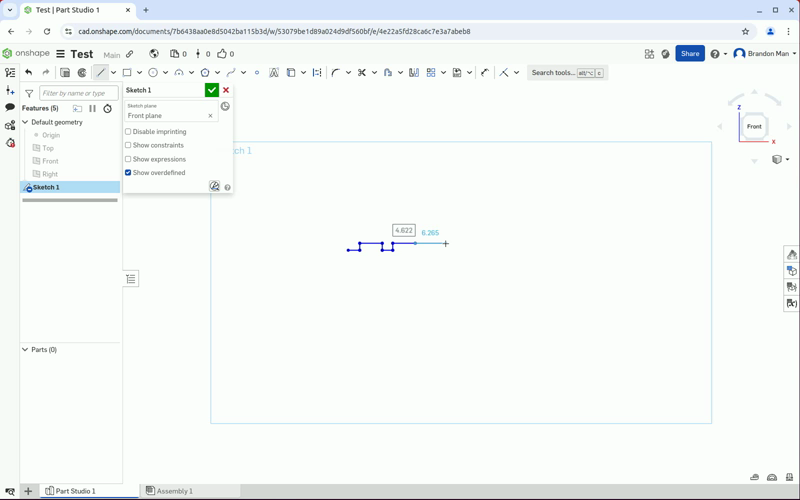
mouse_move(415, 250)
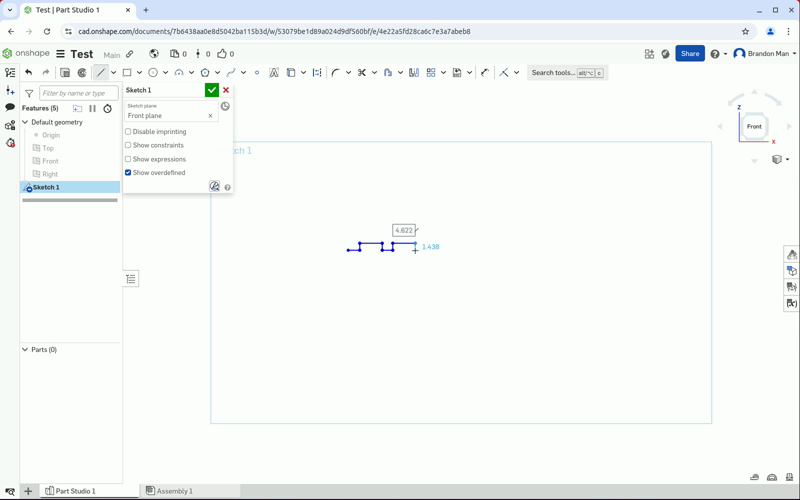
scroll(6)
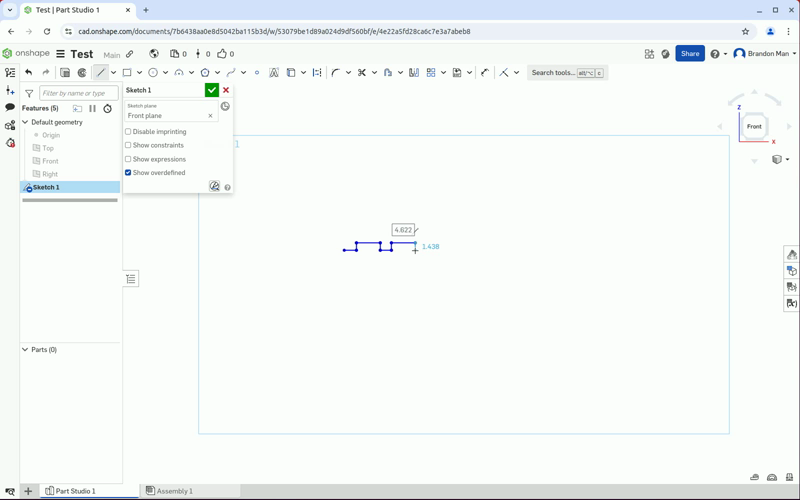
scroll(6)
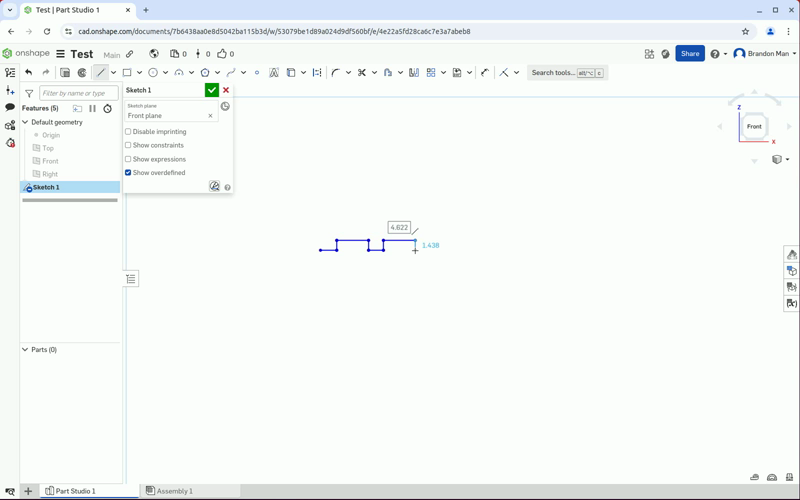
scroll(6)
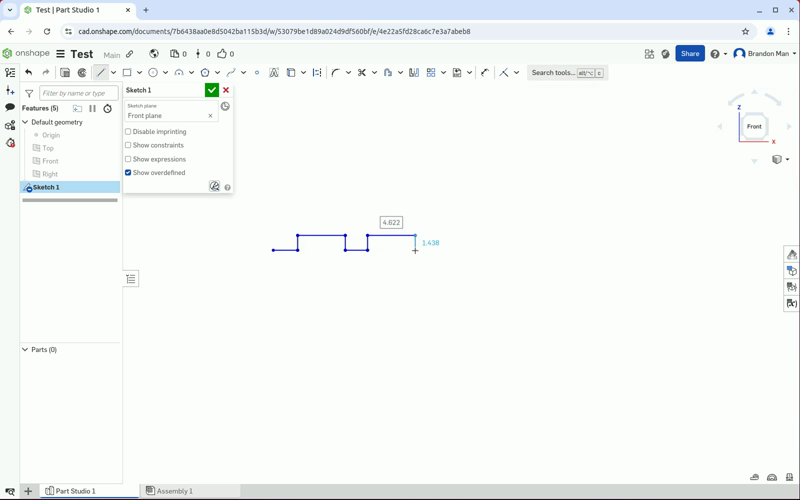
scroll(6)
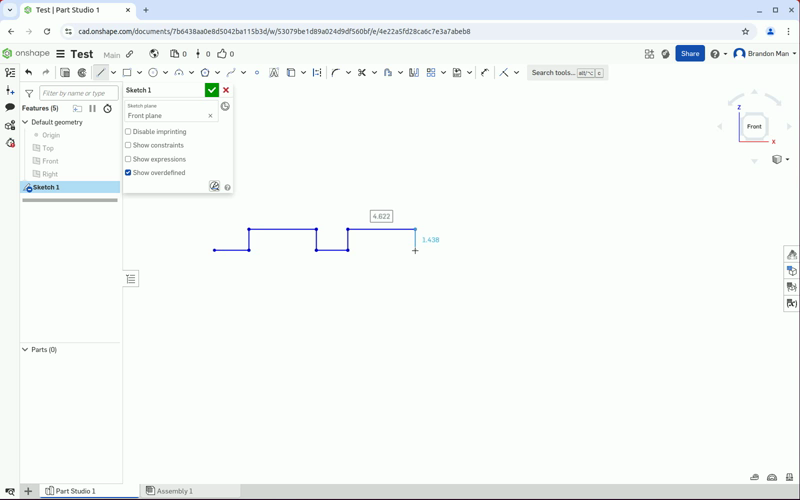
scroll(6)
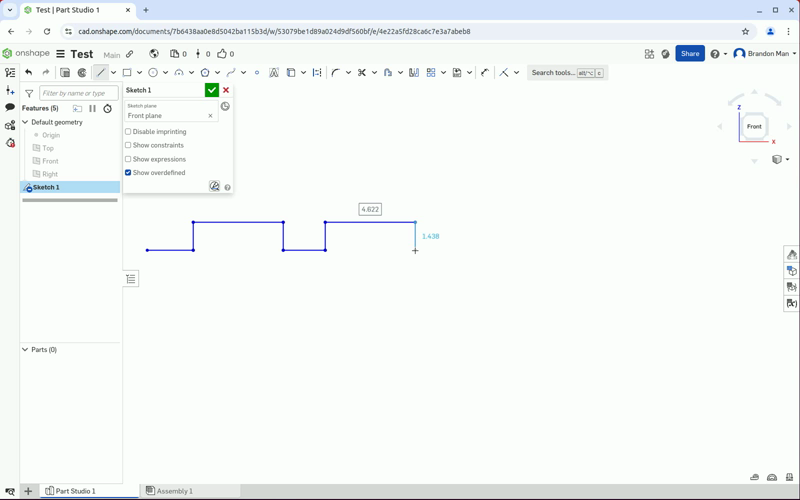
scroll(6)
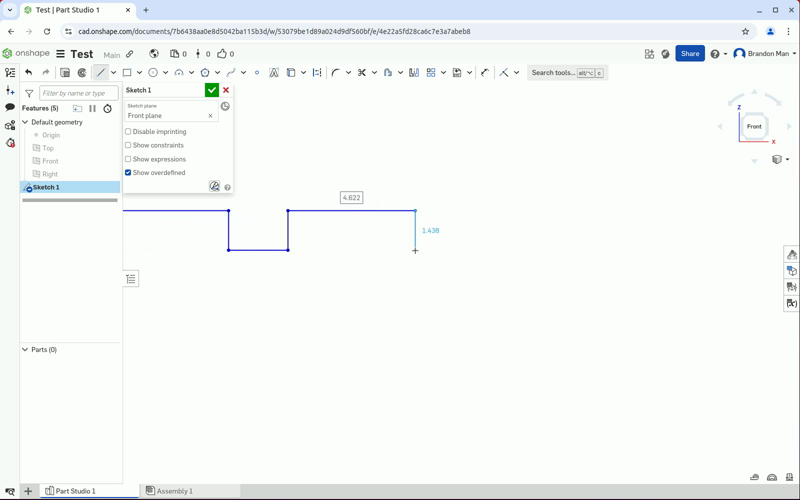
scroll(6)
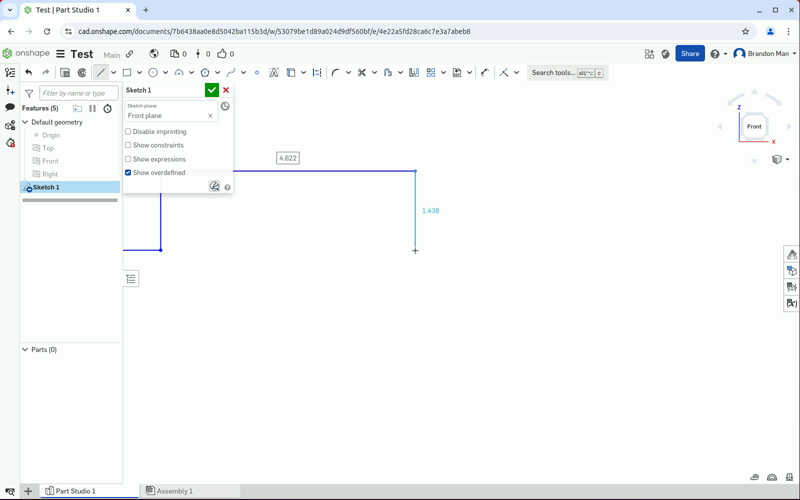
click(415, 250)
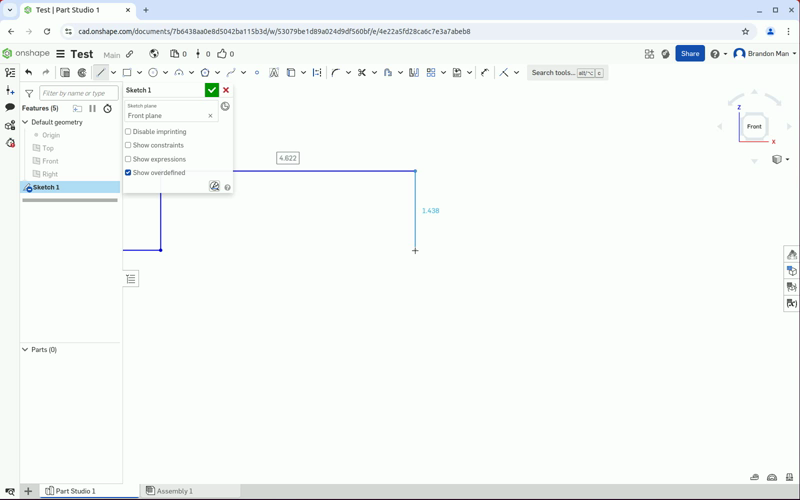
scroll(-6)
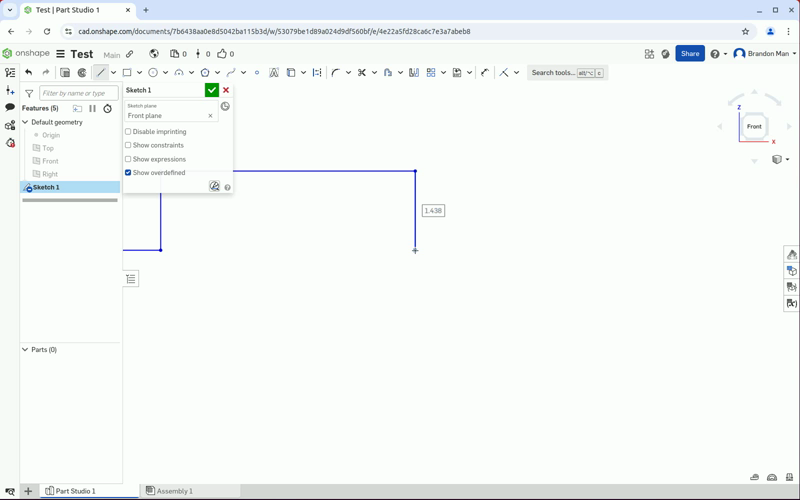
scroll(-6)
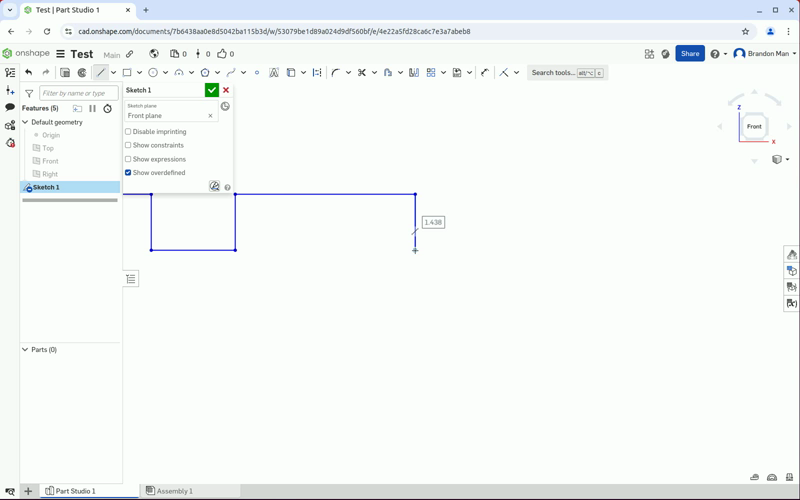
scroll(-6)
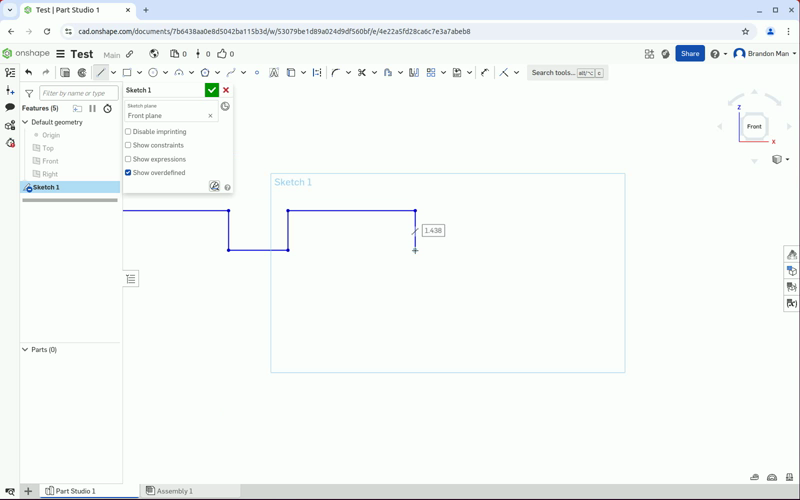
scroll(-6)
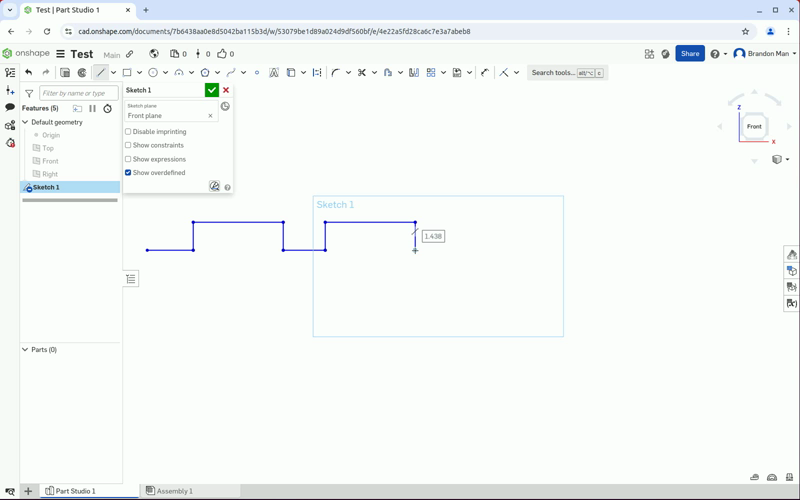
scroll(-6)
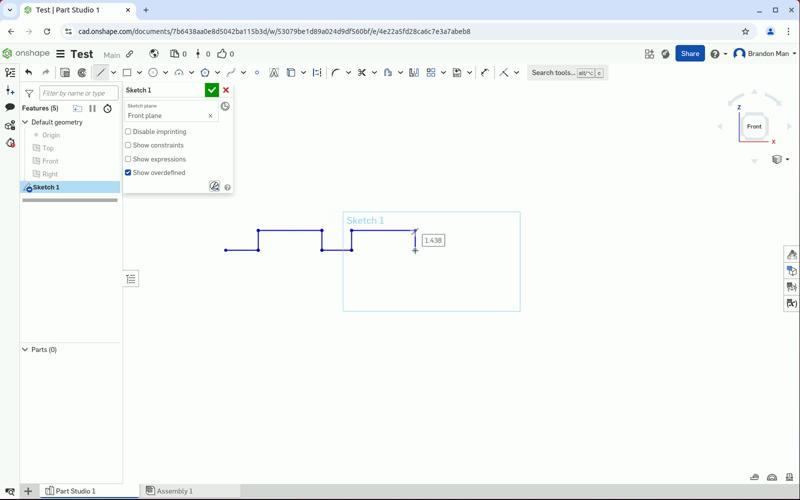
scroll(-6)
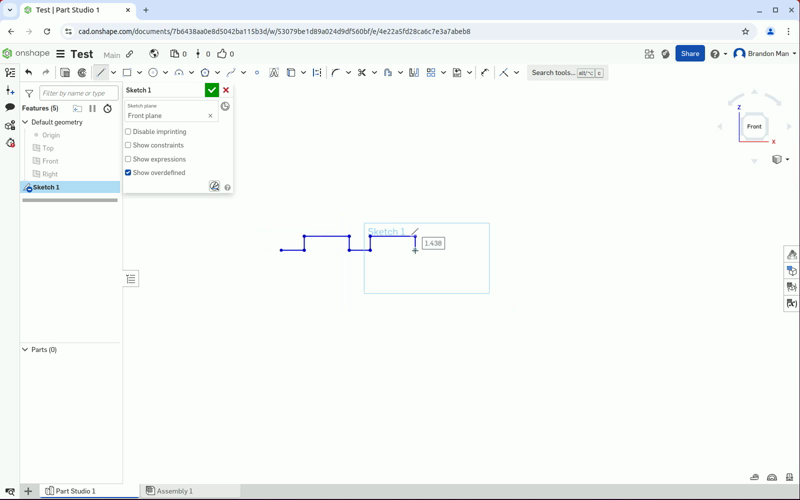
scroll(-6)
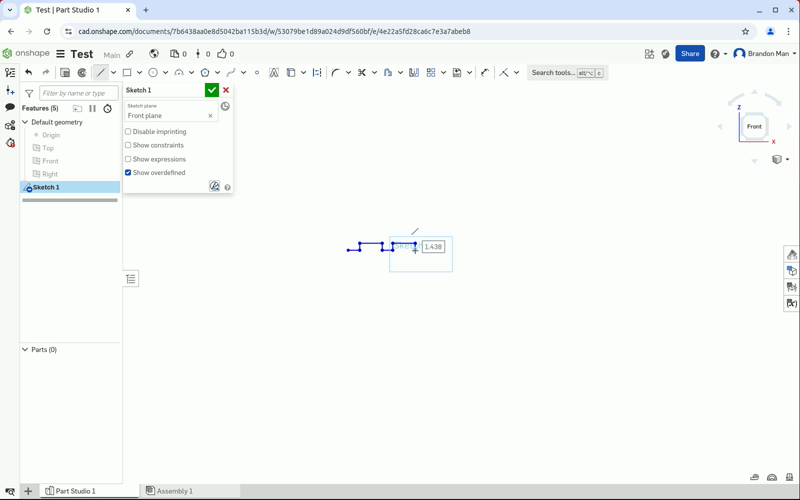
key_up(shift)
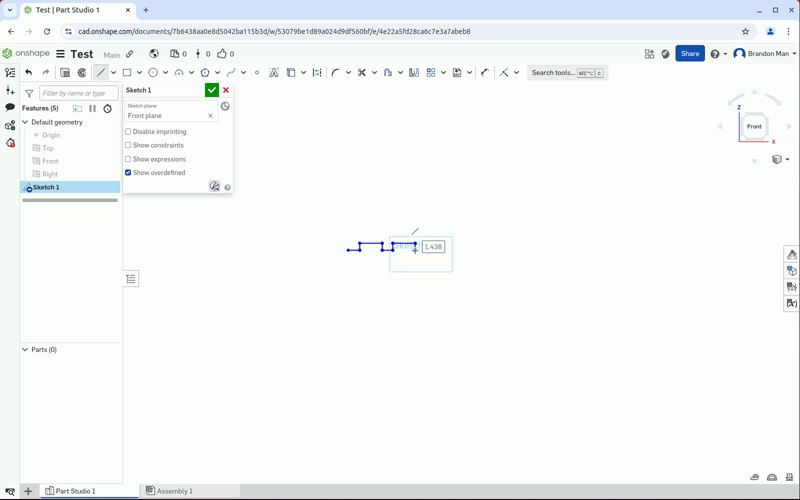
key_down(shift)
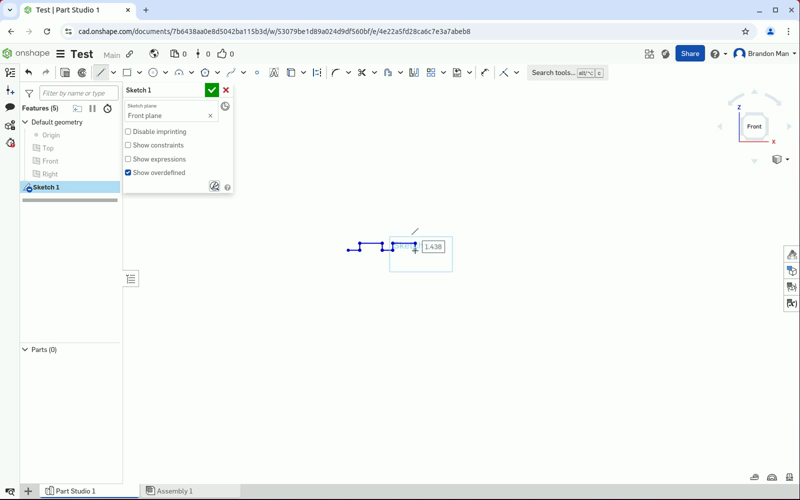
mouse_move(445, 250)
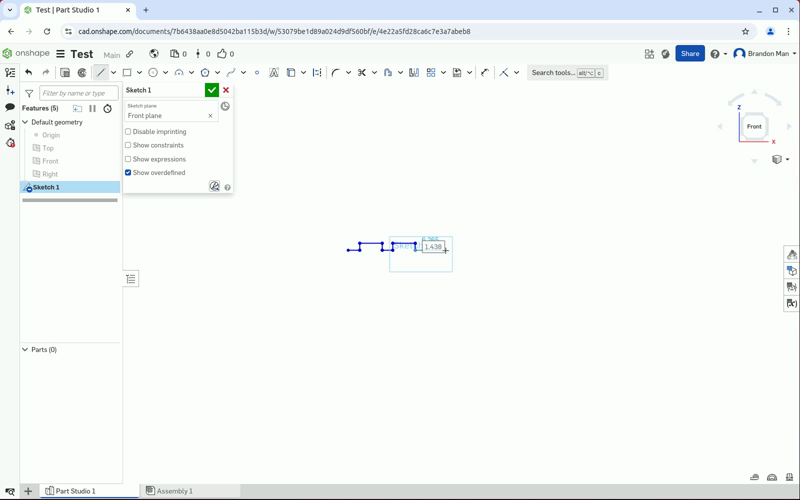
mouse_move(427, 250)
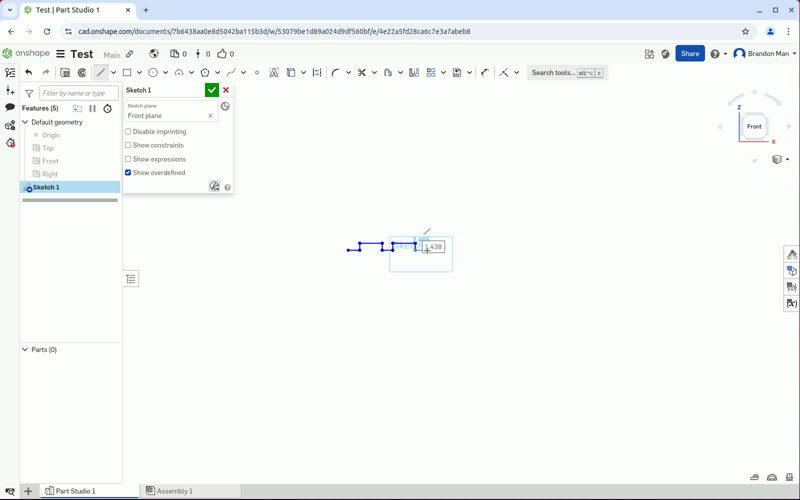
click(427, 250)
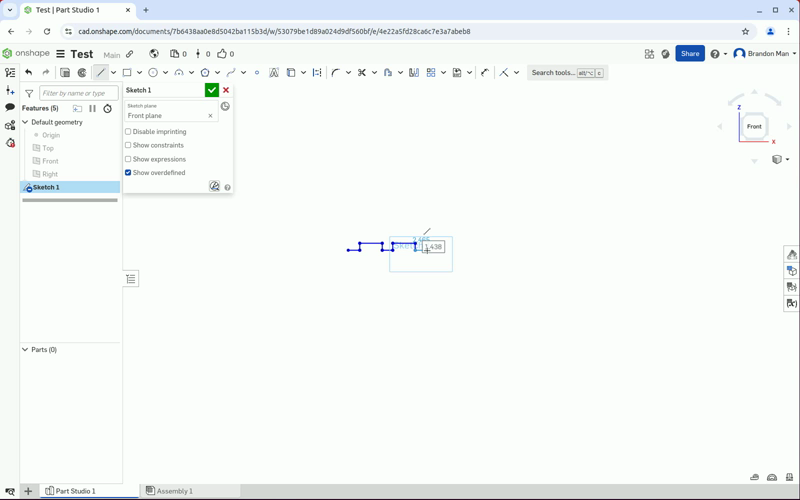
key_up(shift)
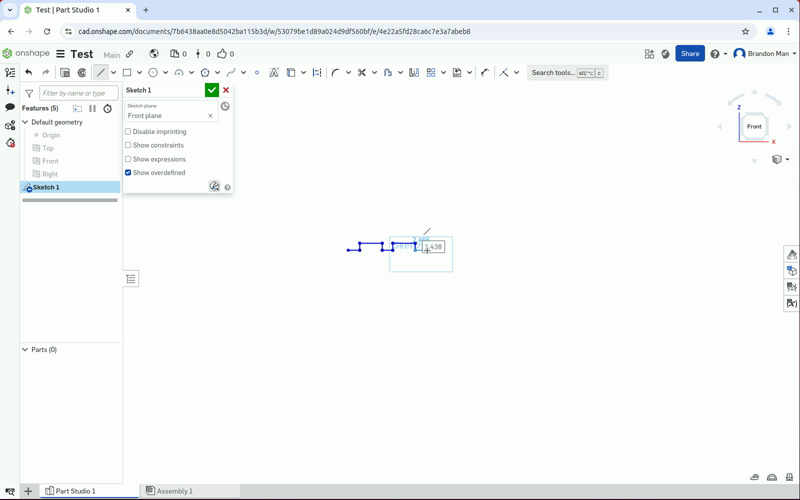
key_down(shift)
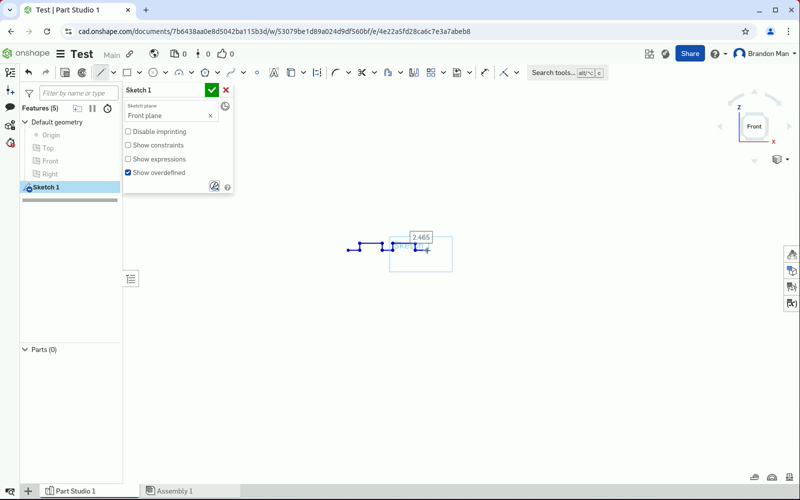
mouse_move(427, 175)
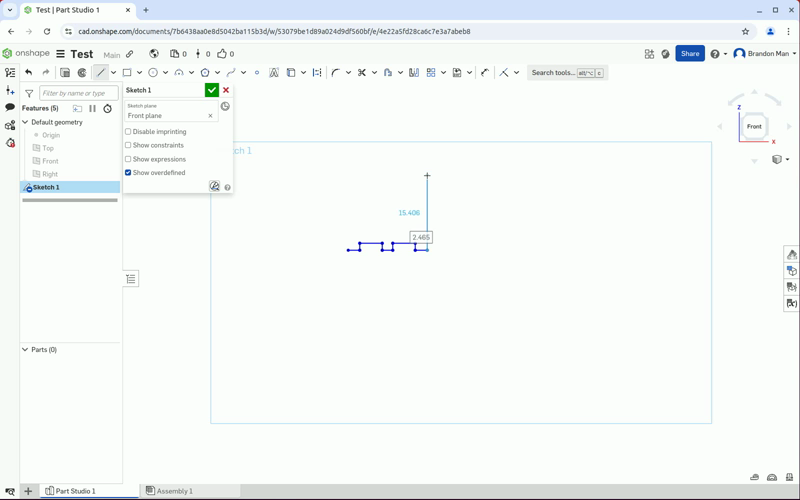
click(427, 175)
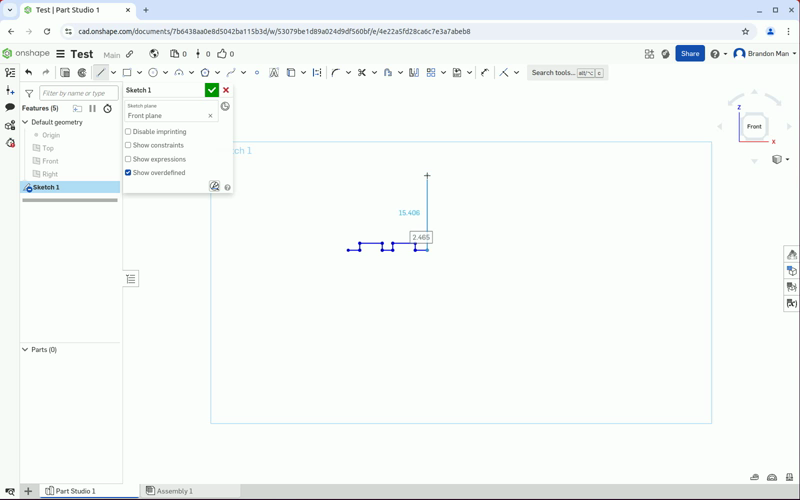
key_up(shift)
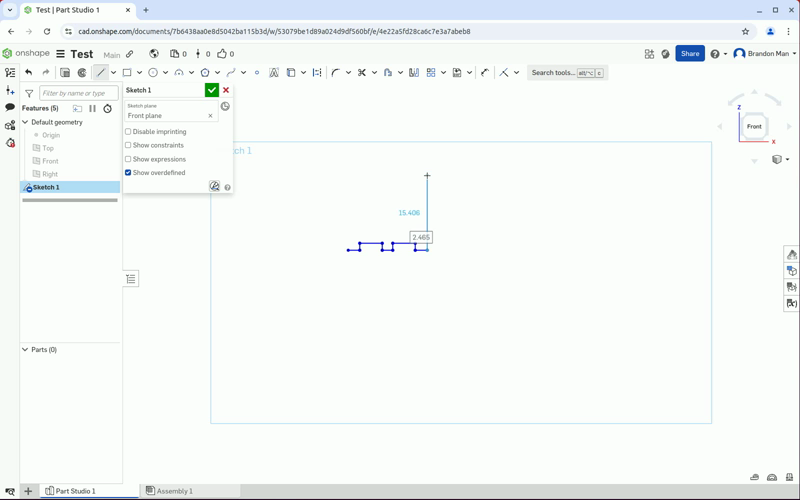
key_down(shift)
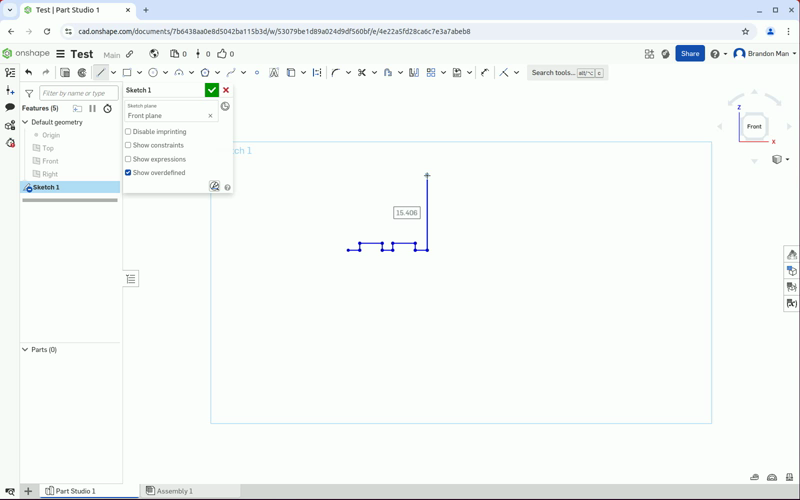
mouse_move(348, 175)
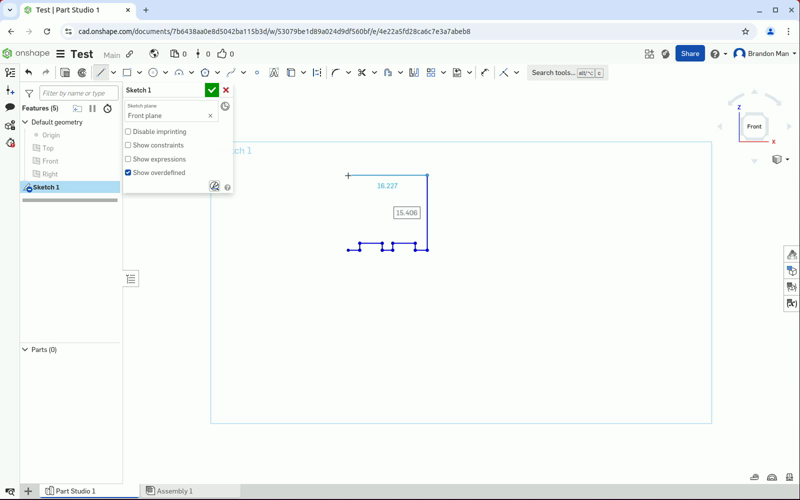
click(348, 175)
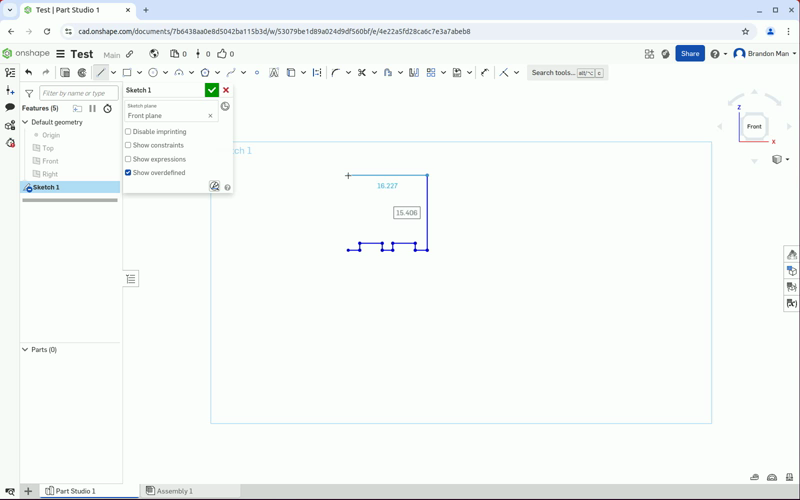
key_up(shift)
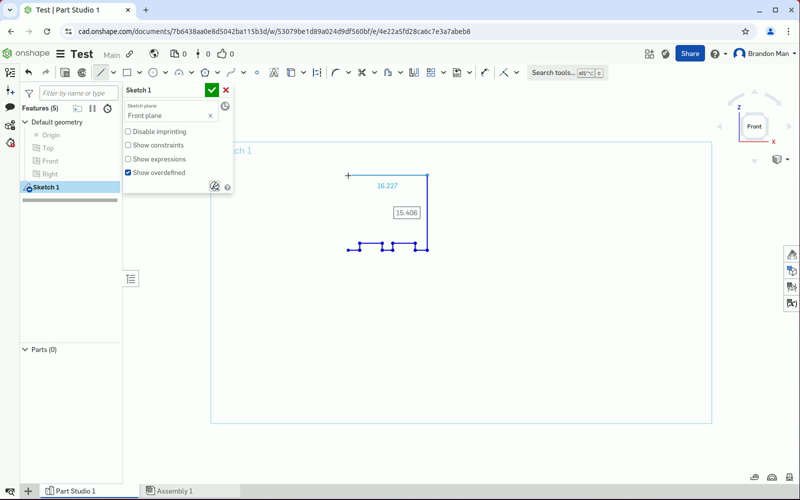
key_down(shift)
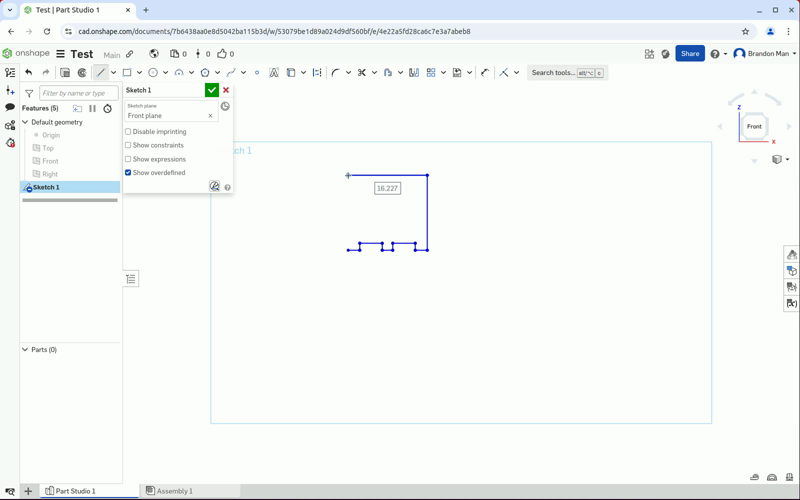
mouse_move(348, 250)
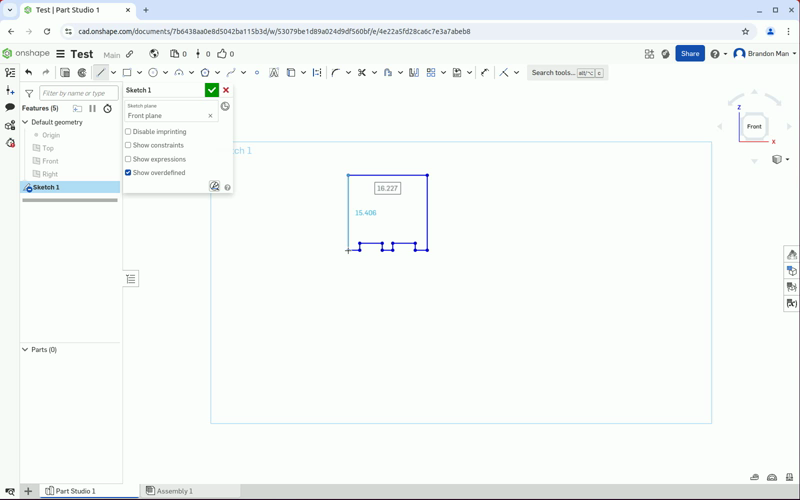
key_up(shift)
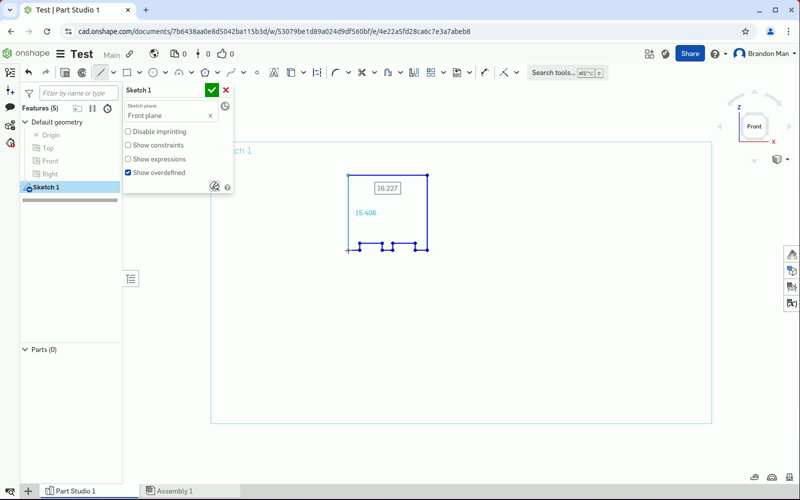
click(348, 250)
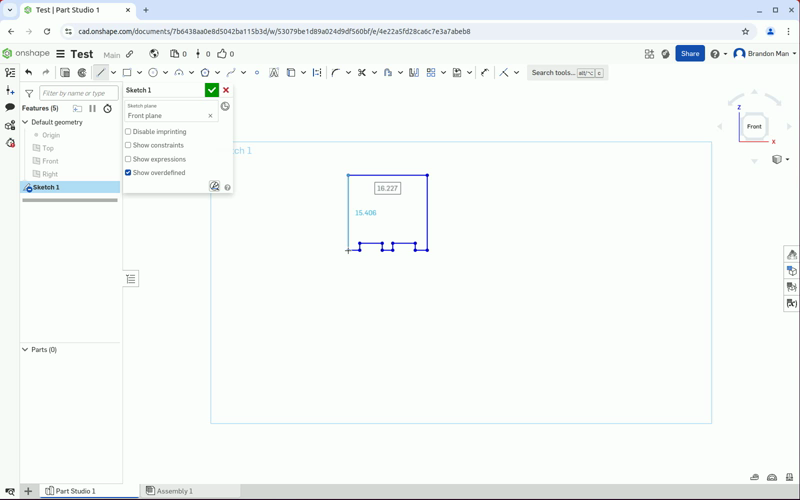
key(esc)
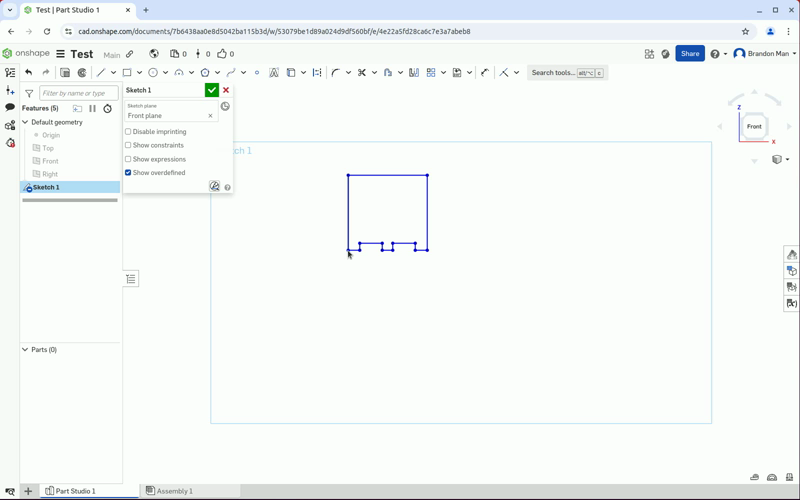
mouse_move(375, 208)
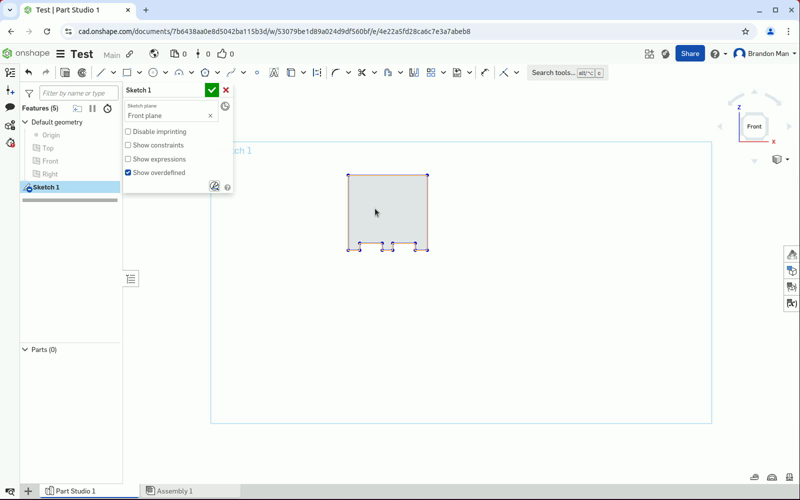
click(375, 208)
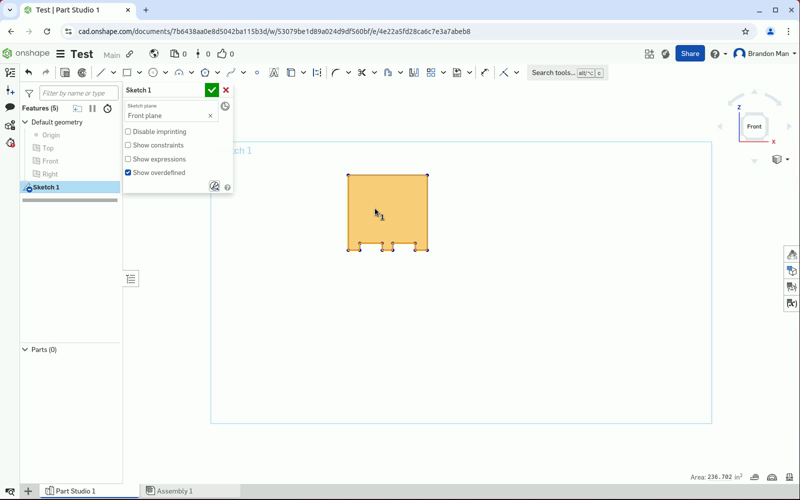
mouse_move(73, 352)
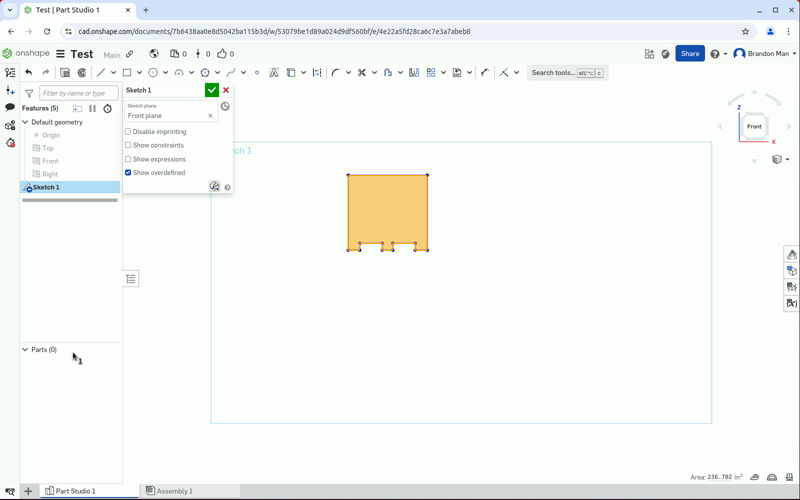
key(shift+y)
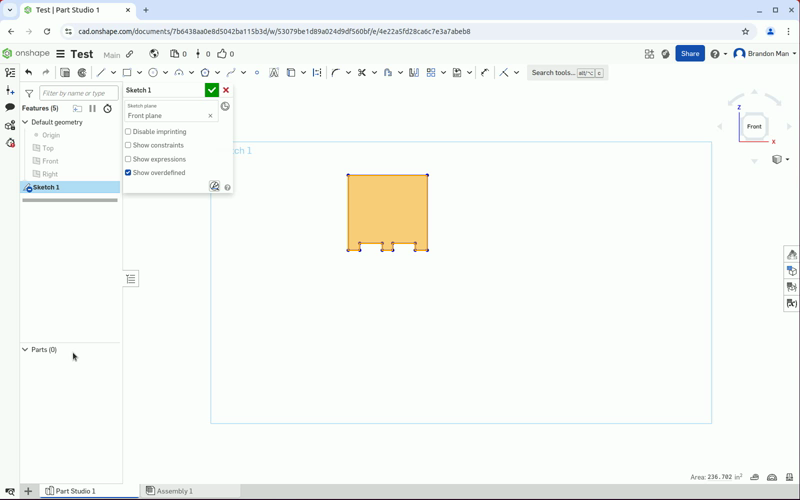
key(shift+e)
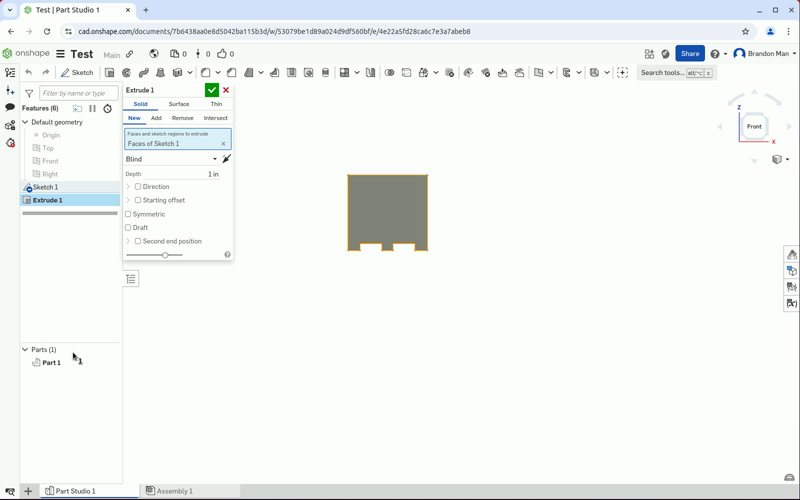
mouse_move(143, 106)
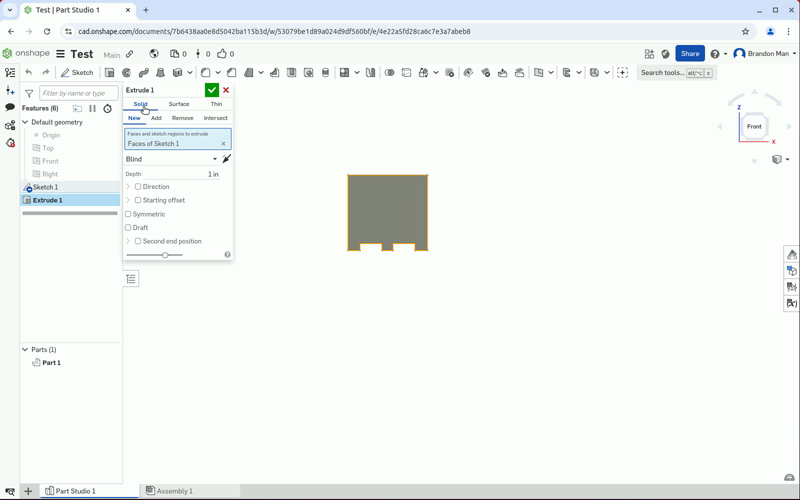
click(143, 106)
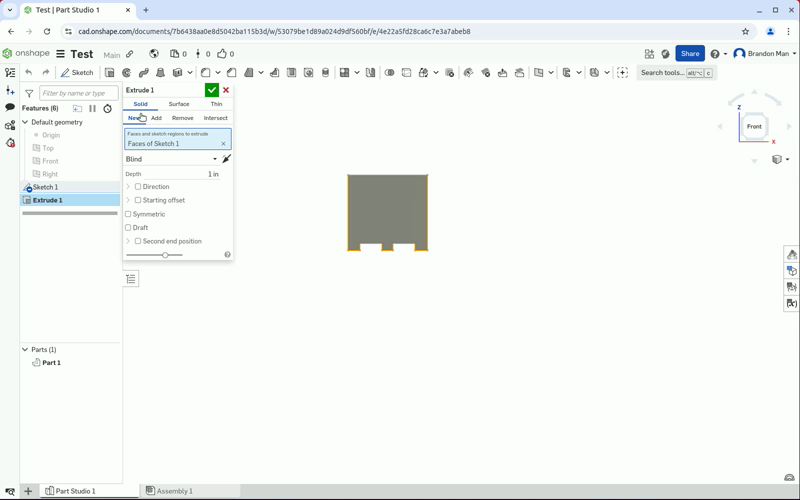
mouse_move(137, 120)
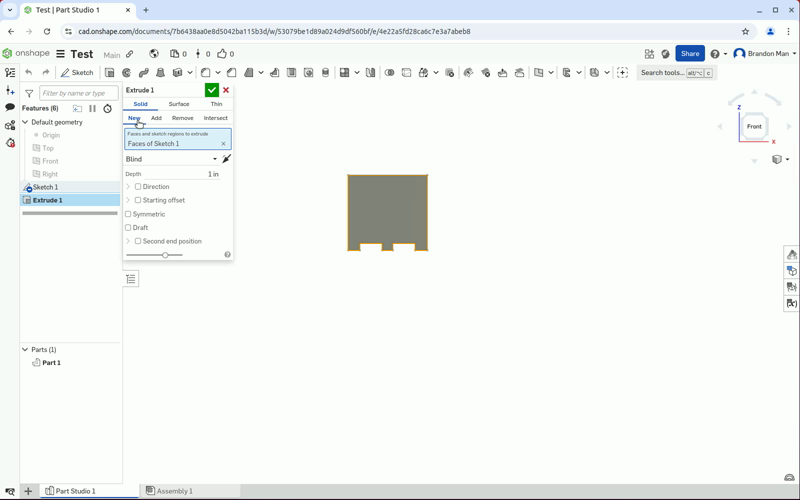
click(137, 120)
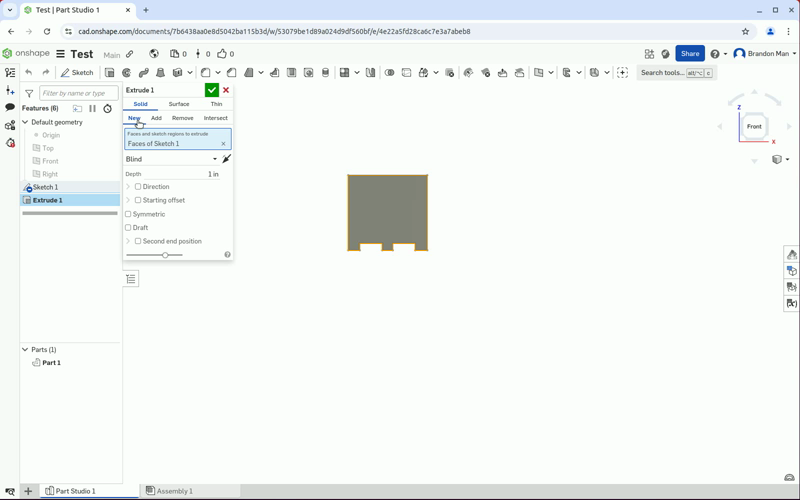
key(tab, 4)
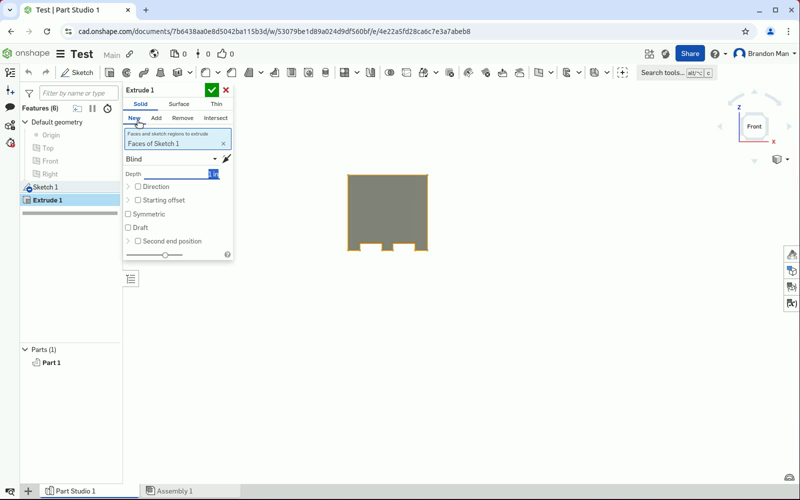
text(12.276)
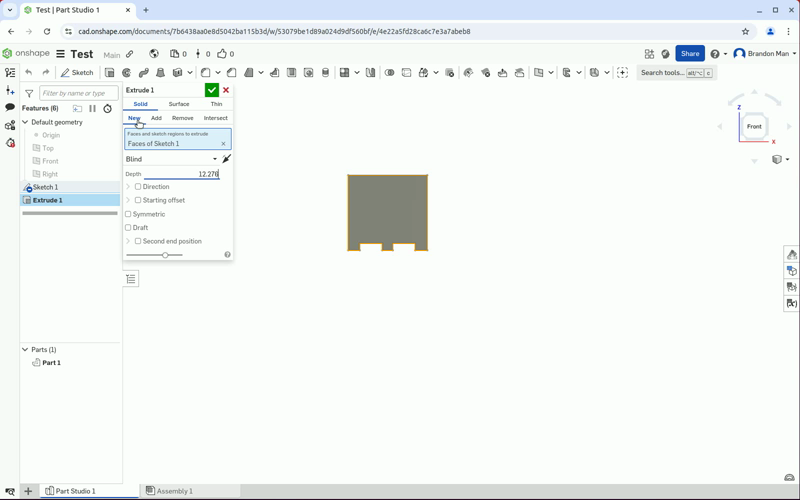
key(enter)
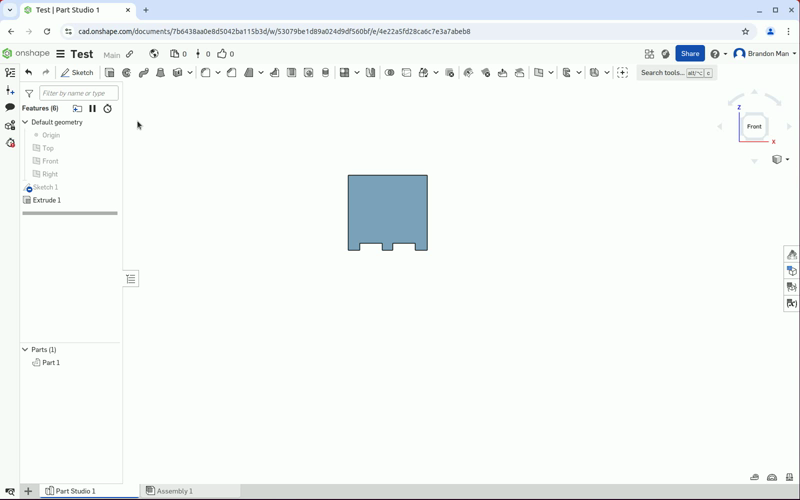
key(shift+h)
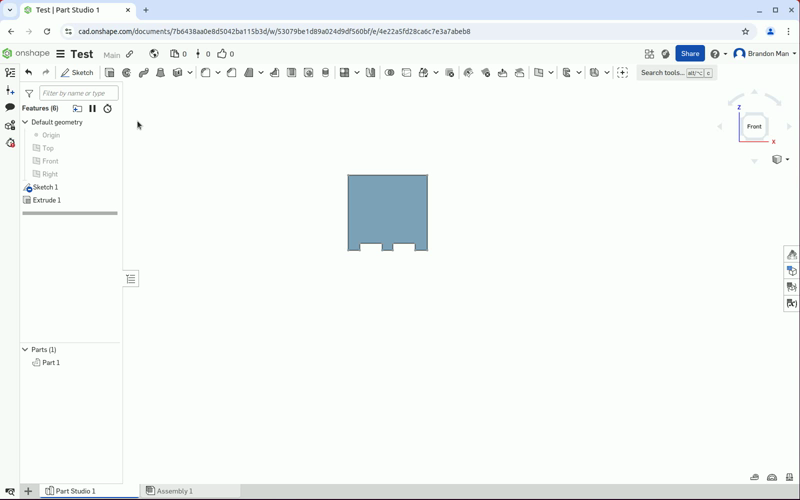
key(shift+h)
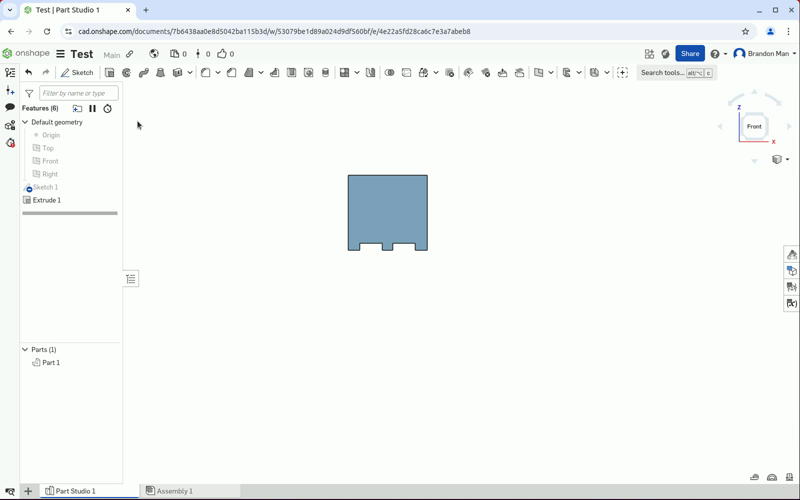
mouse_move(73, 189)
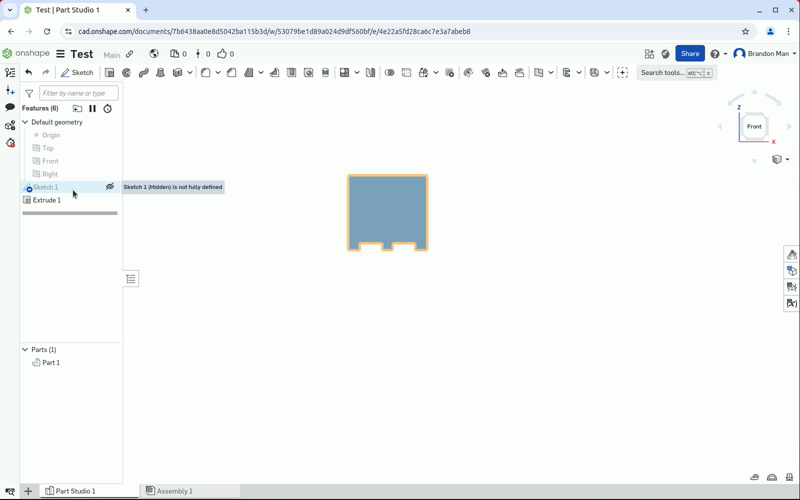
click(73, 189)
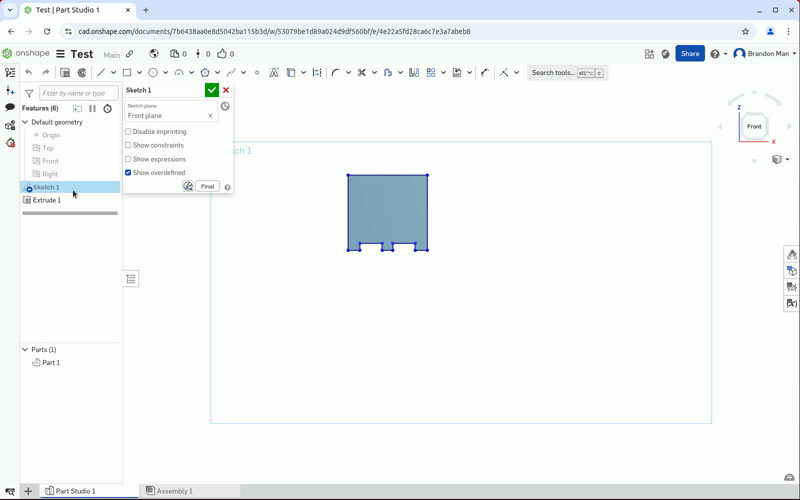
mouse_move(229, 92)
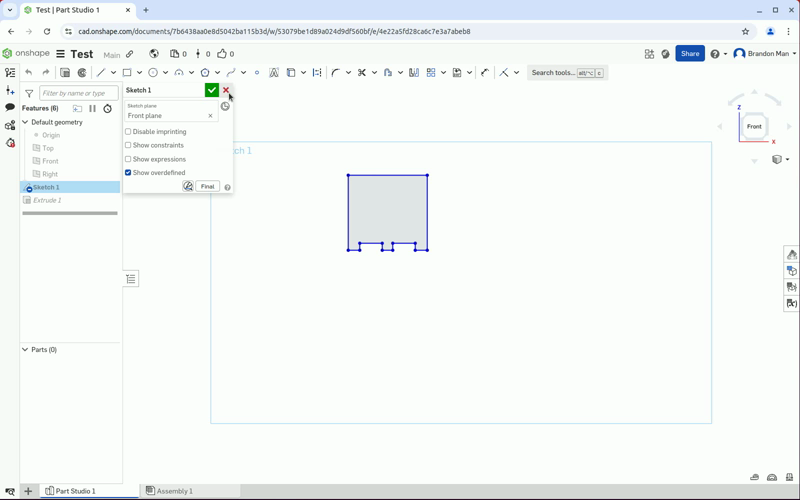
click(229, 92)
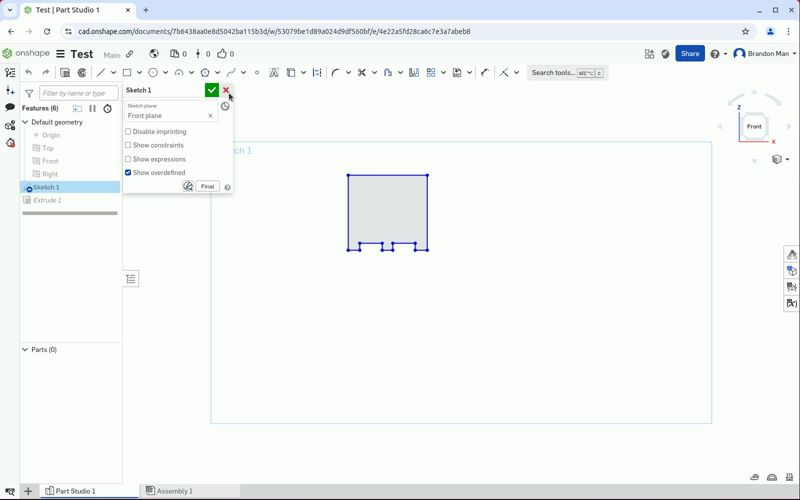
key(shift+s)
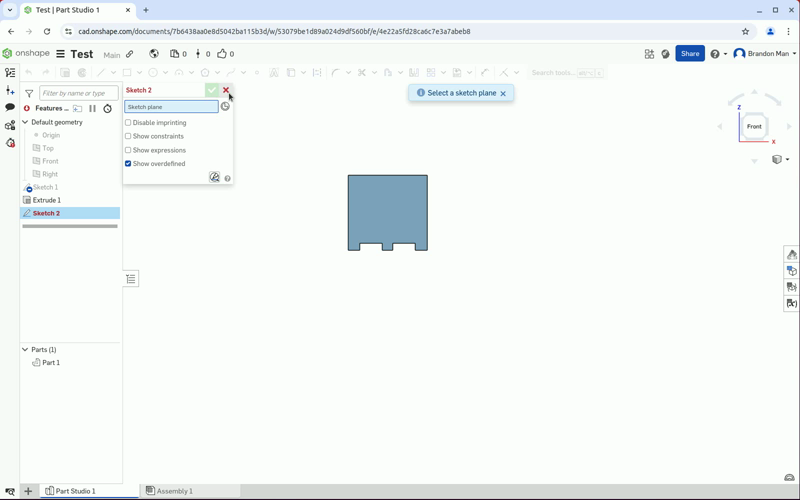
mouse_move(73, 163)
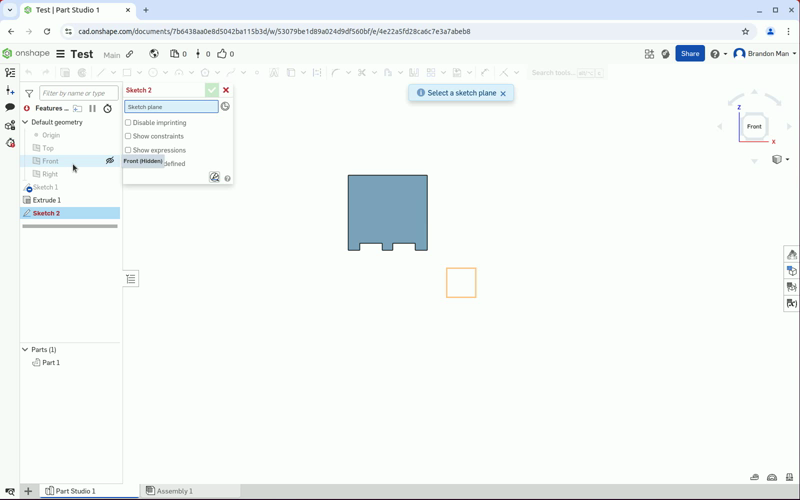
click(73, 163)
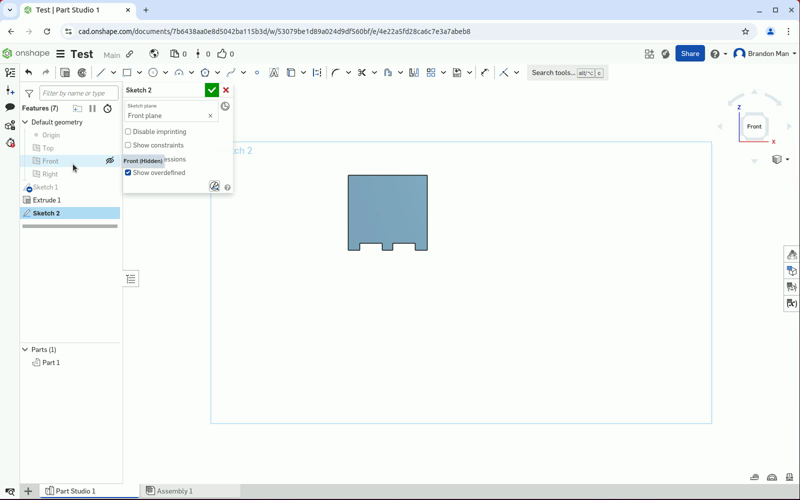
mouse_move(73, 352)
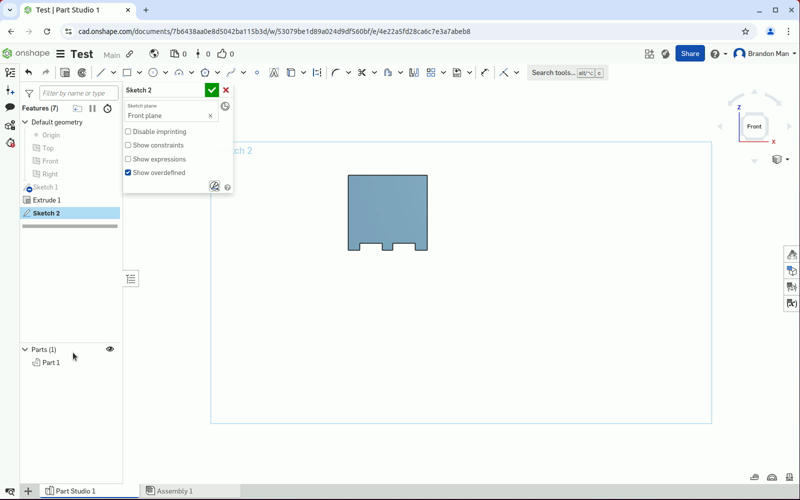
key(y)
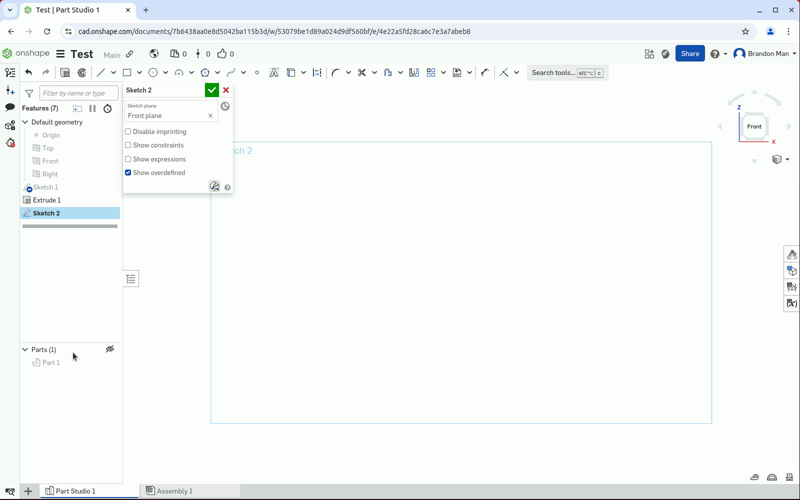
key(l)
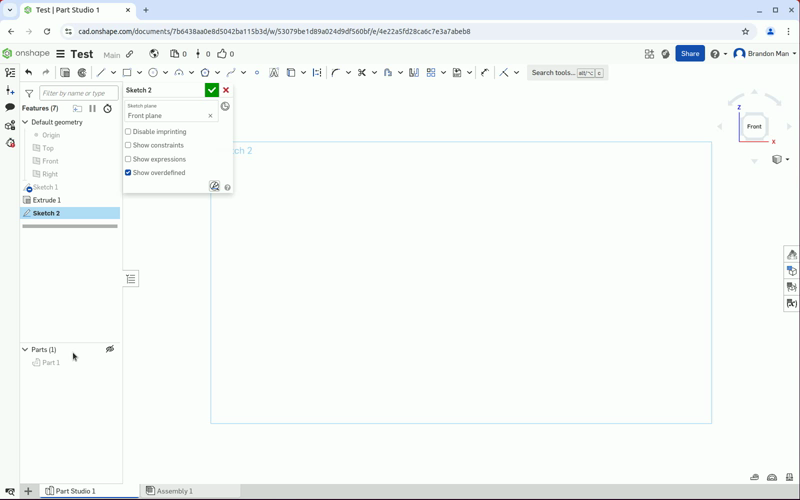
key_down(shift)
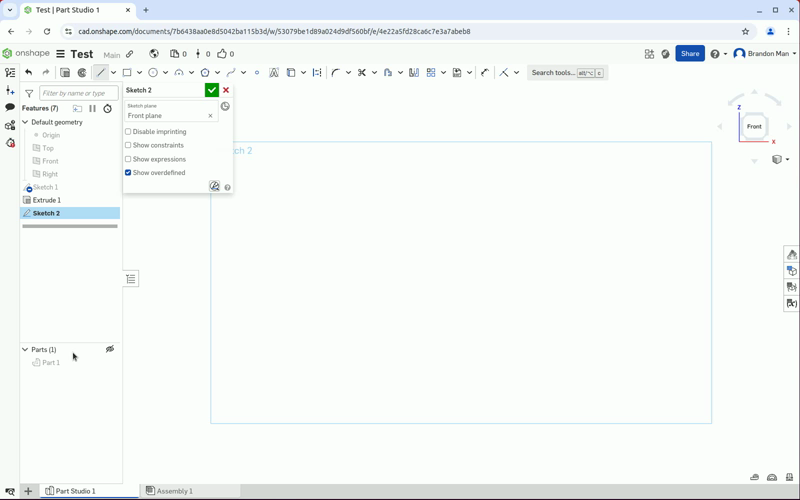
mouse_move(379, 253)
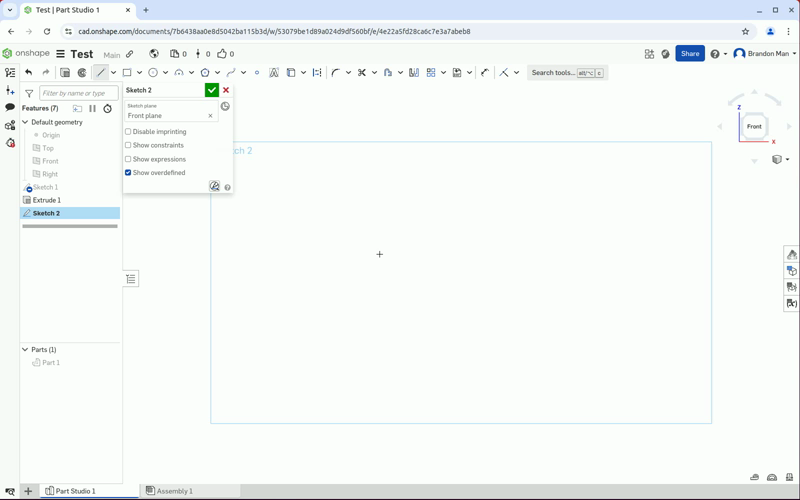
click(379, 253)
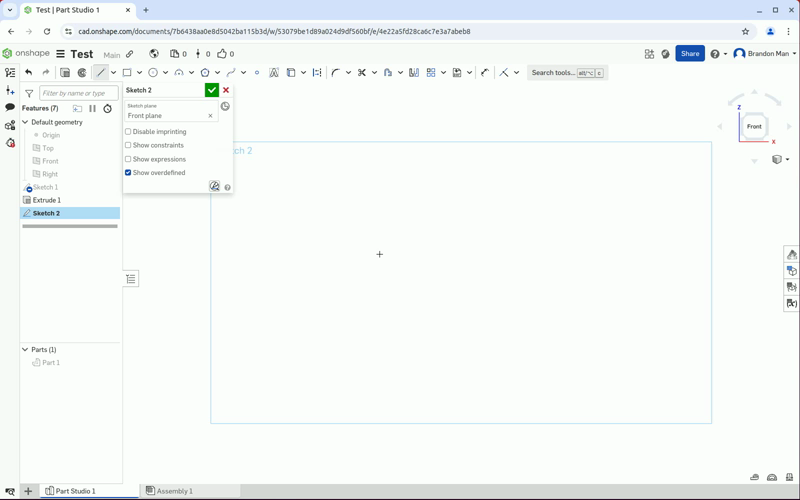
key_up(shift)
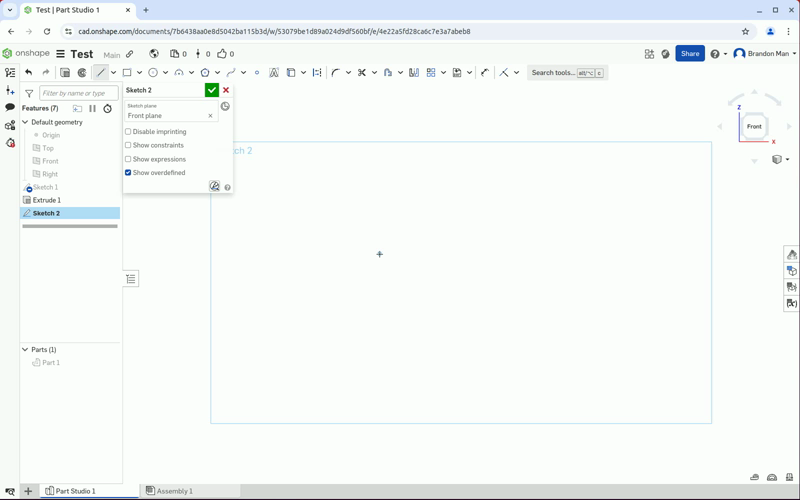
key_down(shift)
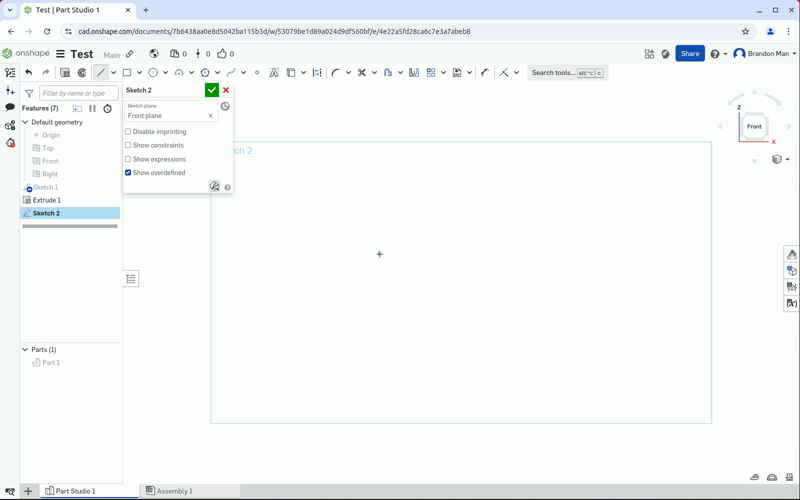
mouse_move(440, 253)
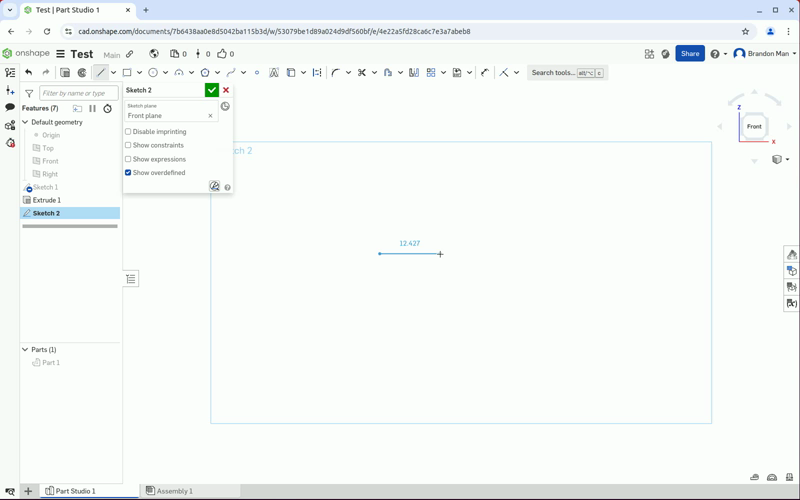
click(440, 253)
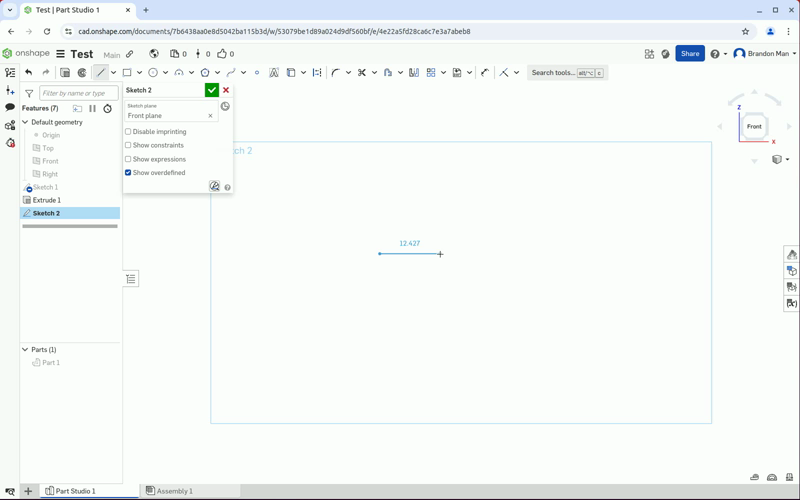
key_up(shift)
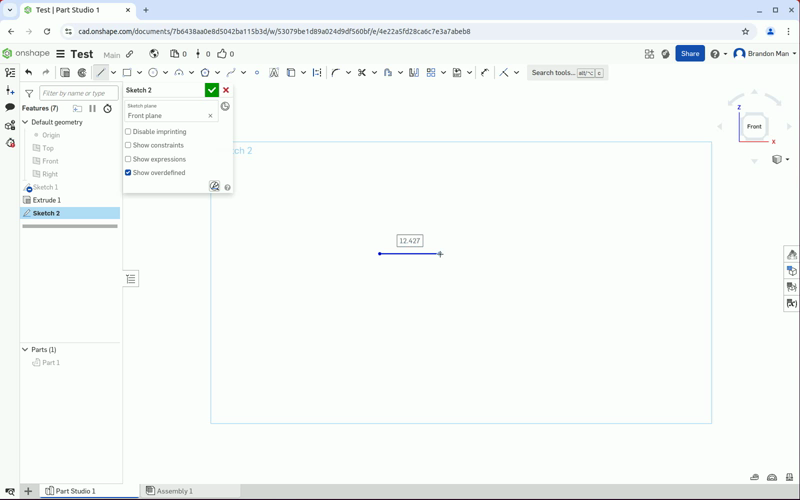
key_down(shift)
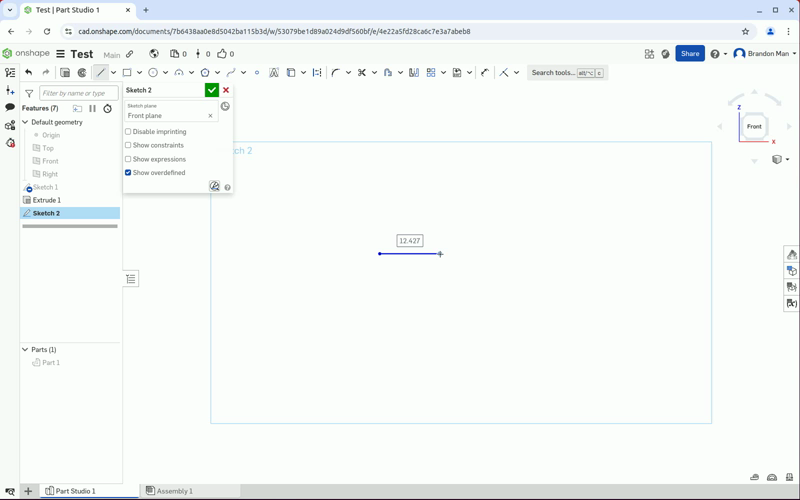
mouse_move(440, 193)
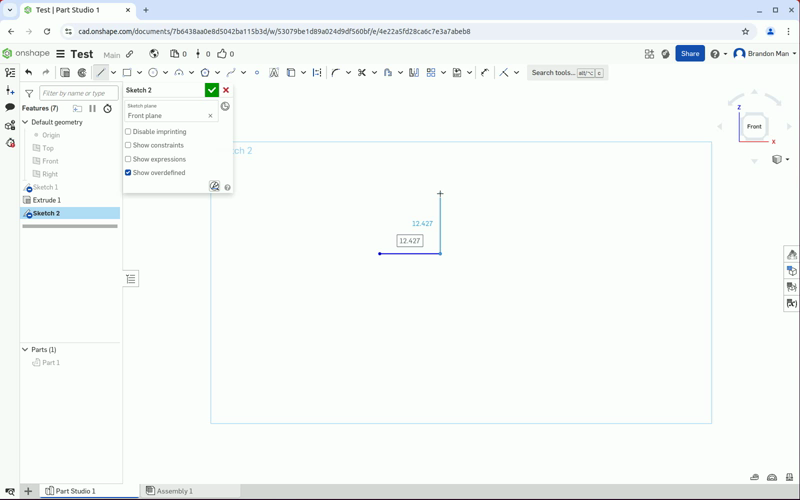
click(440, 193)
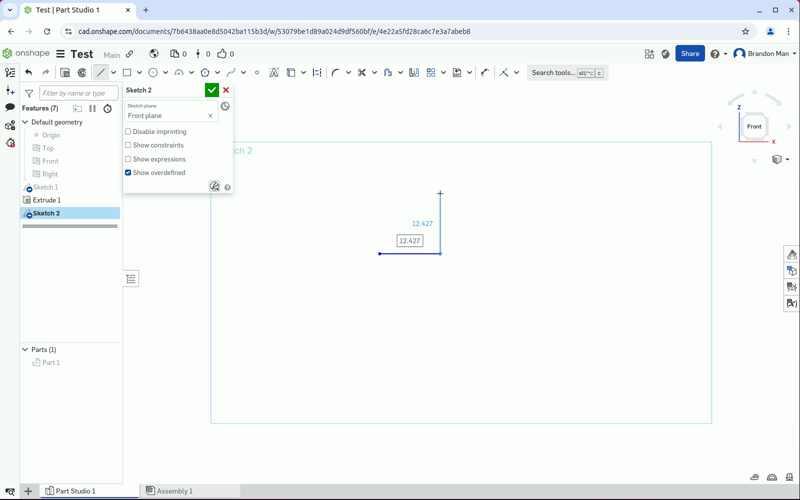
key_up(shift)
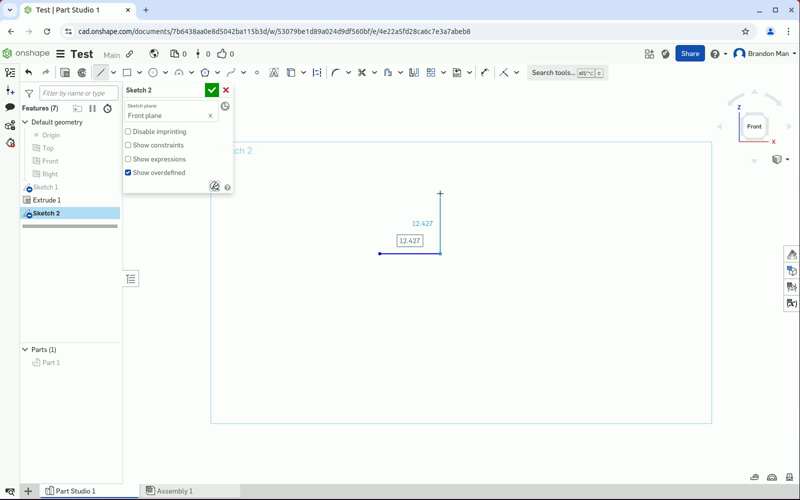
key_down(shift)
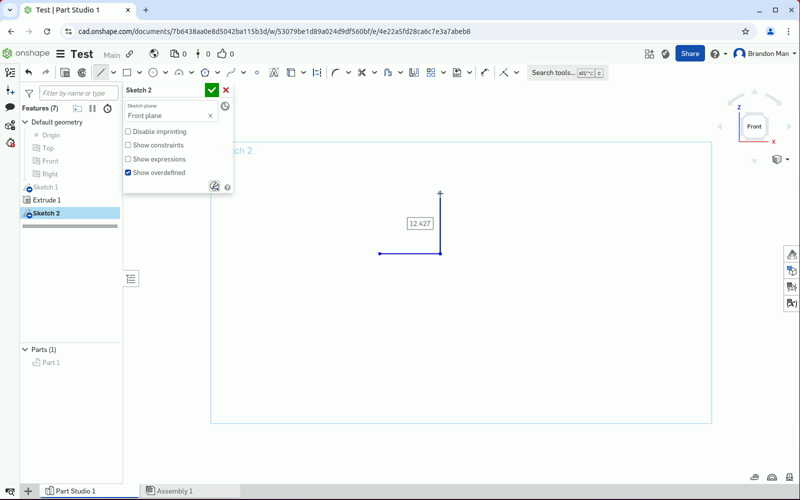
mouse_move(379, 193)
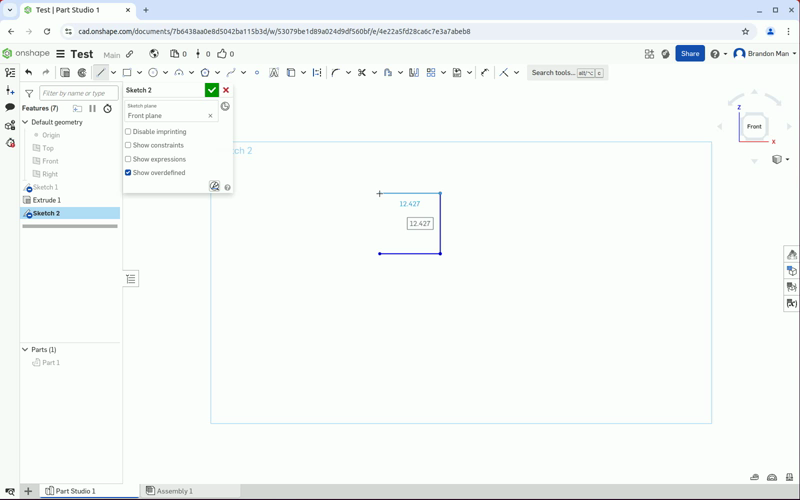
click(379, 193)
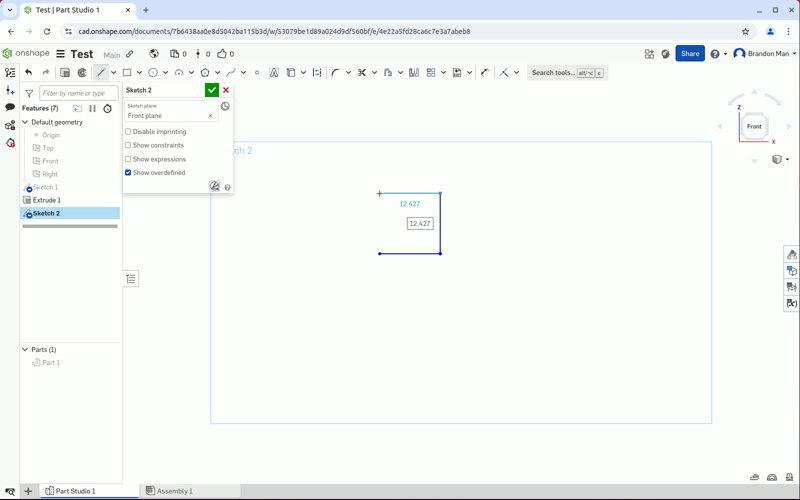
key_up(shift)
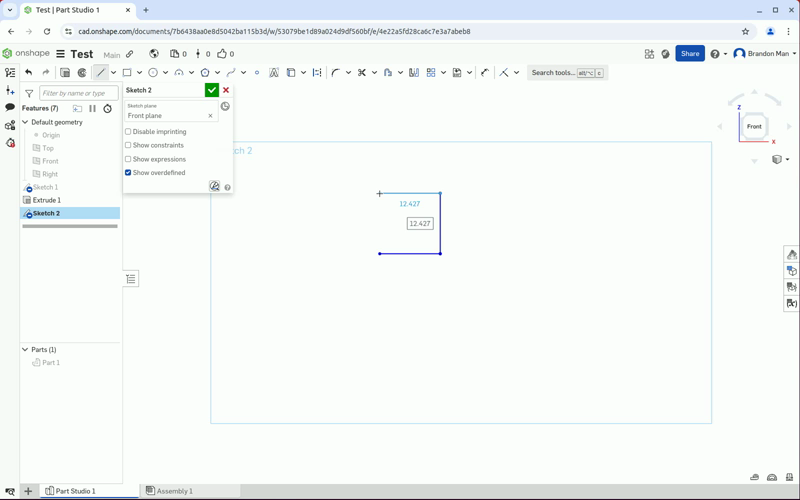
key_down(shift)
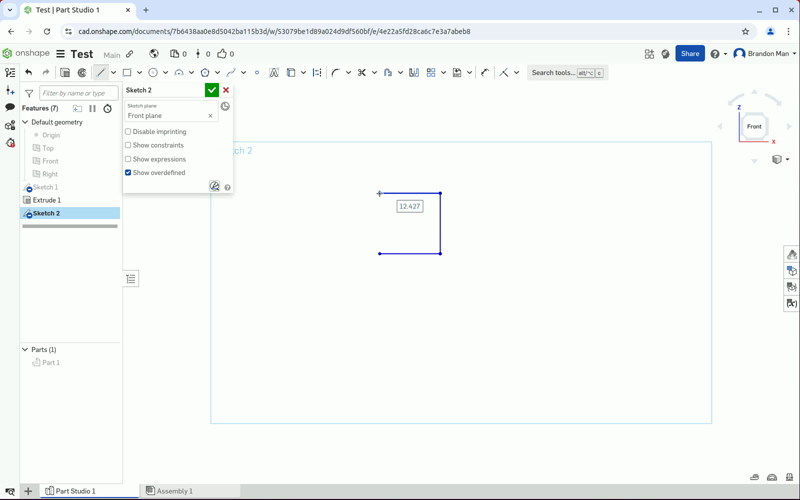
mouse_move(379, 253)
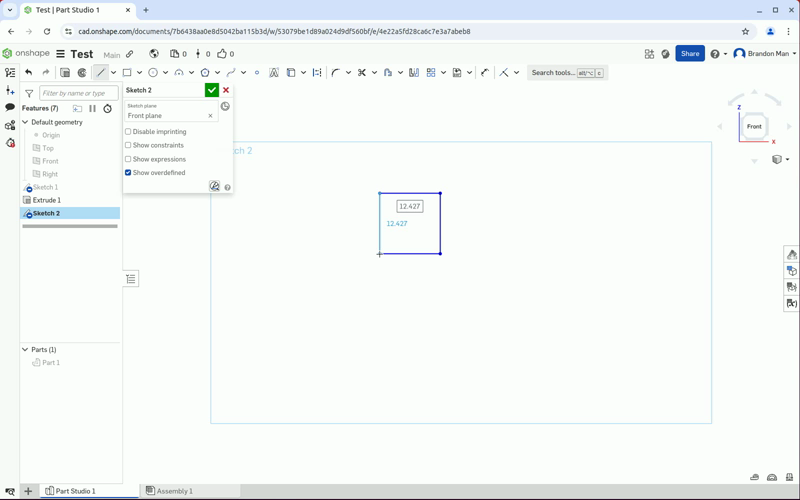
key_up(shift)
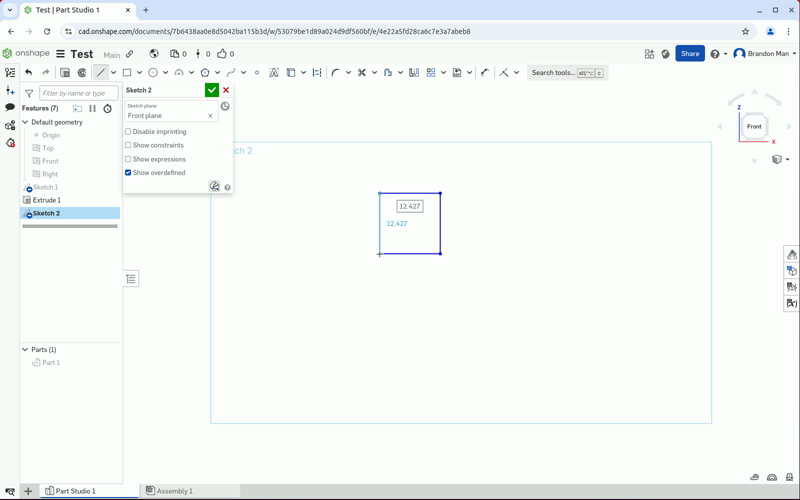
click(379, 253)
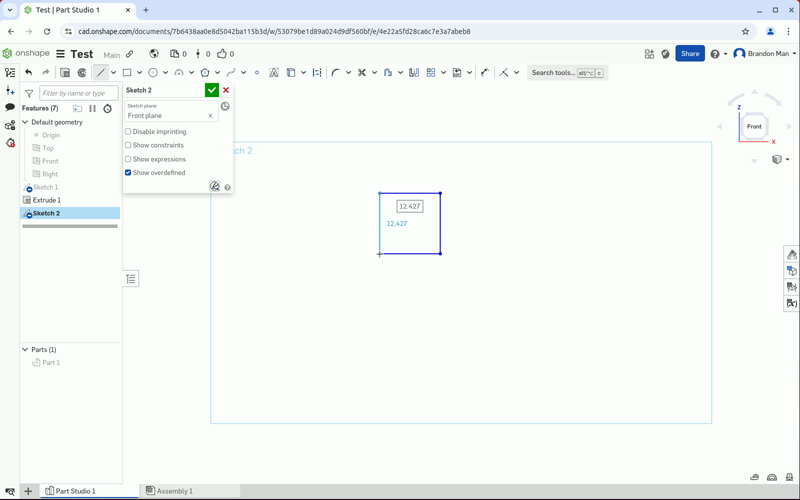
key(esc)
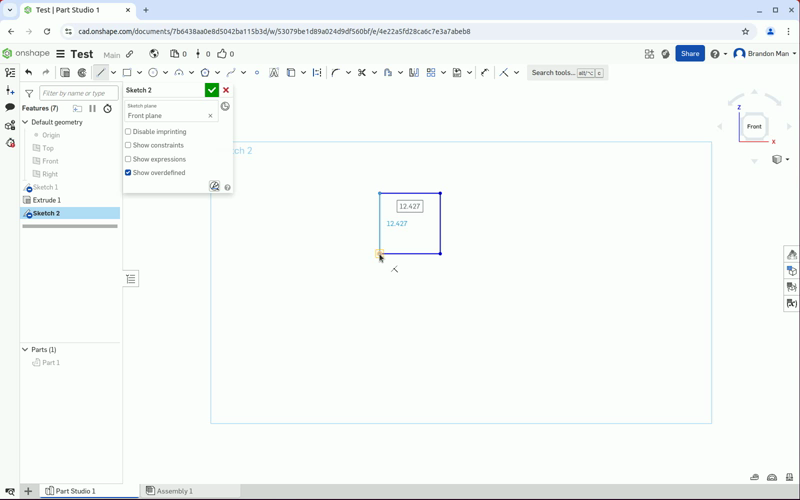
mouse_move(431, 201)
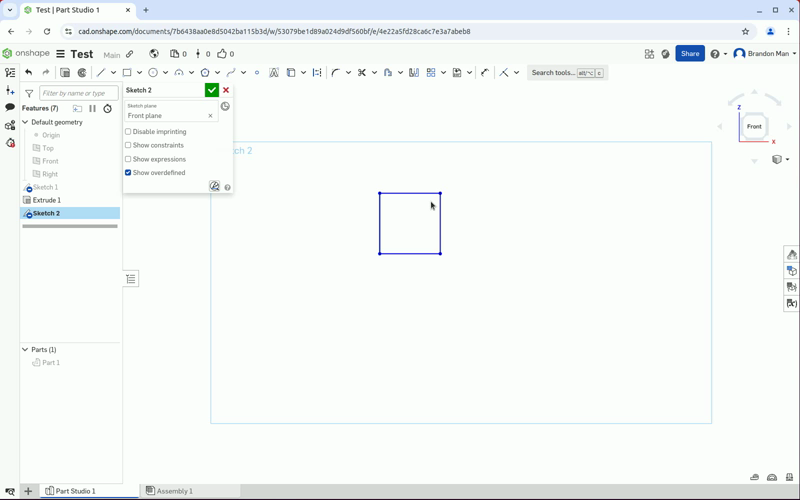
click(431, 201)
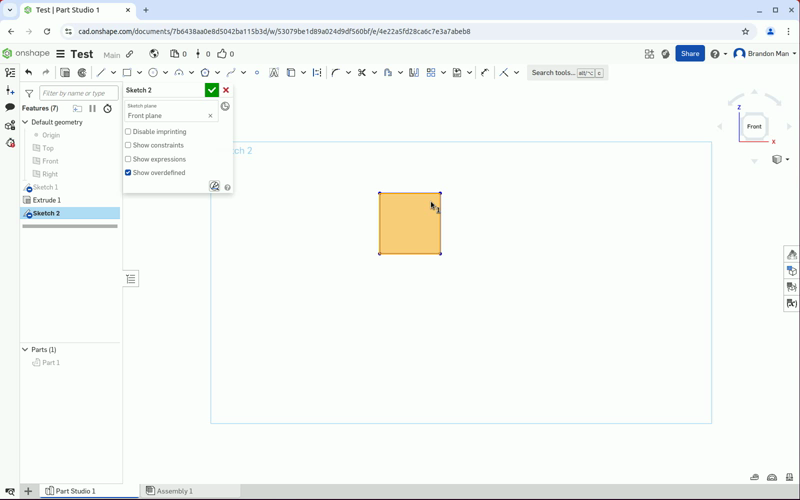
mouse_move(73, 352)
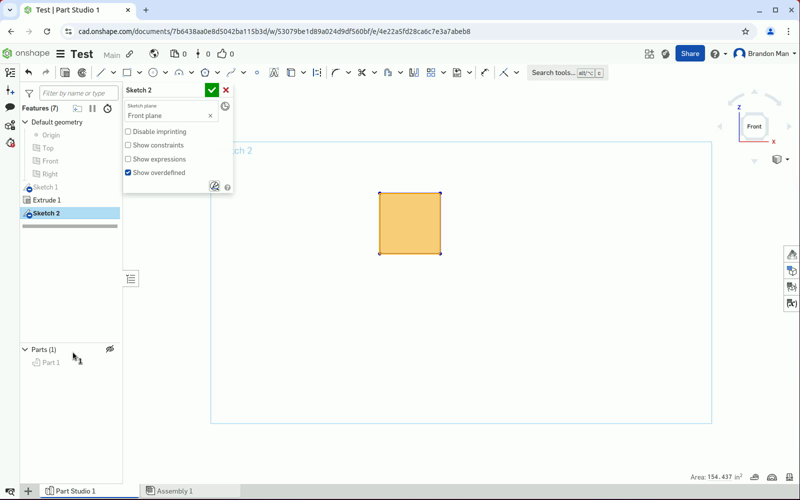
key(shift+y)
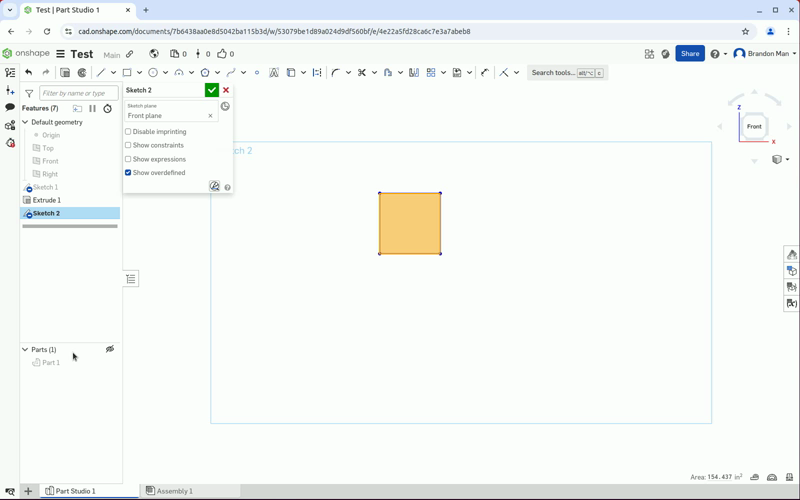
key(shift+e)
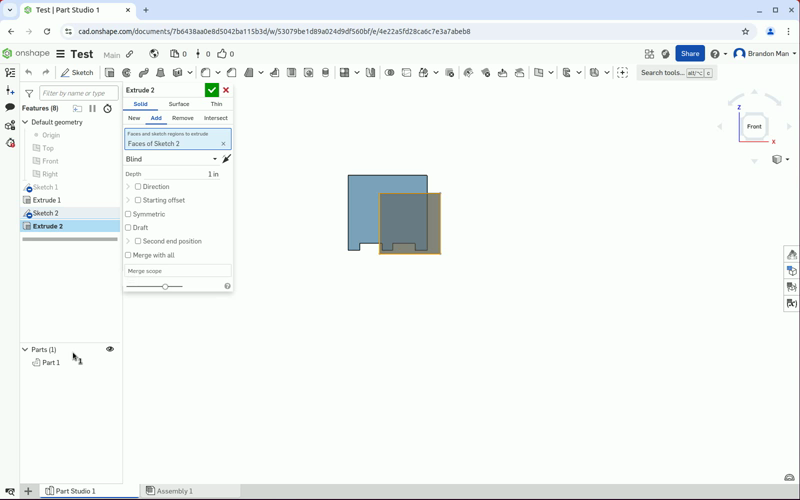
mouse_move(143, 106)
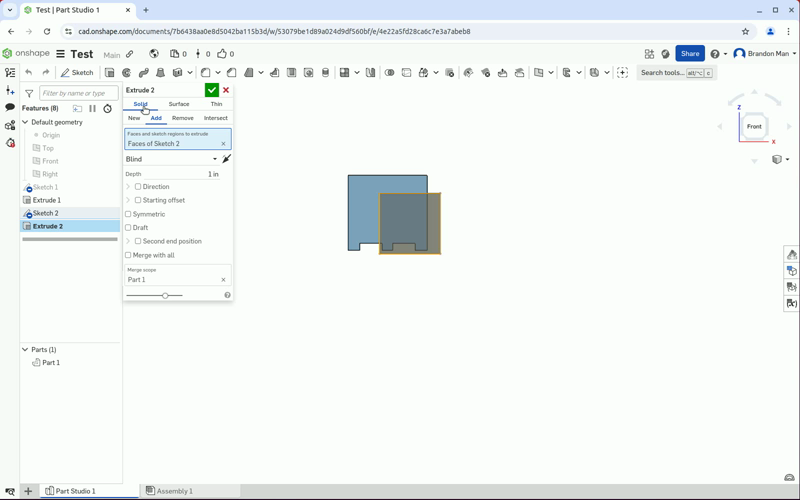
click(143, 106)
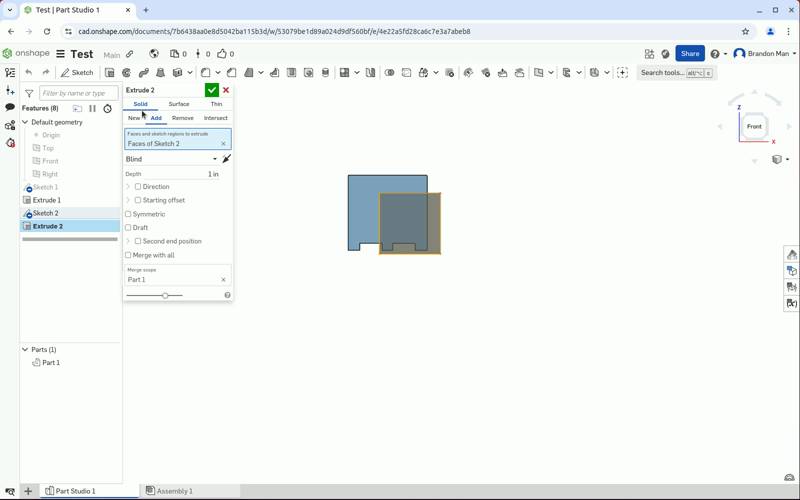
mouse_move(137, 120)
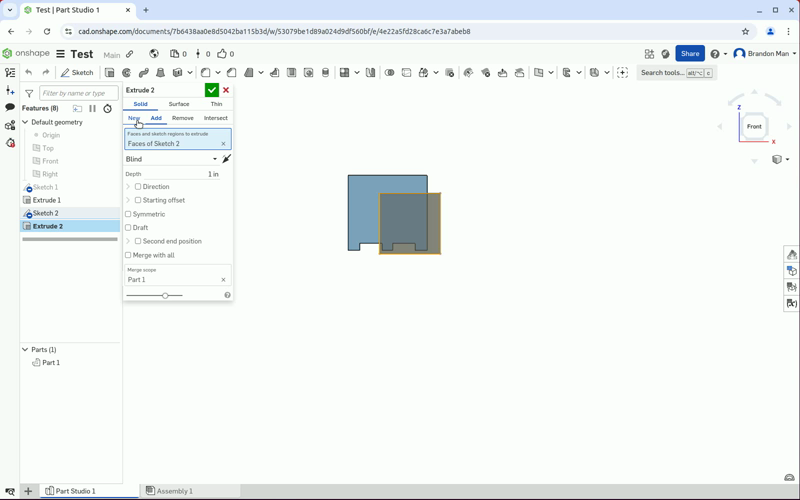
click(137, 120)
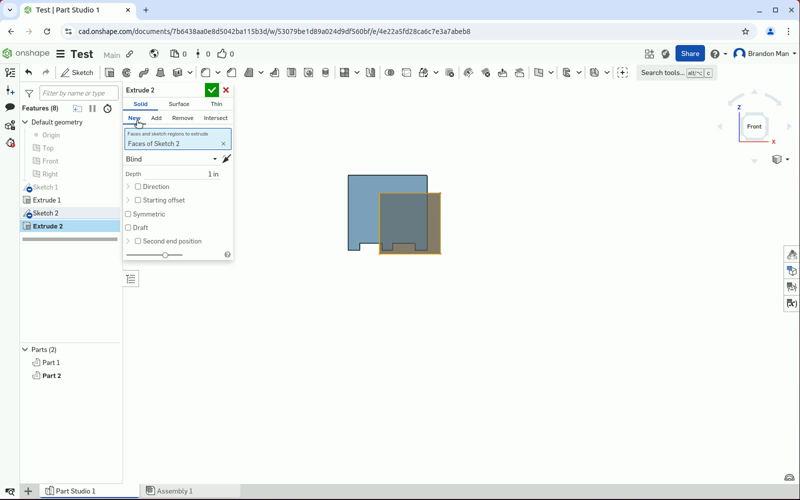
key(tab, 4)
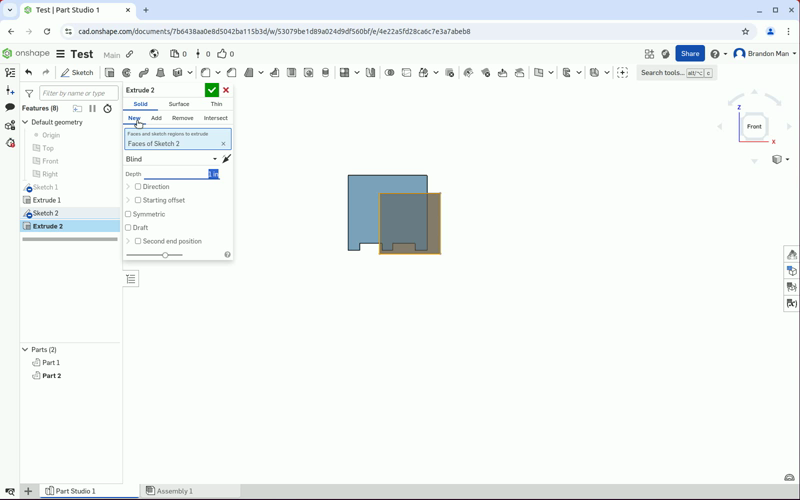
text(12.276)
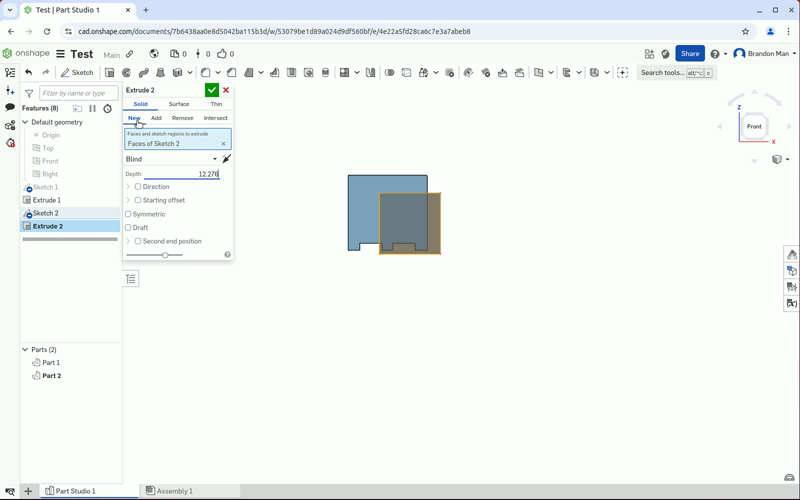
key(enter)
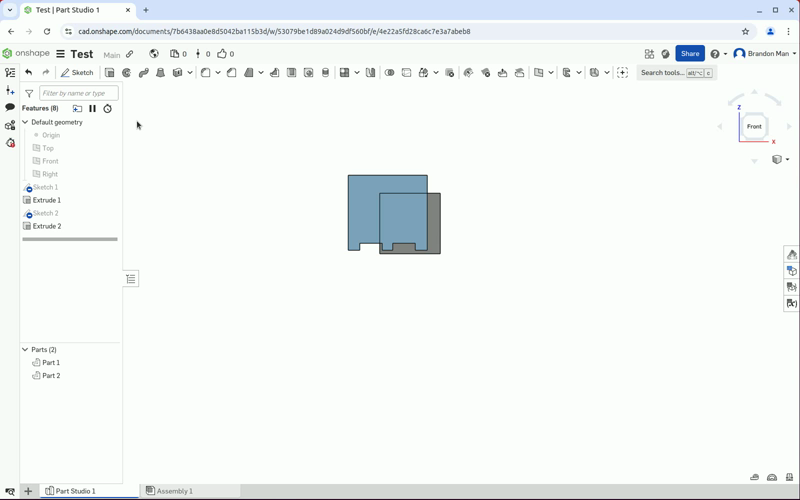
key(shift+h)
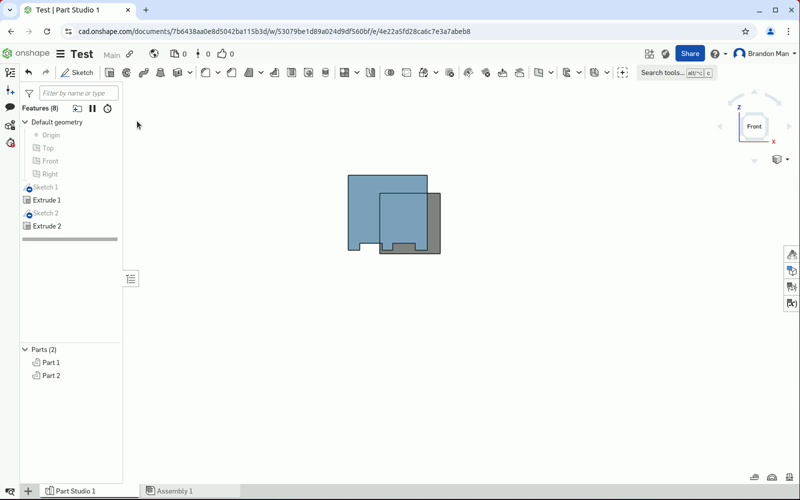
key(shift+h)
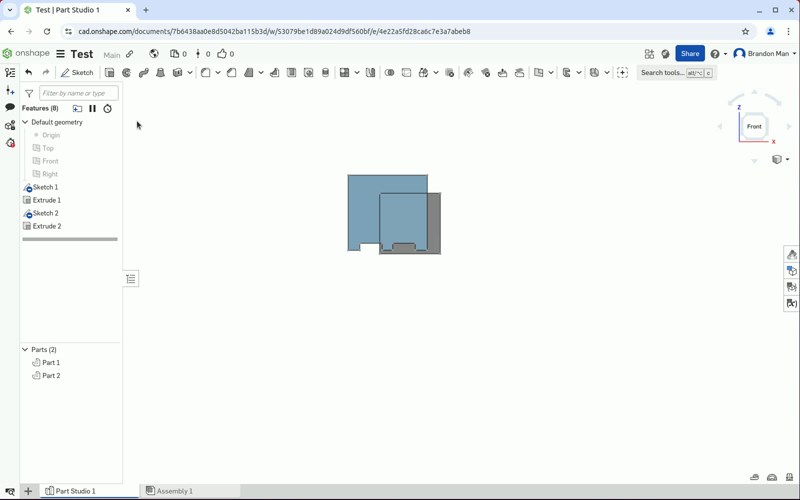
key(shift+7)
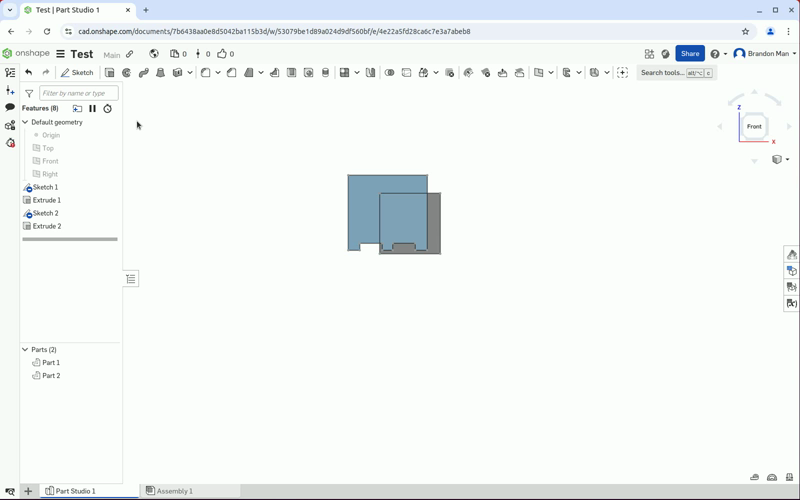
key(left, 2)
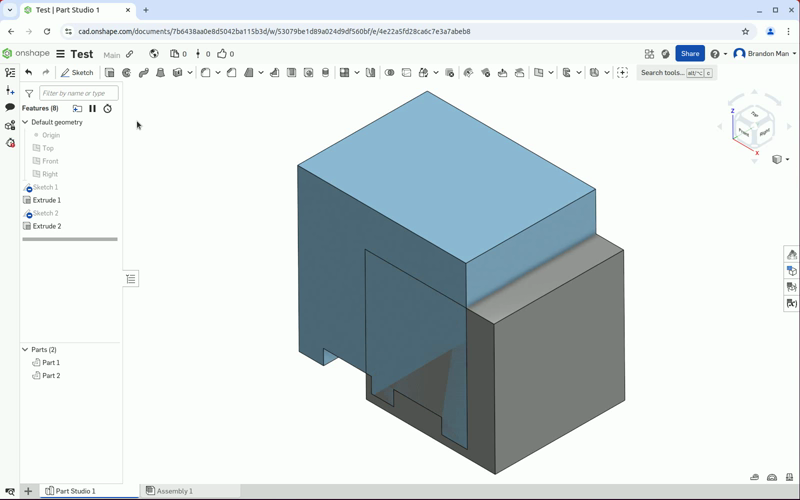
key(down, 2)
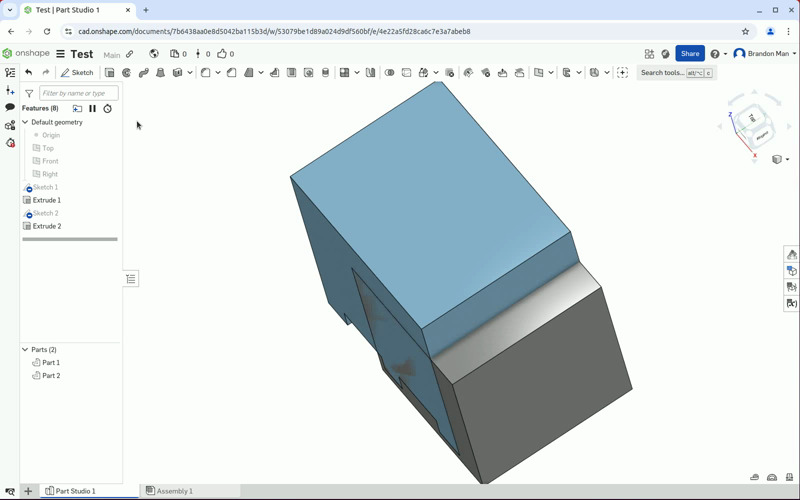
key(up, 2)
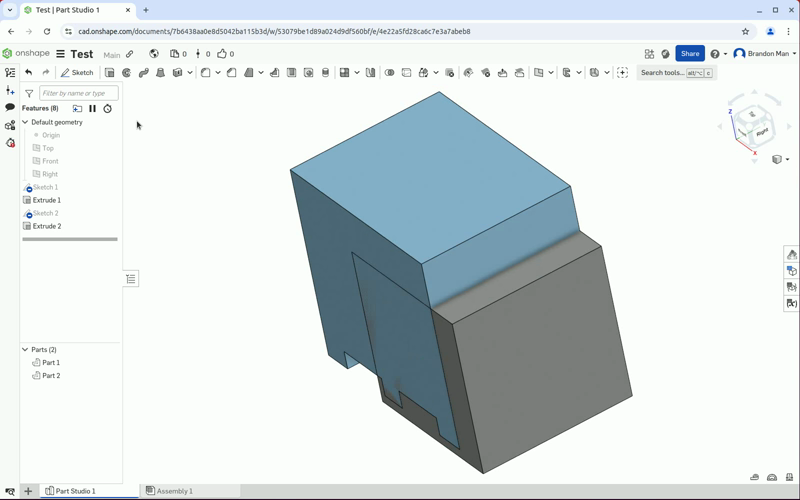
key(right, 2)
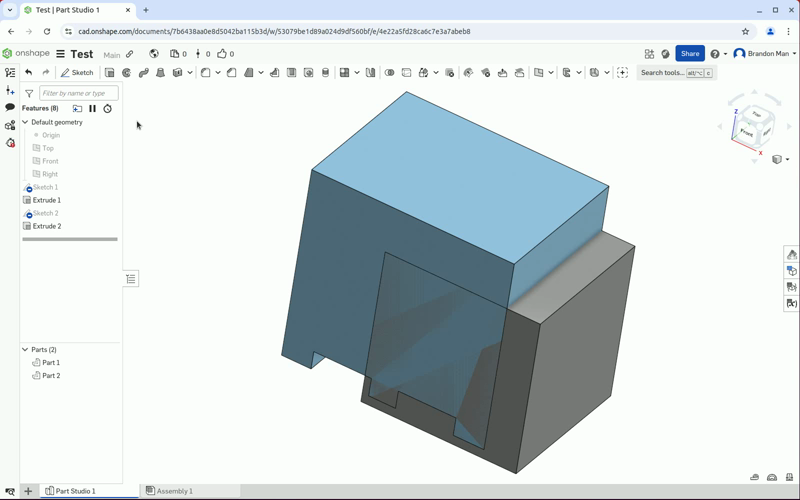
mouse_move(73, 189)
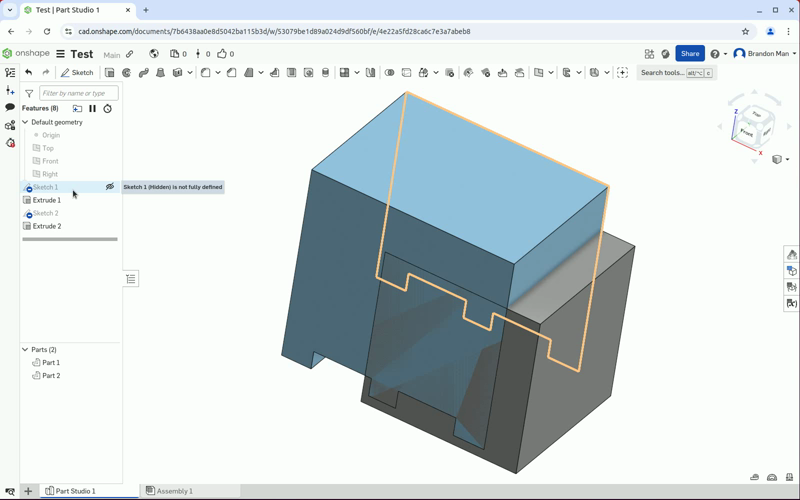
click(73, 189)